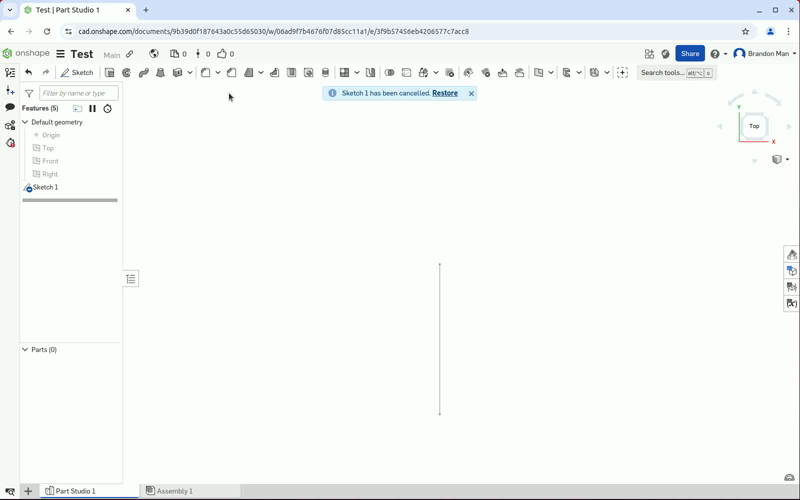
key(shift+h)
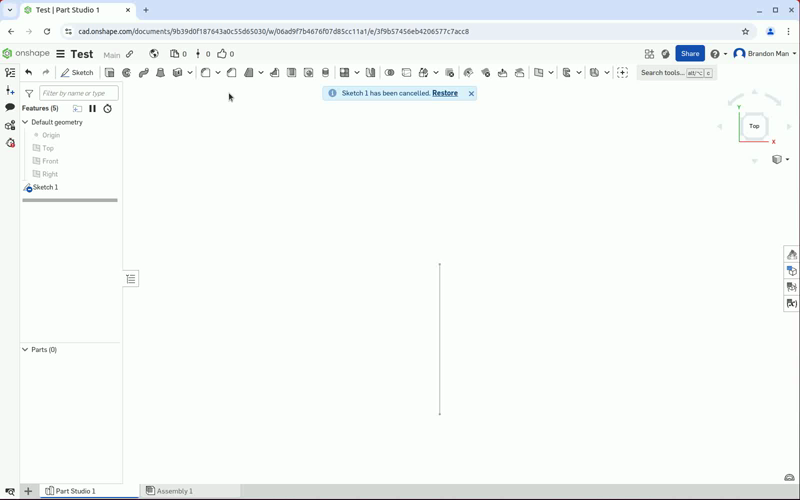
key(shift+s)
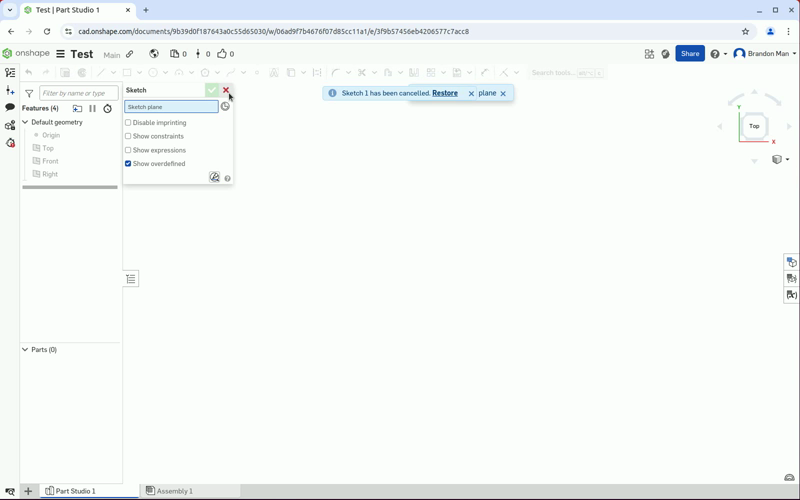
mouse_move(73, 150)
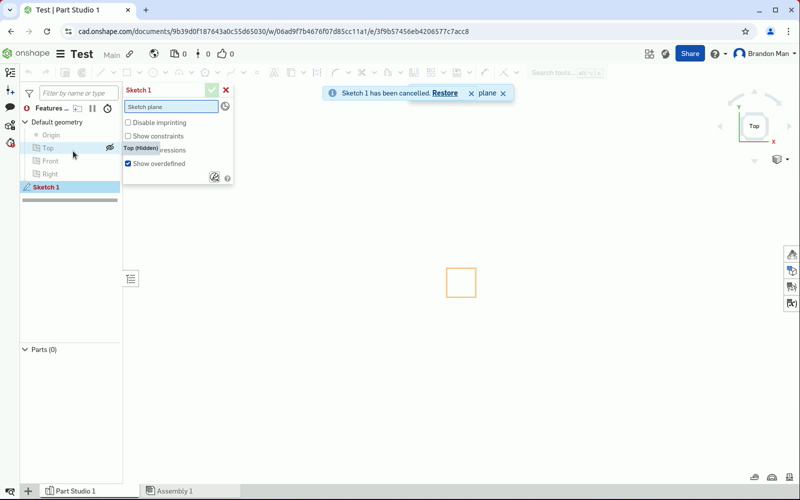
click(73, 150)
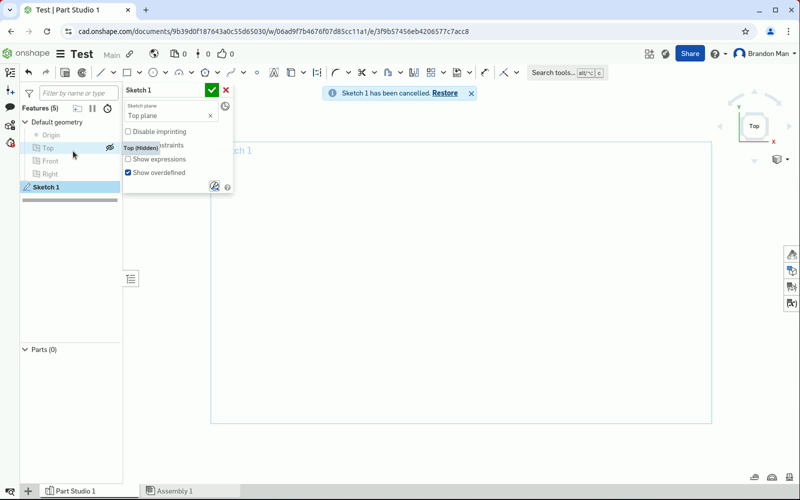
mouse_move(73, 352)
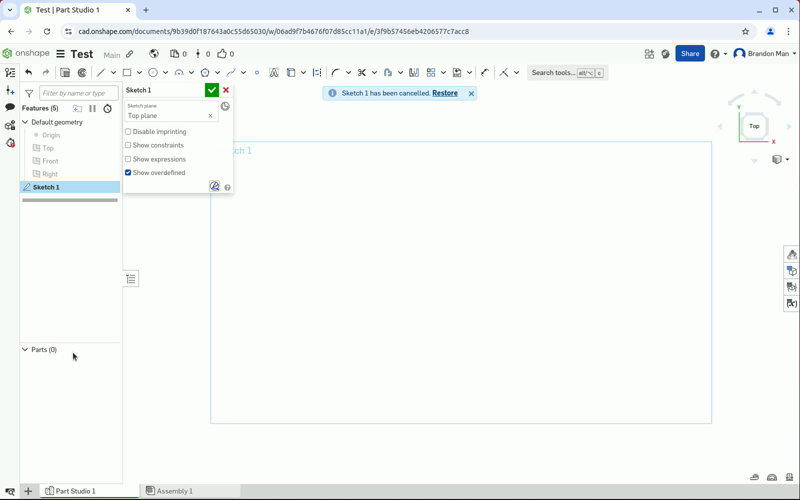
key(y)
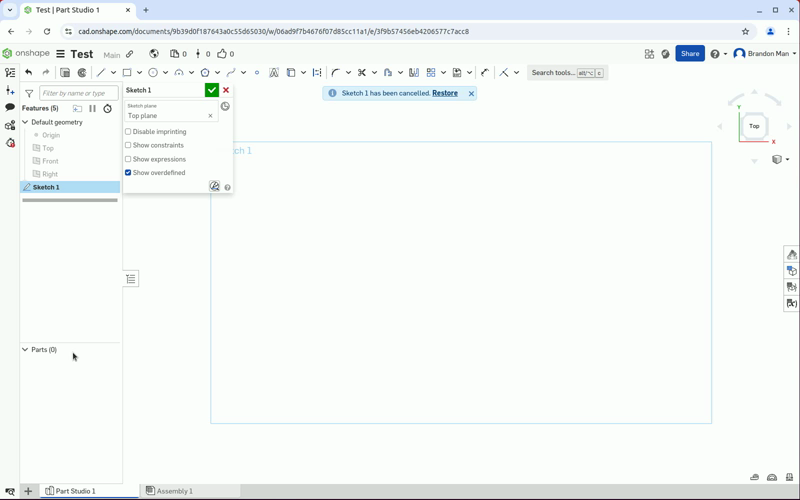
key(l)
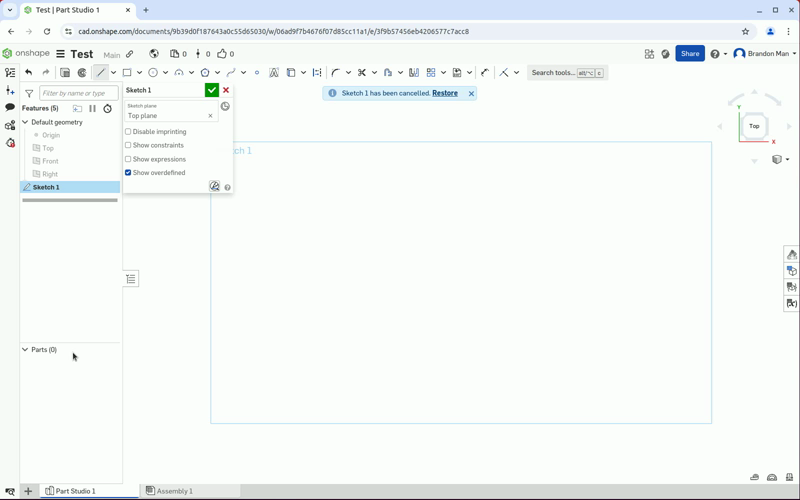
key_down(shift)
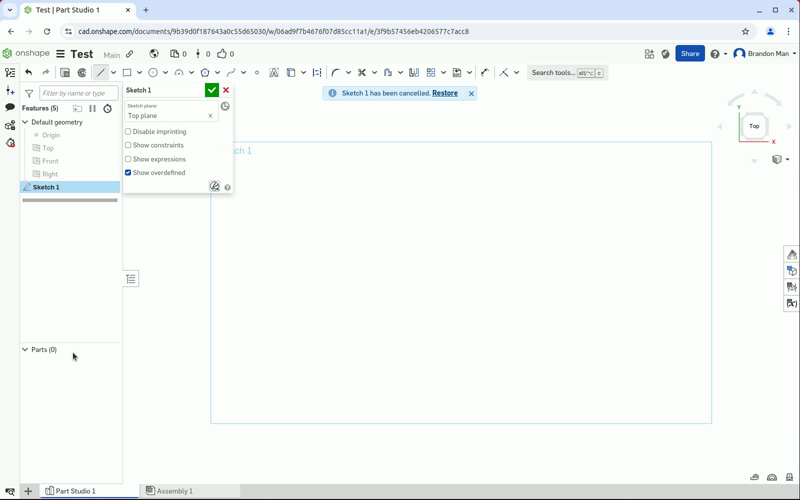
mouse_move(401, 315)
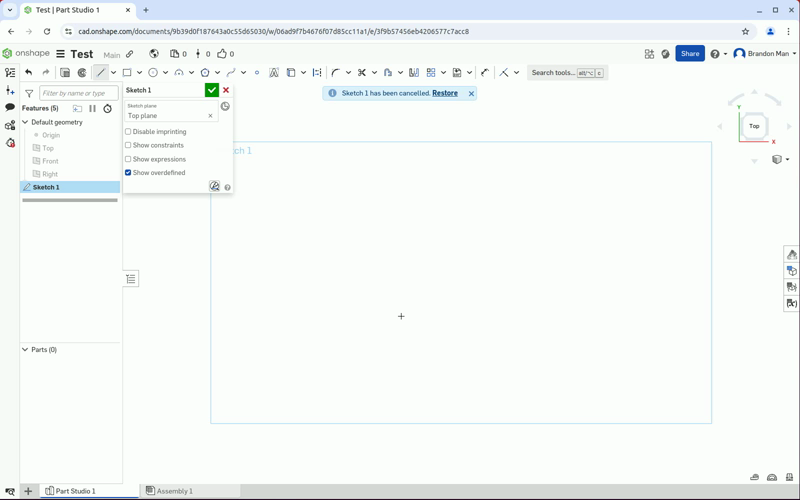
click(401, 315)
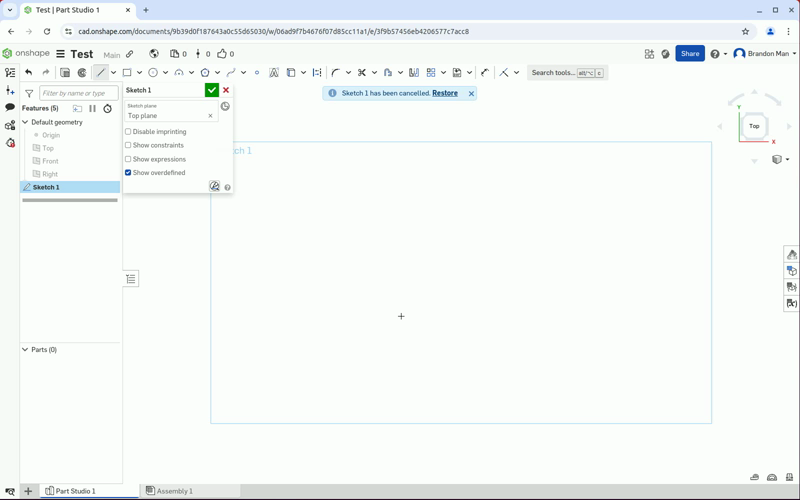
key_up(shift)
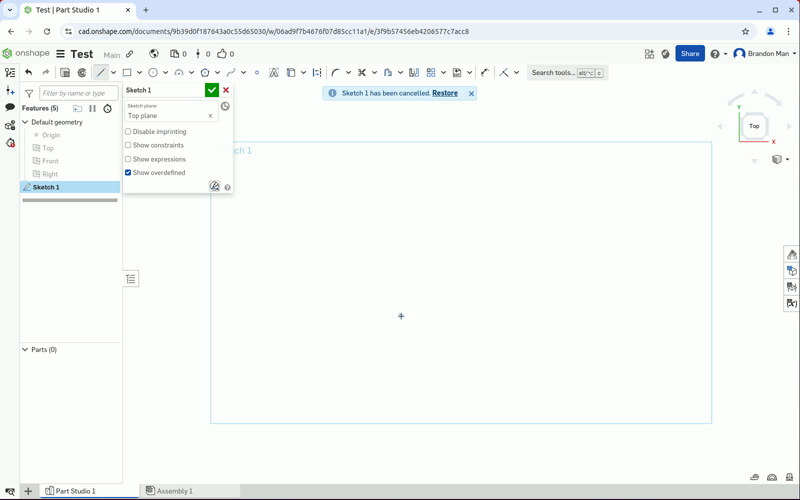
key_down(shift)
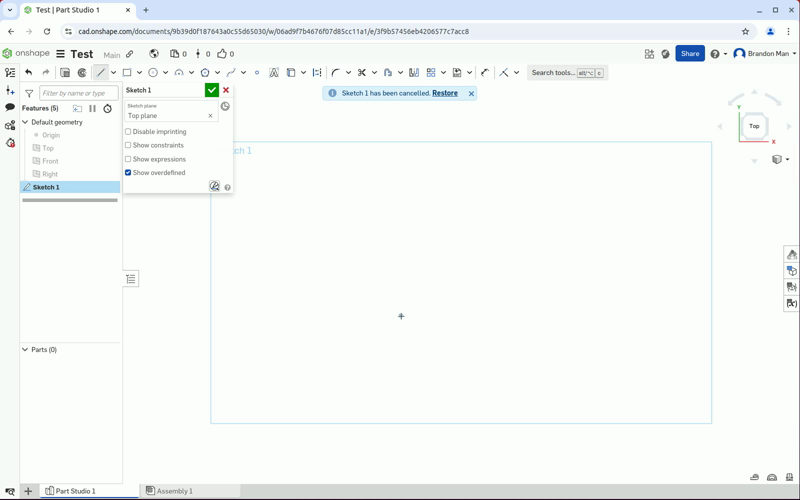
mouse_move(572, 315)
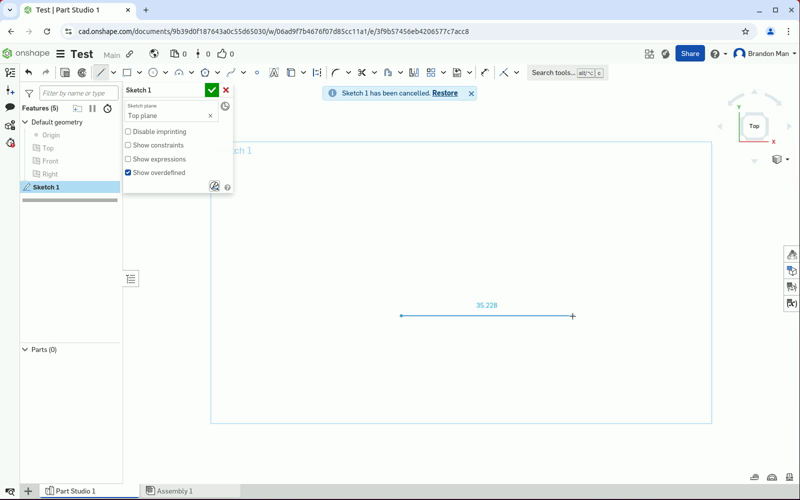
click(572, 315)
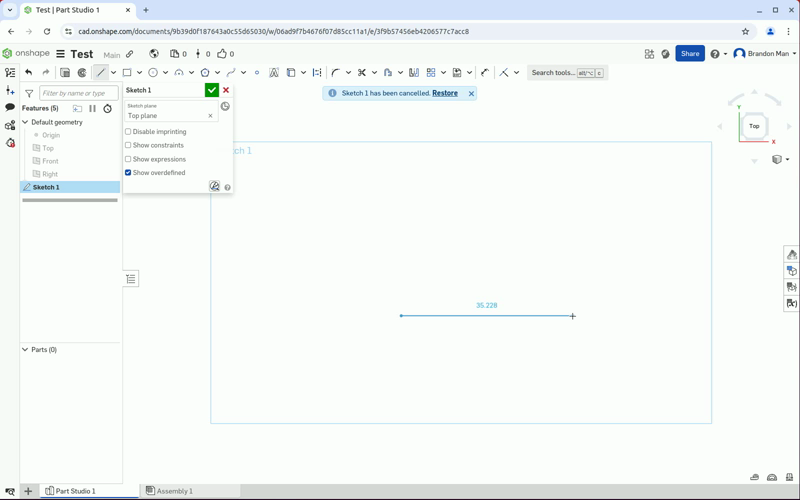
key_up(shift)
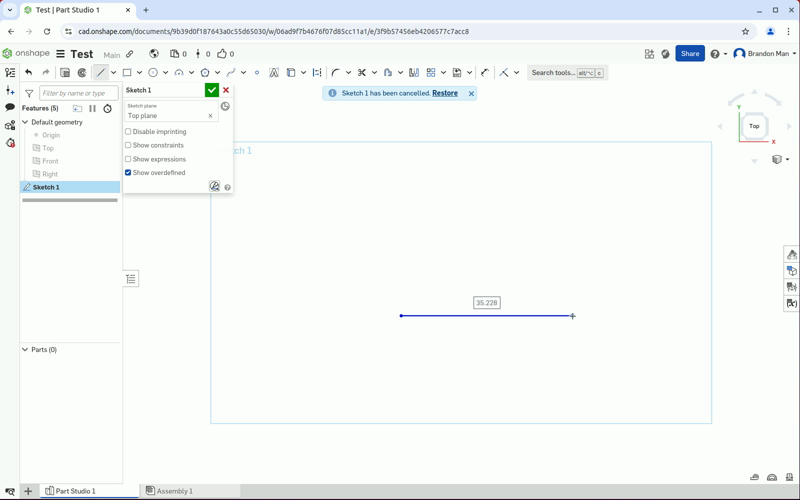
key_down(shift)
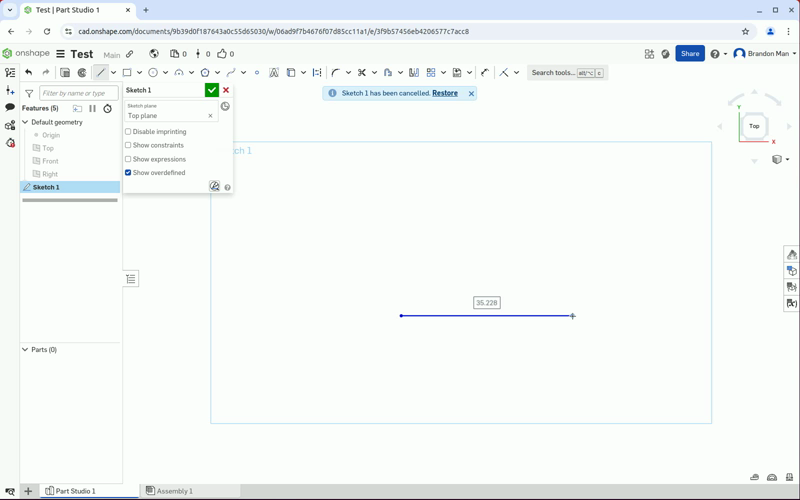
mouse_move(572, 245)
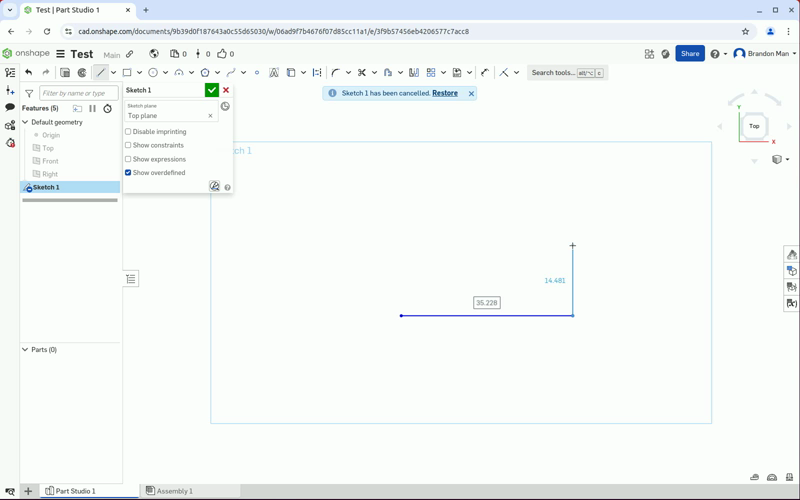
click(572, 245)
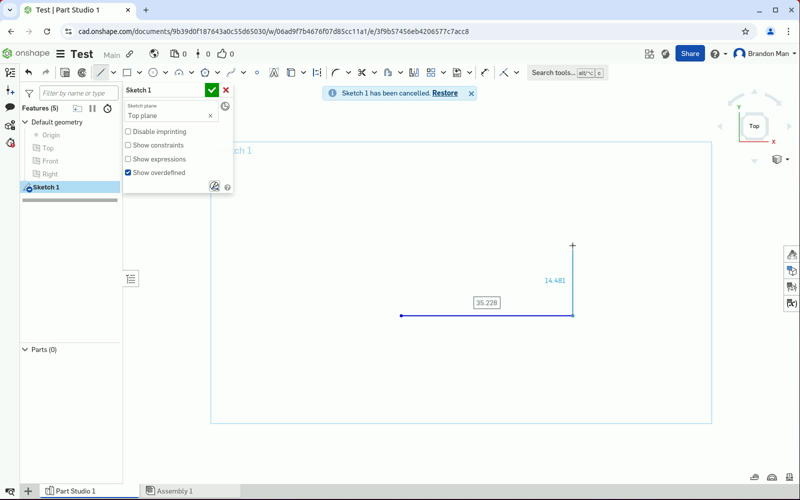
key_up(shift)
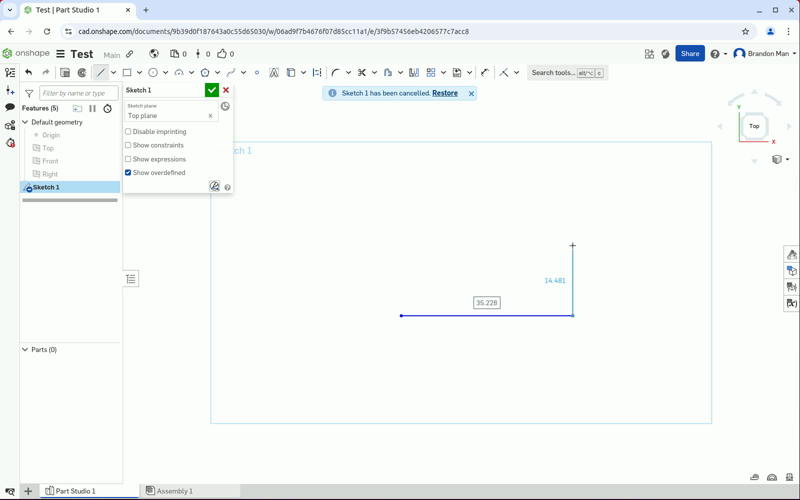
key_down(shift)
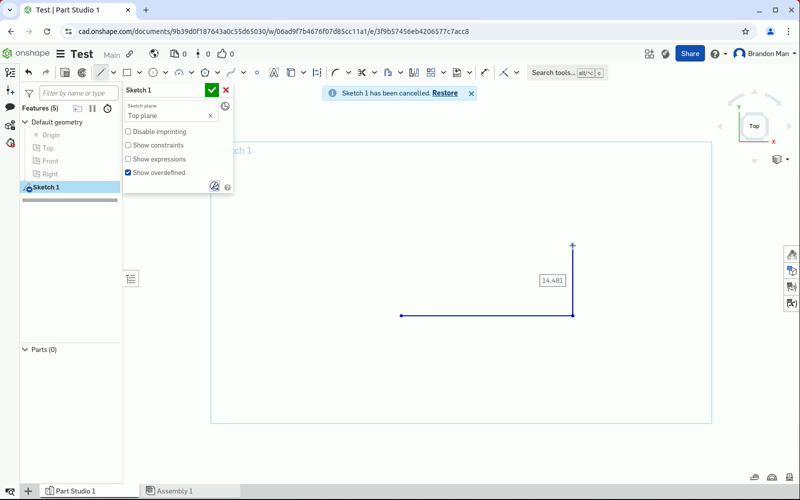
mouse_move(401, 245)
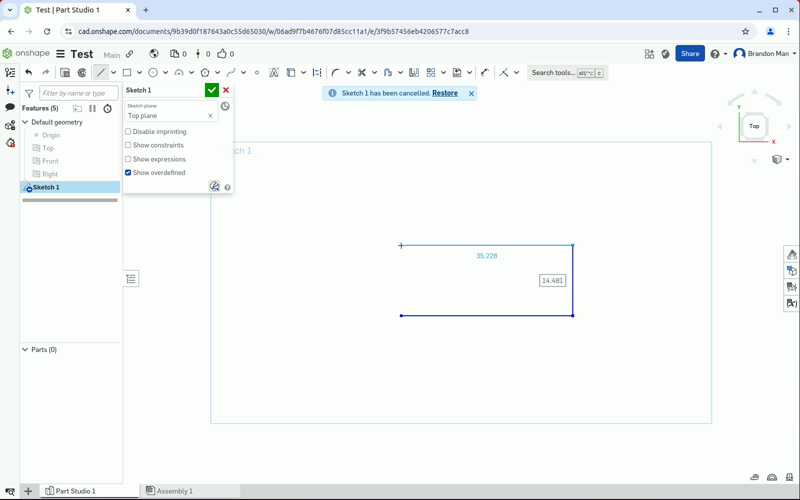
click(401, 245)
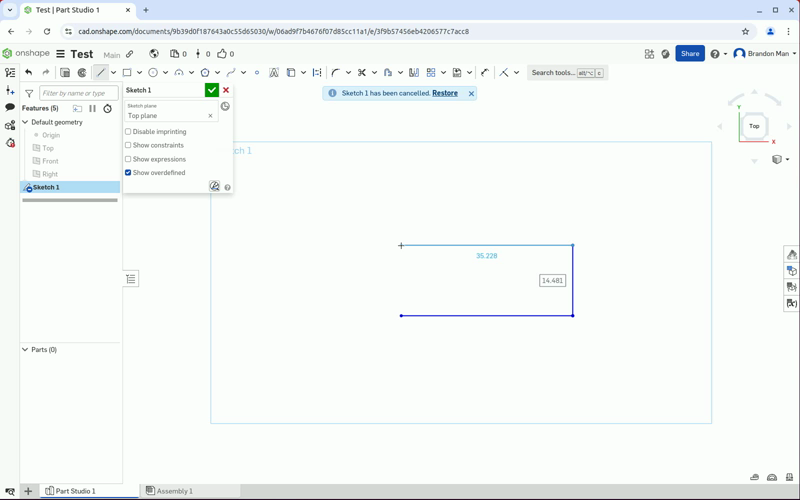
key_up(shift)
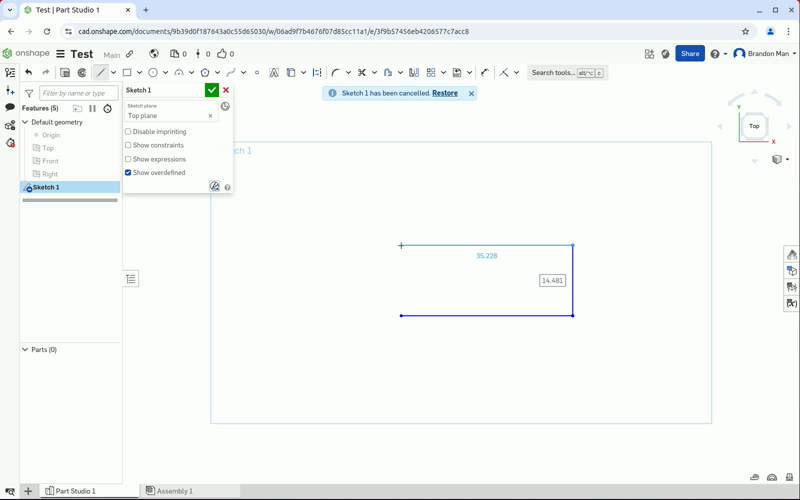
key_down(shift)
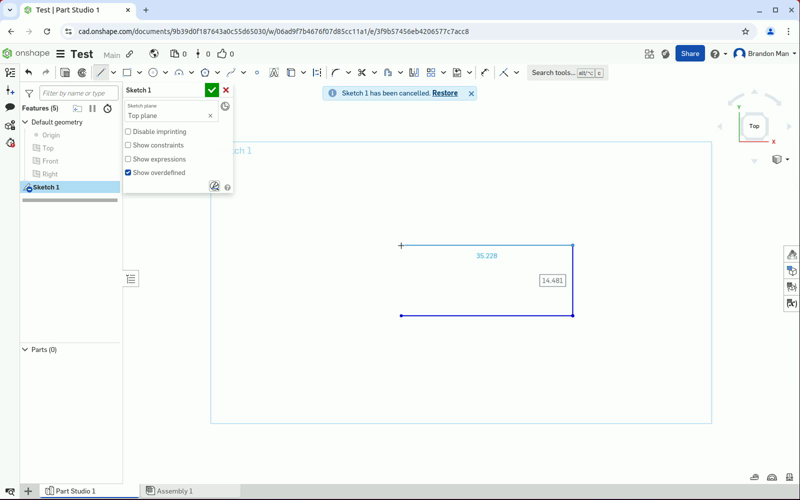
mouse_move(401, 315)
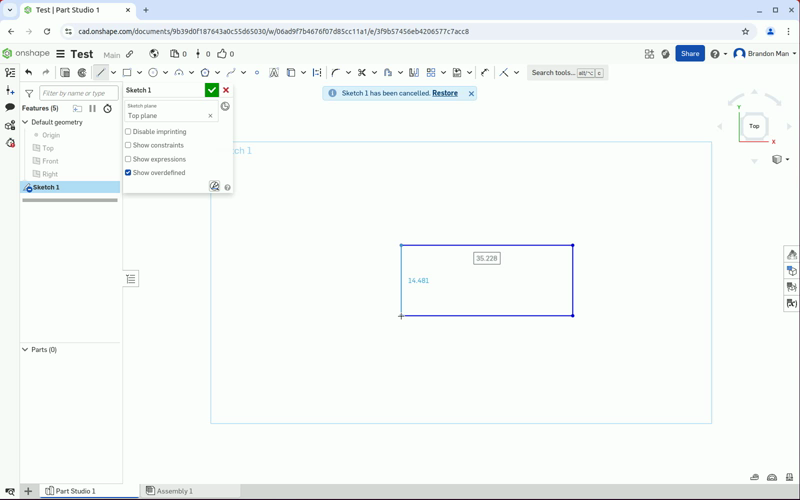
key_up(shift)
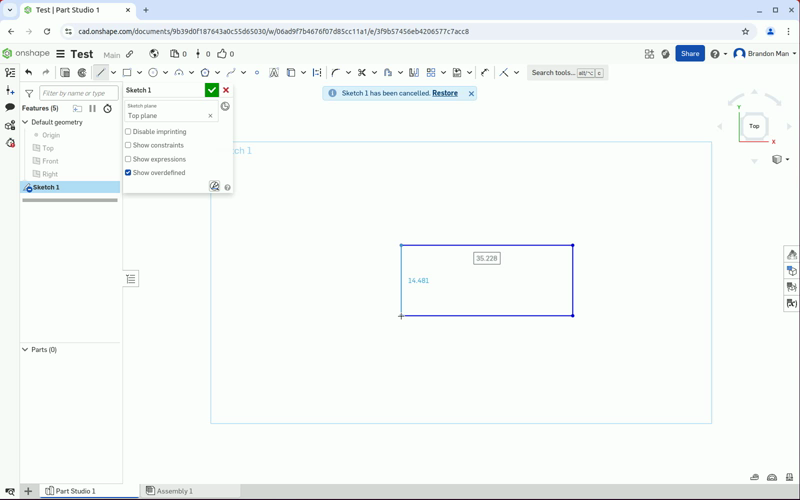
click(401, 315)
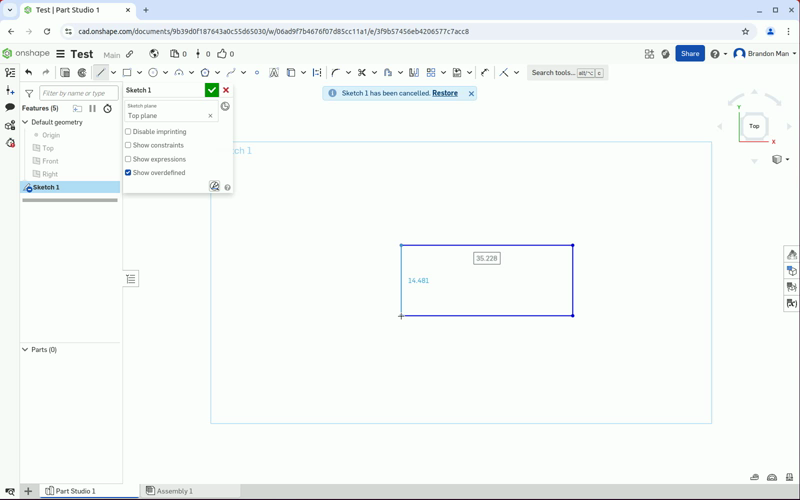
key(esc)
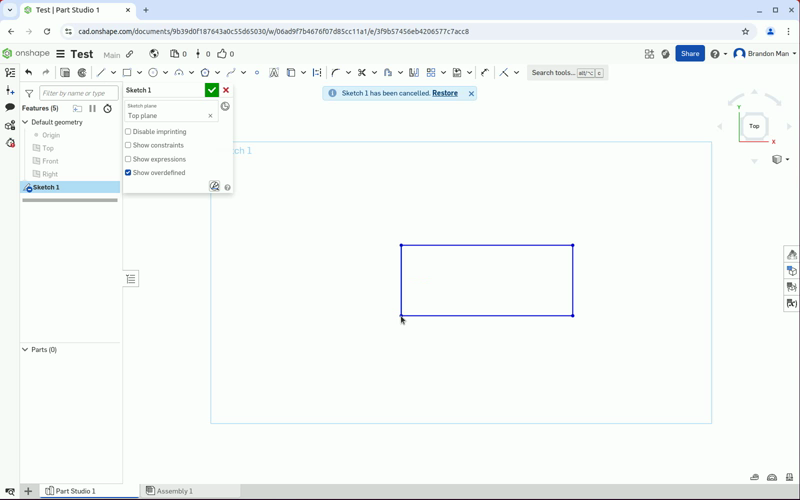
mouse_move(435, 275)
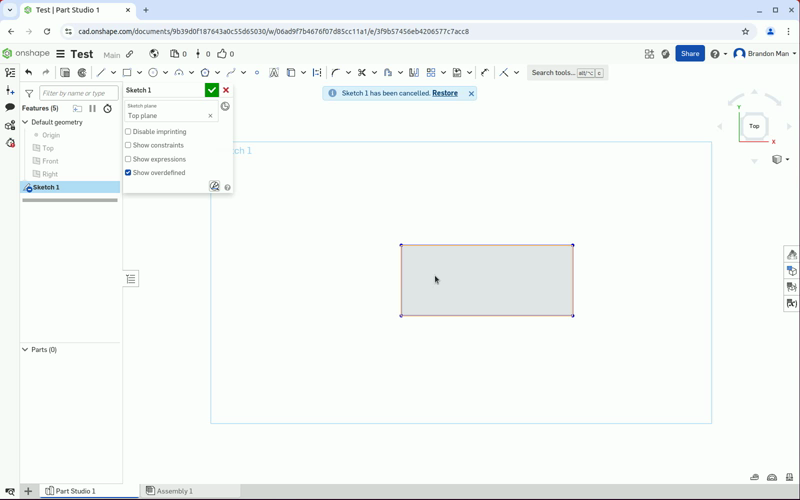
click(435, 275)
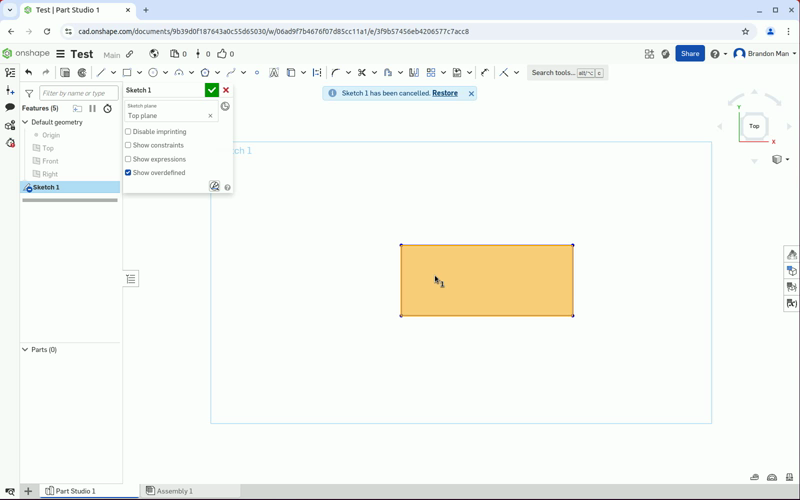
mouse_move(73, 352)
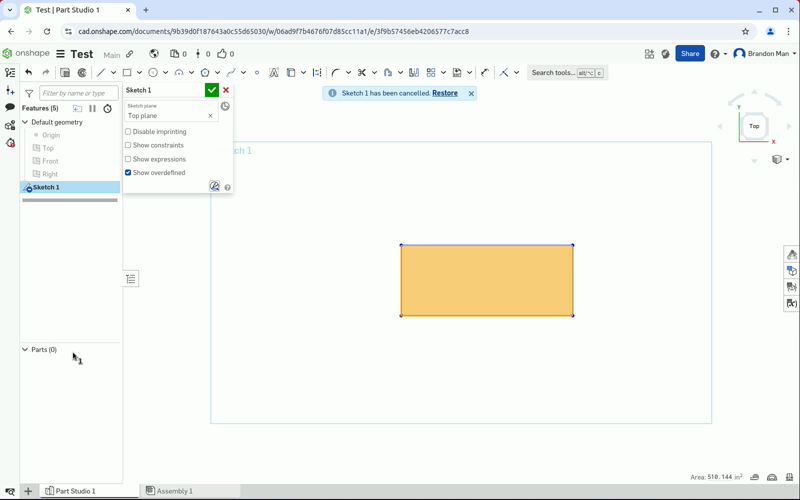
key(shift+y)
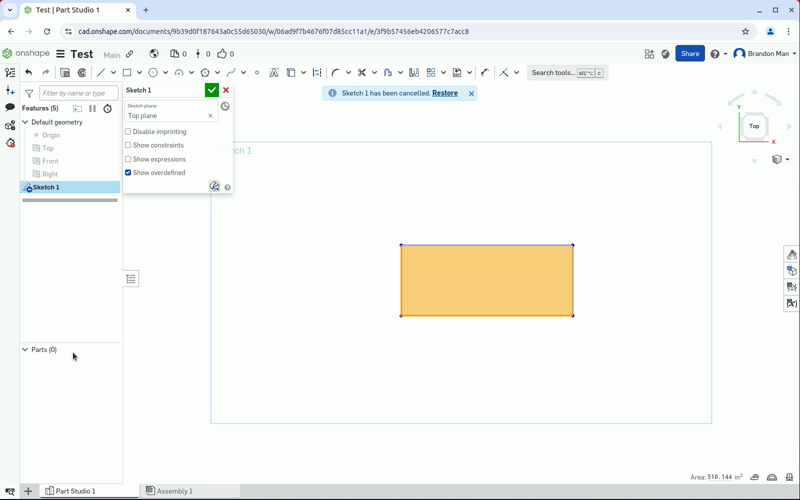
key(shift+e)
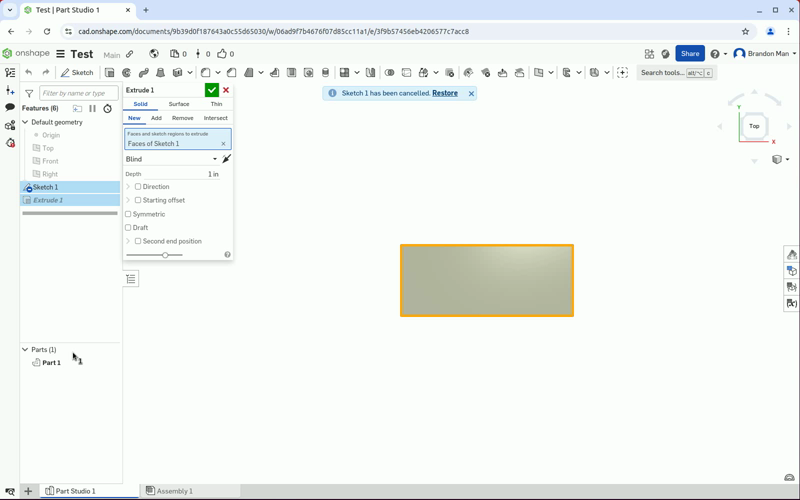
mouse_move(143, 106)
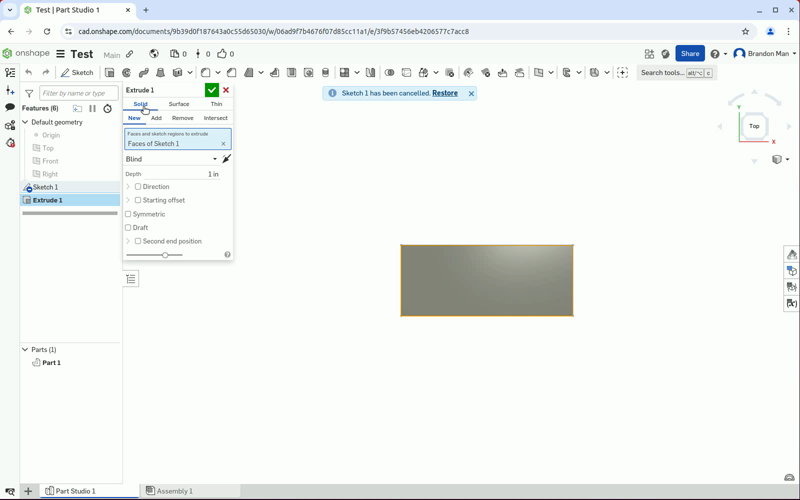
click(143, 106)
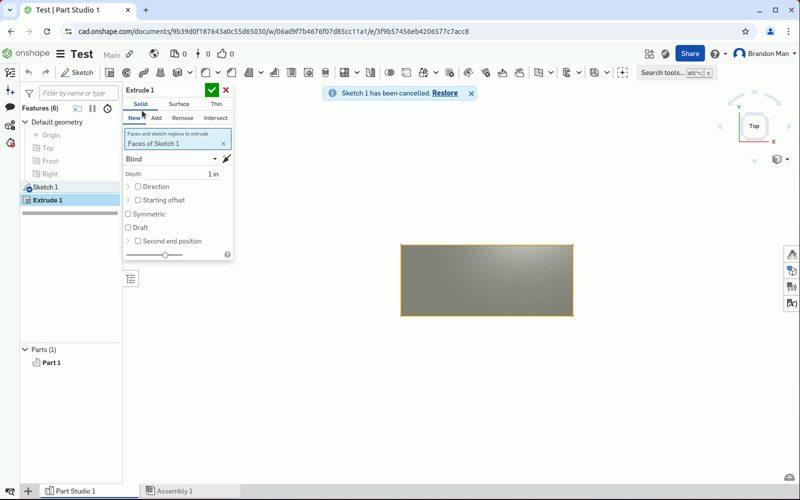
mouse_move(137, 120)
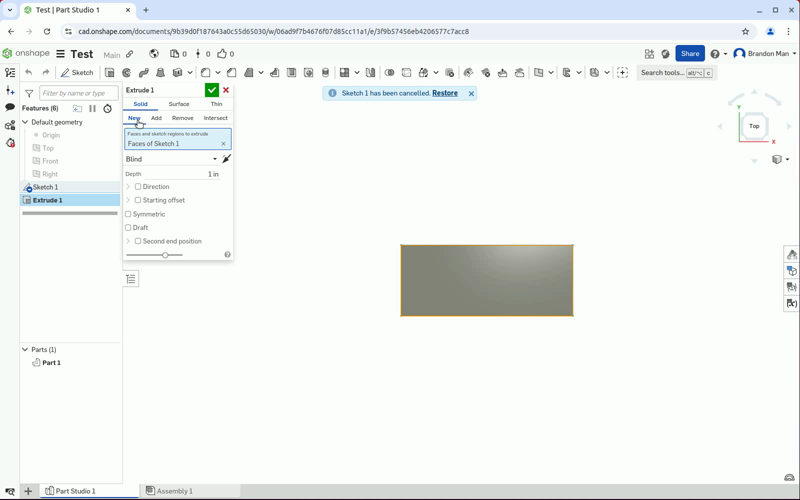
click(137, 120)
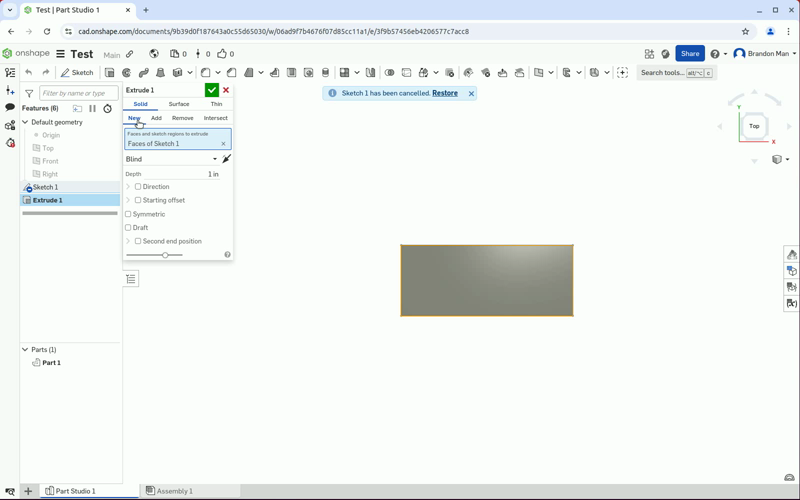
key(tab, 4)
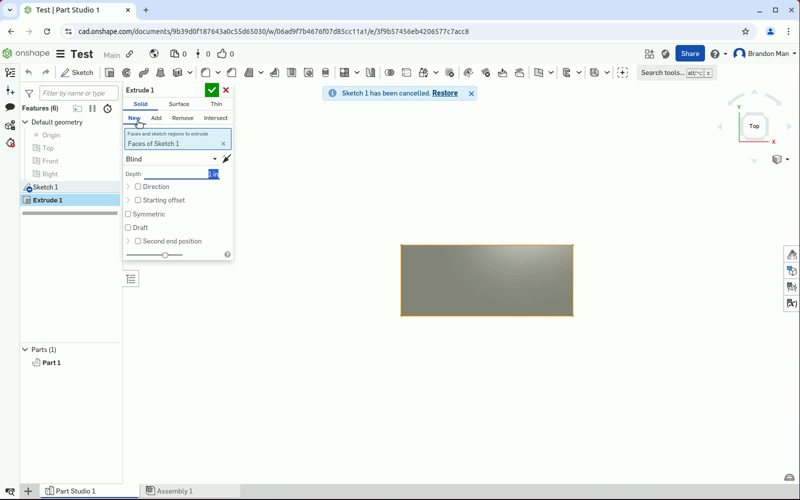
text(2.648)
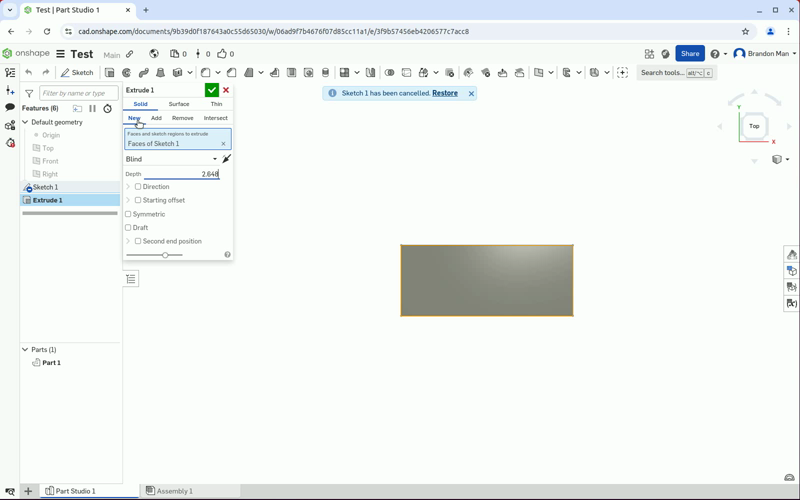
key(enter)
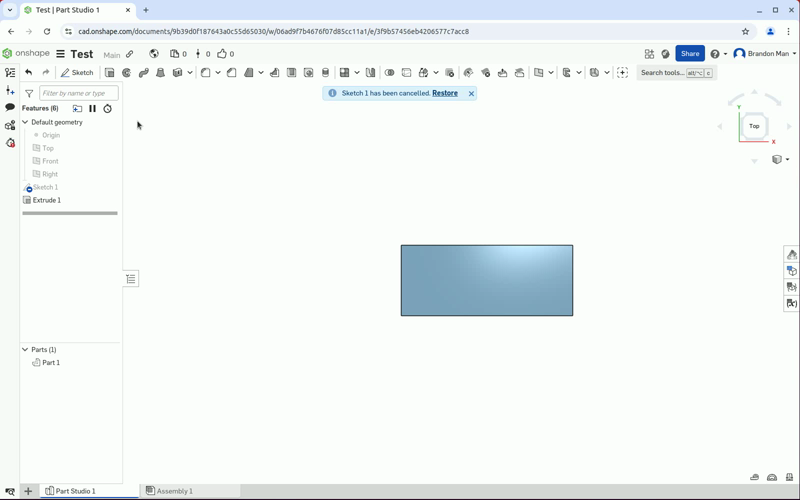
key(shift+h)
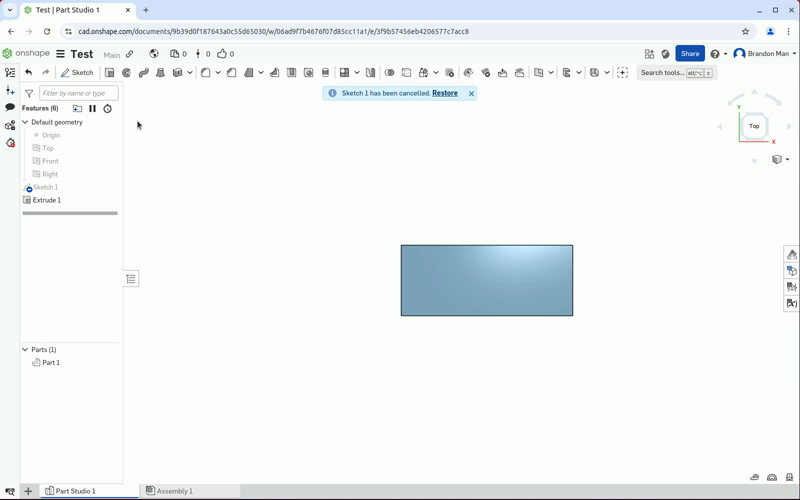
key(shift+h)
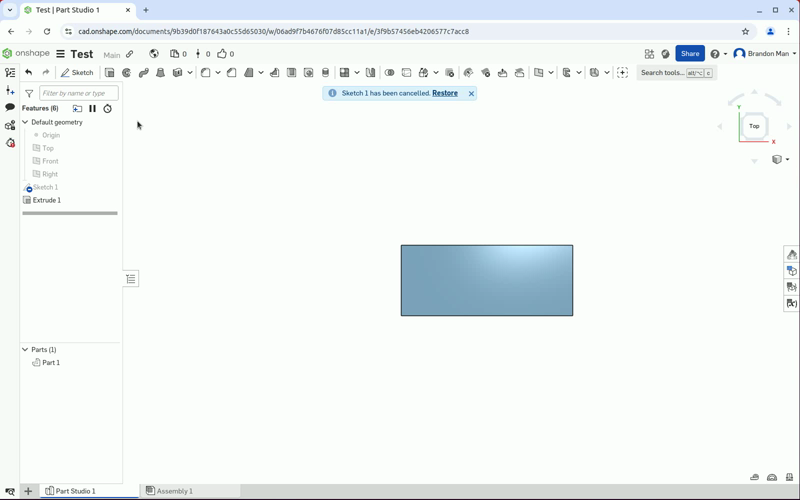
mouse_move(73, 189)
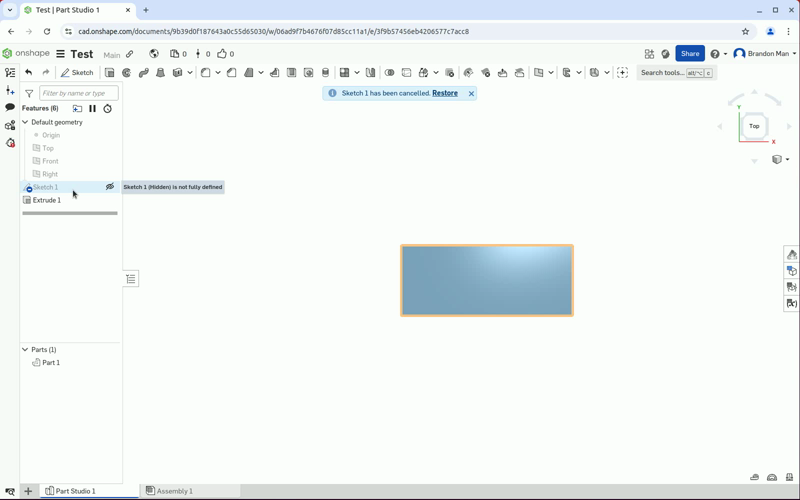
click(73, 189)
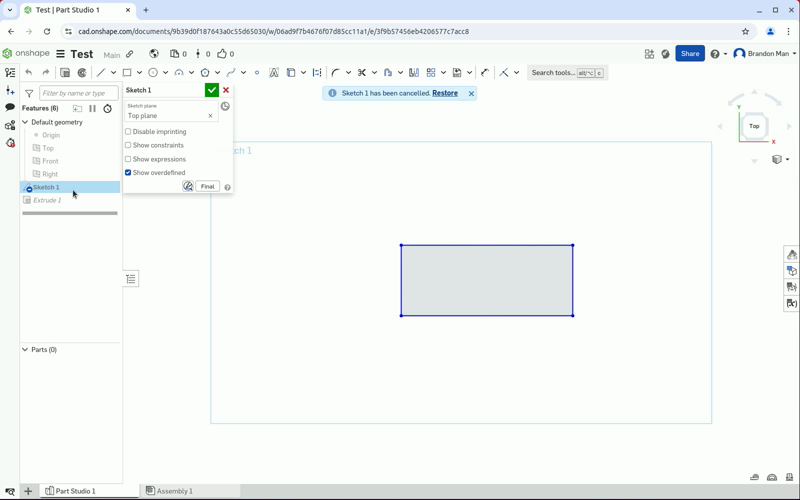
mouse_move(229, 92)
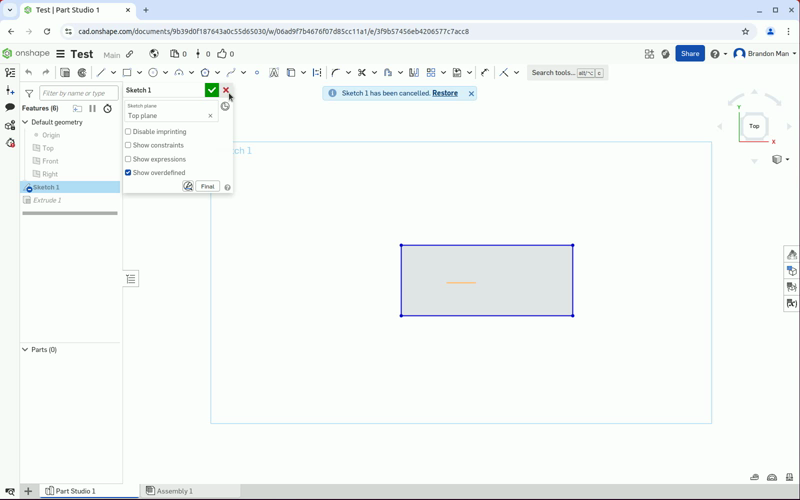
click(229, 92)
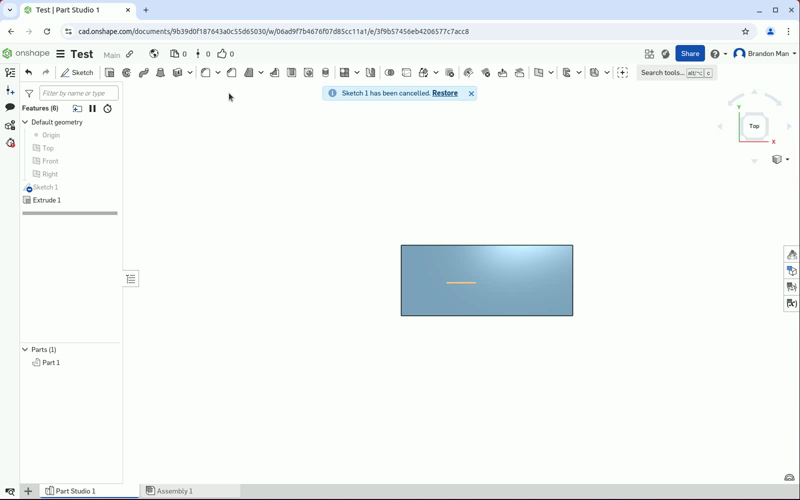
mouse_move(73, 352)
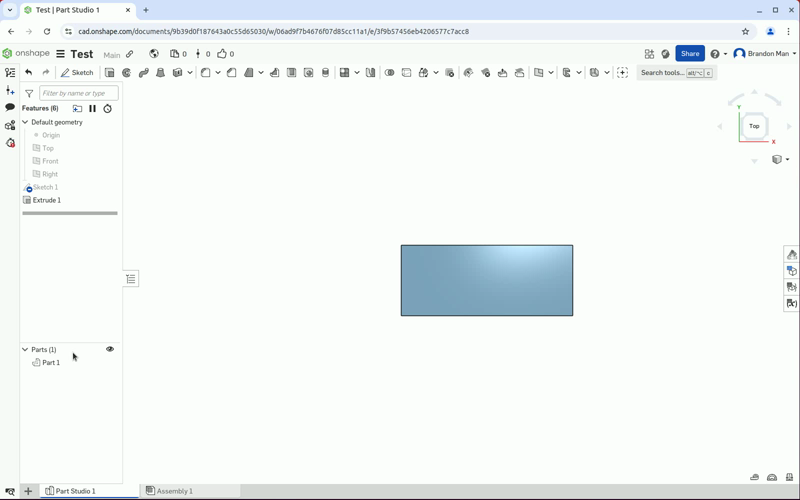
key(y)
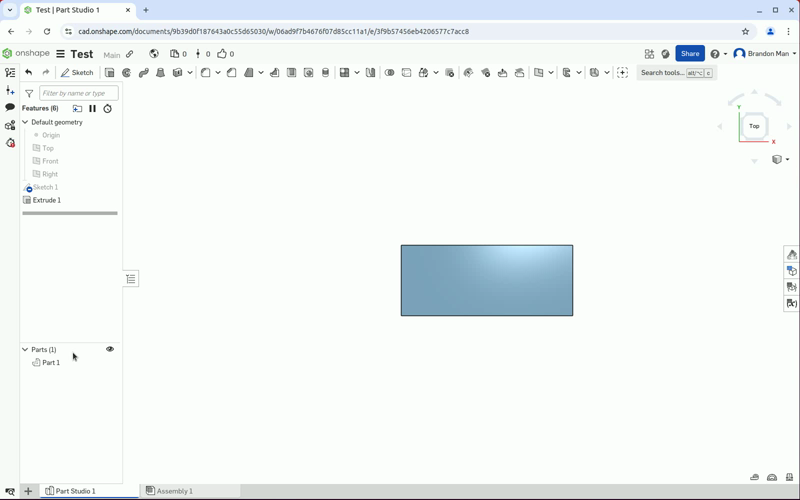
key(shift+p)
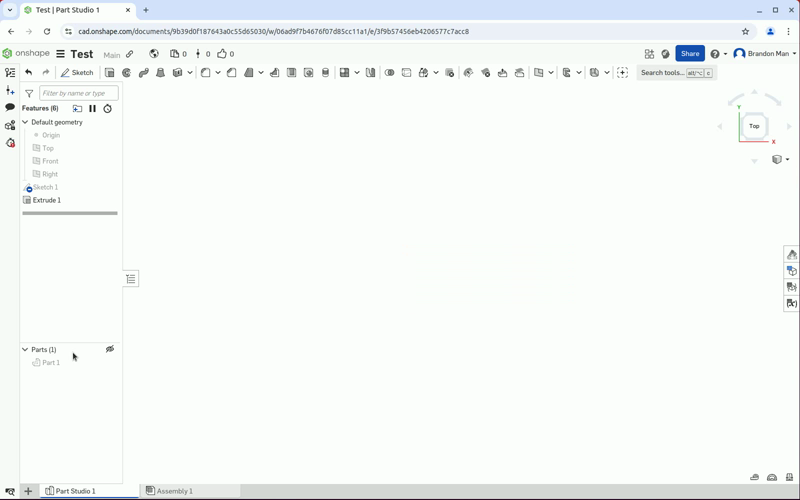
key(space)
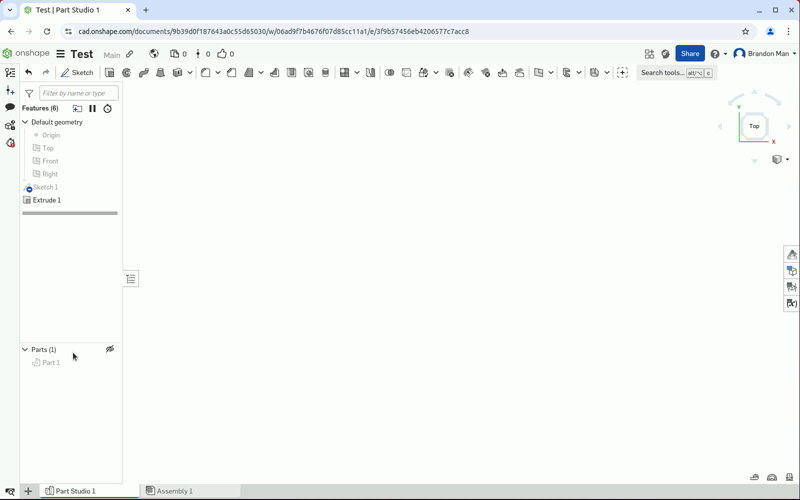
key_down(shift)
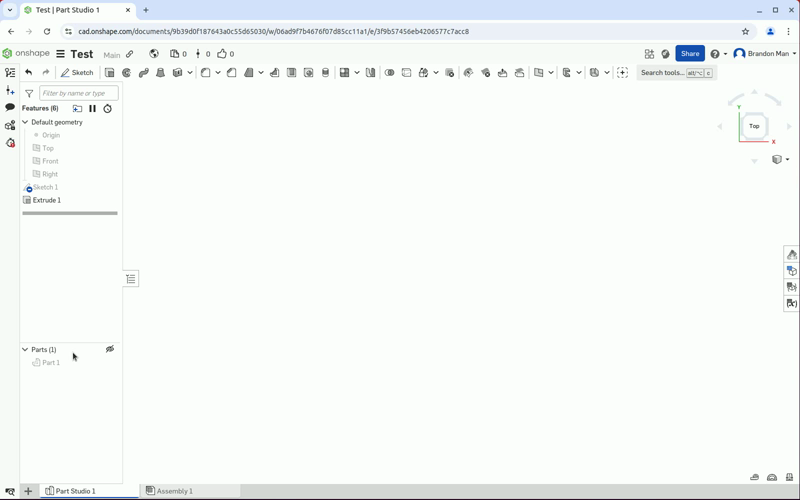
key(up)
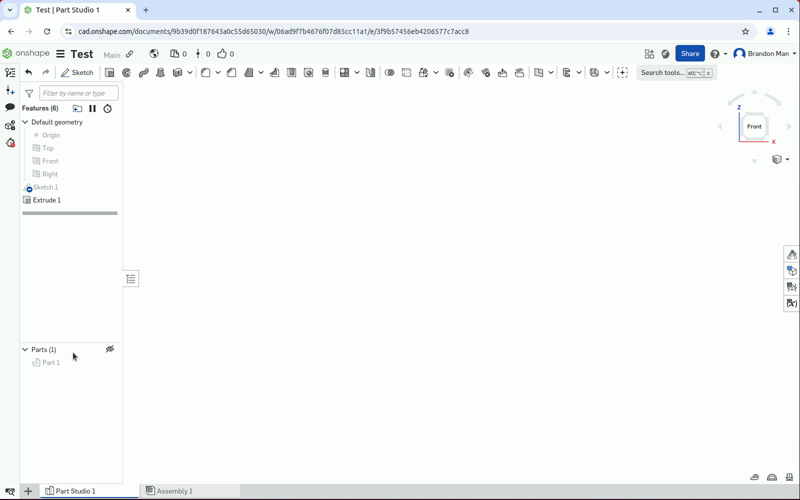
key_up(shift)
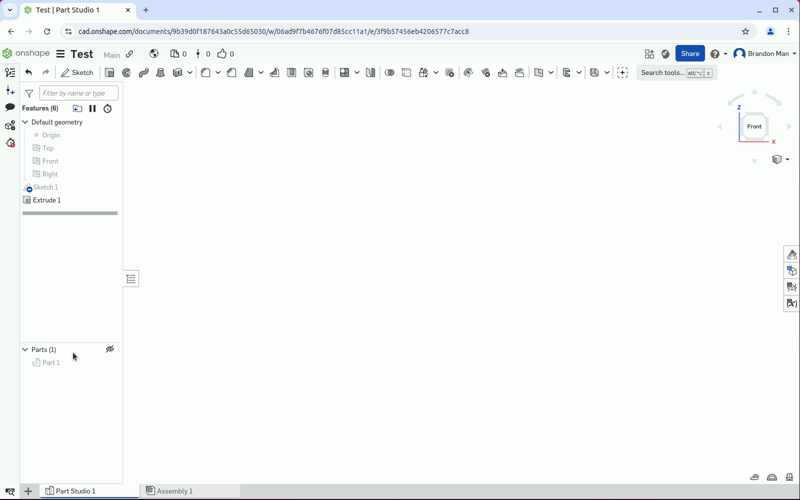
key(space)
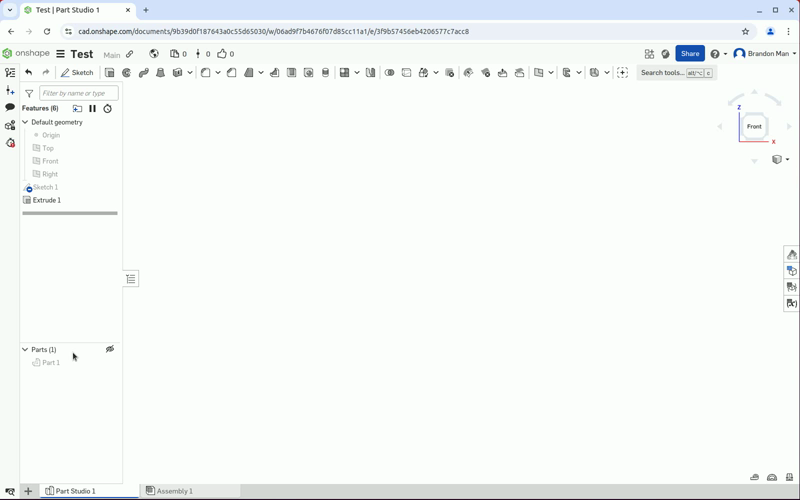
key_down(shift)
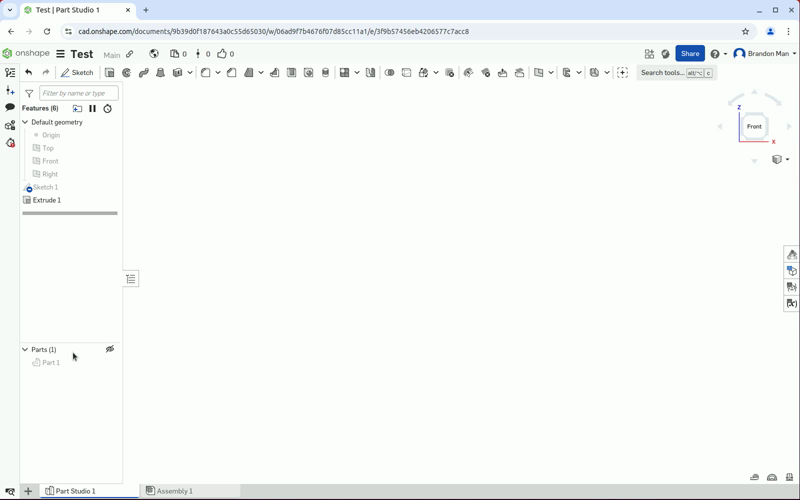
key(left)
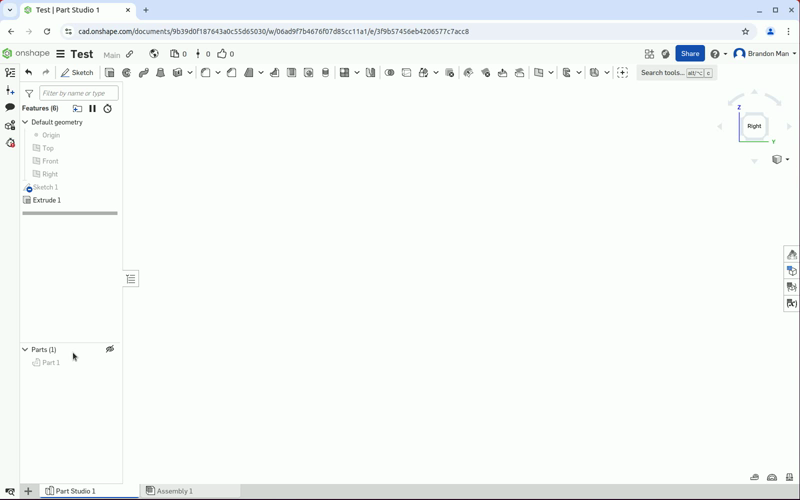
key_up(shift)
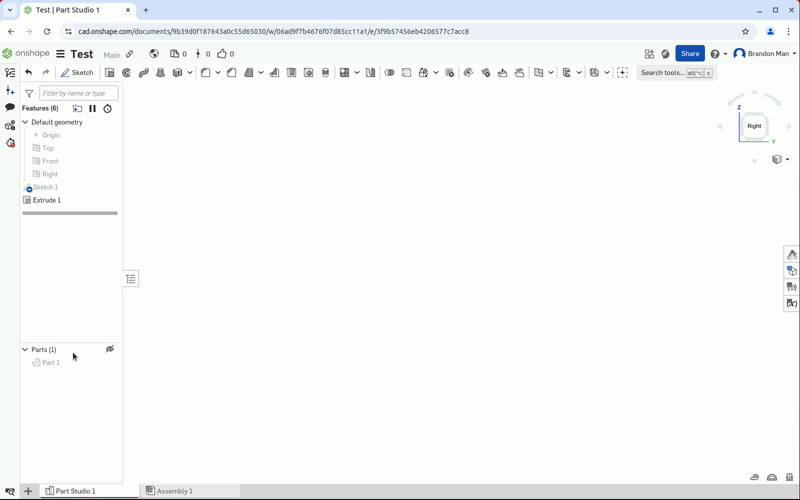
mouse_move(73, 352)
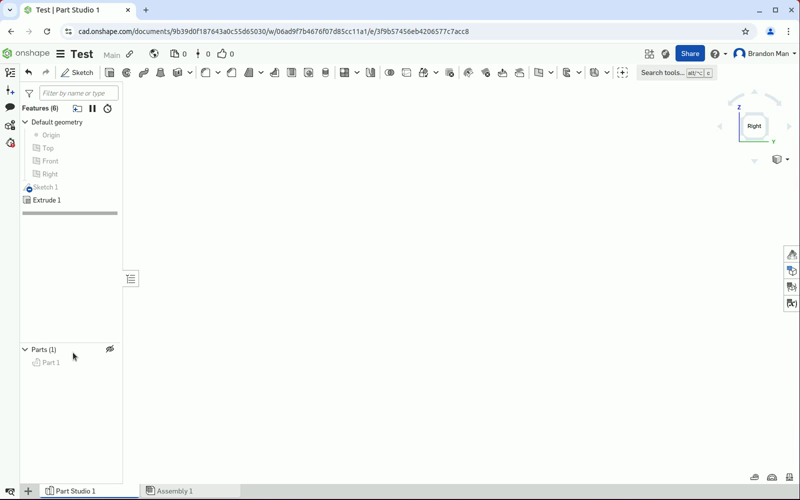
key(shift+y)
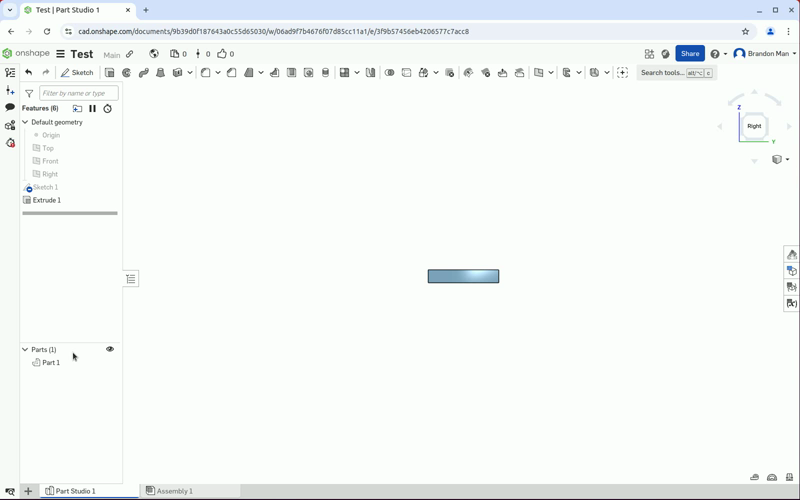
mouse_move(541, 75)
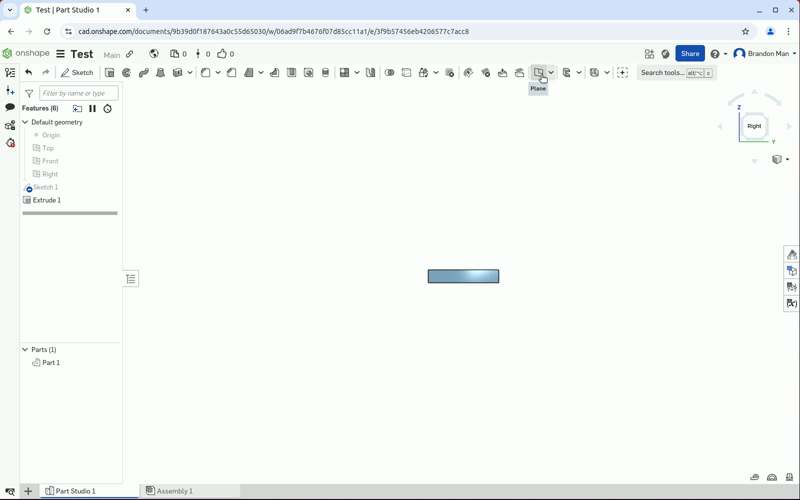
click(541, 75)
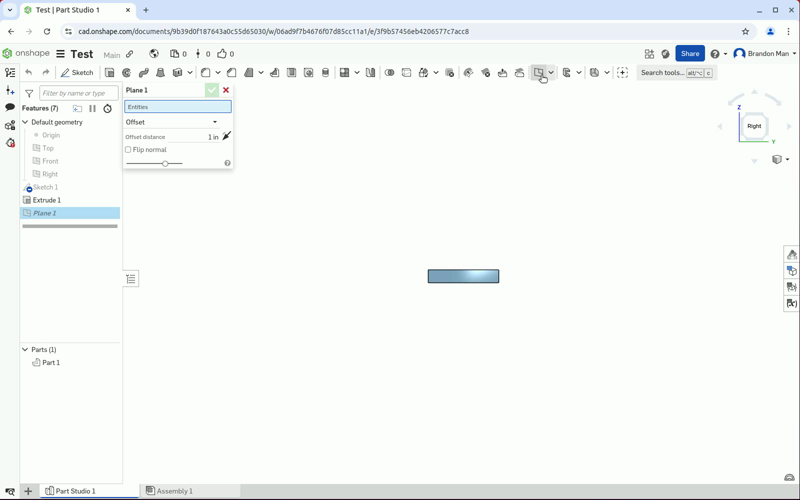
mouse_move(73, 176)
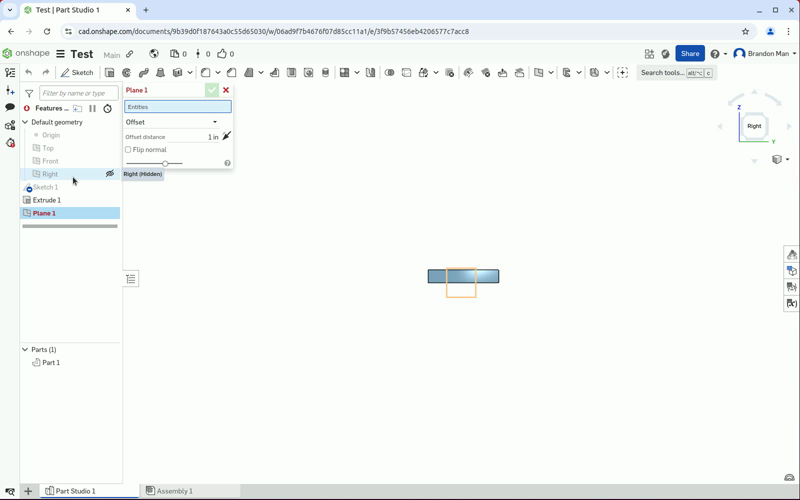
click(73, 176)
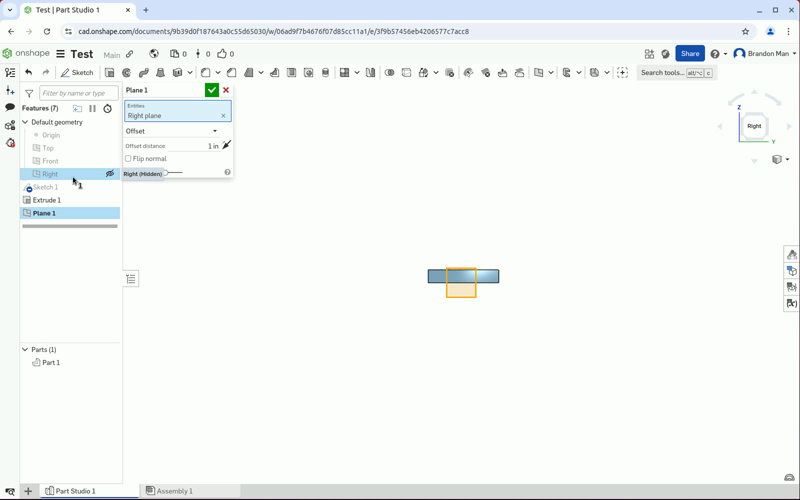
key(tab, 2)
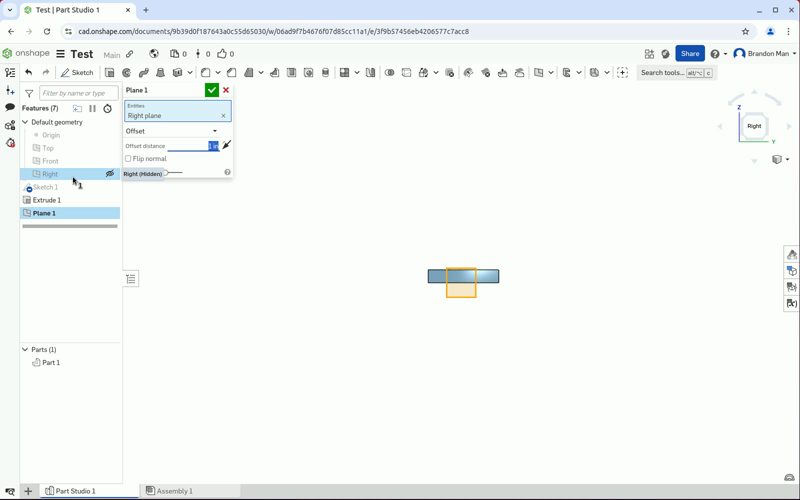
text(23.108)
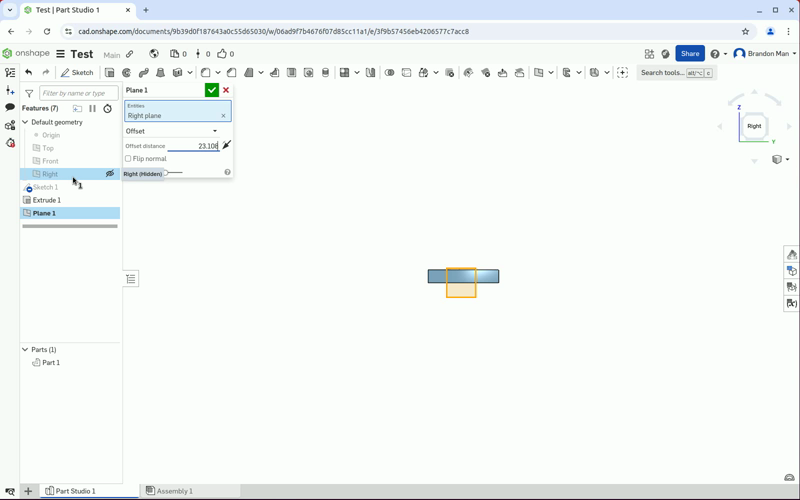
key(enter, 2)
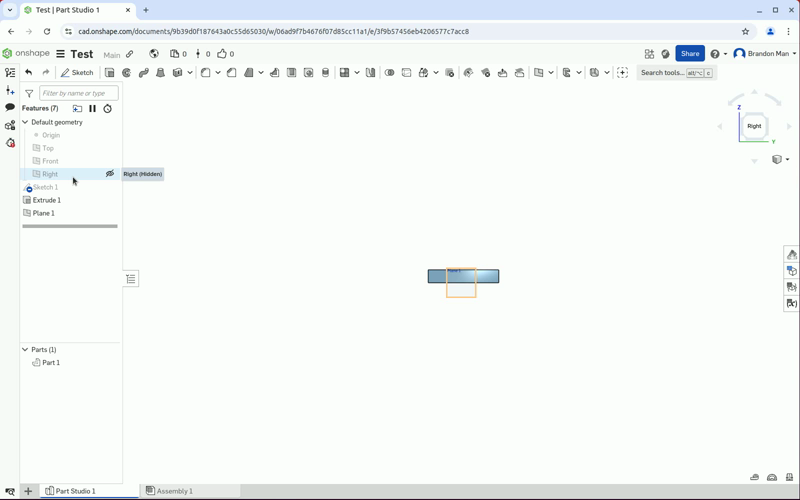
key(shift+s)
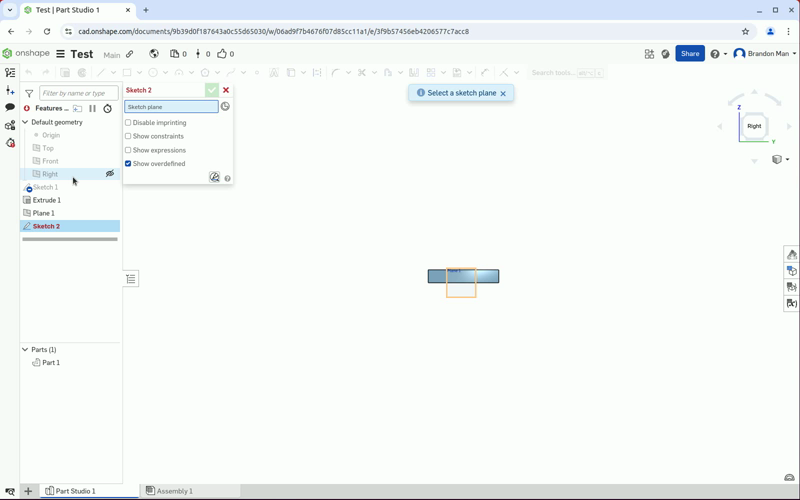
mouse_move(73, 215)
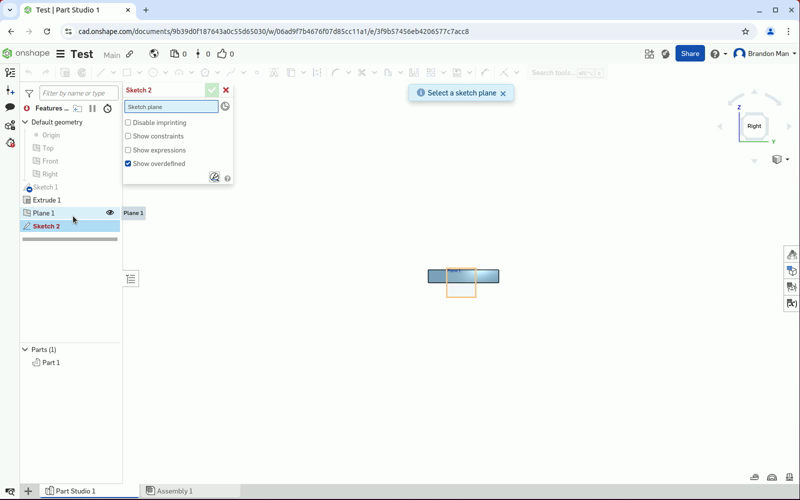
click(73, 215)
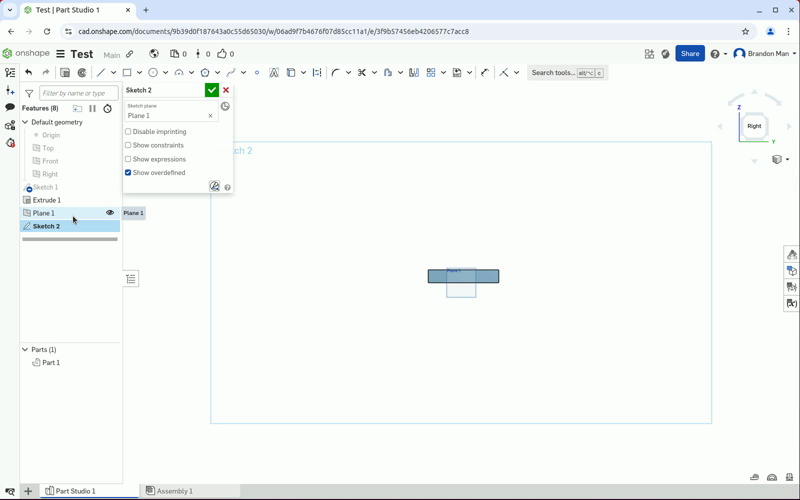
mouse_move(73, 352)
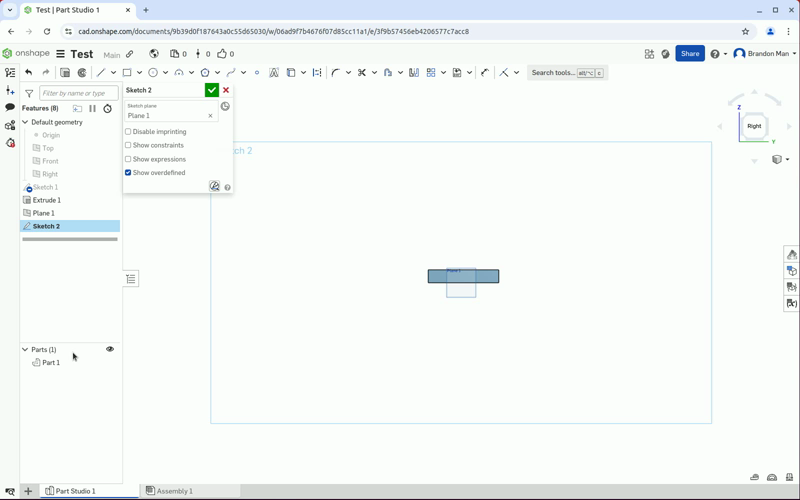
key(y)
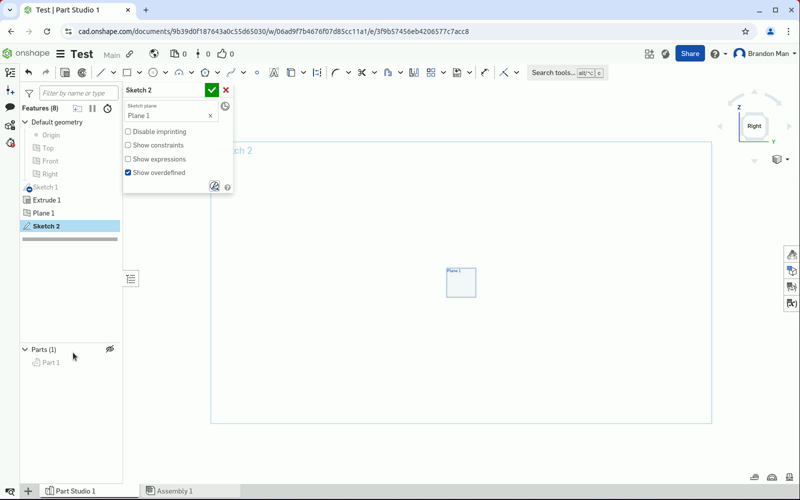
key(c)
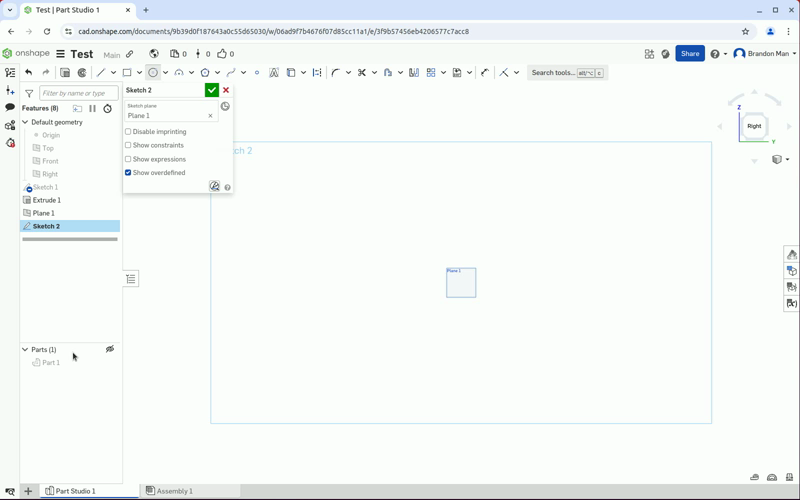
key_down(shift)
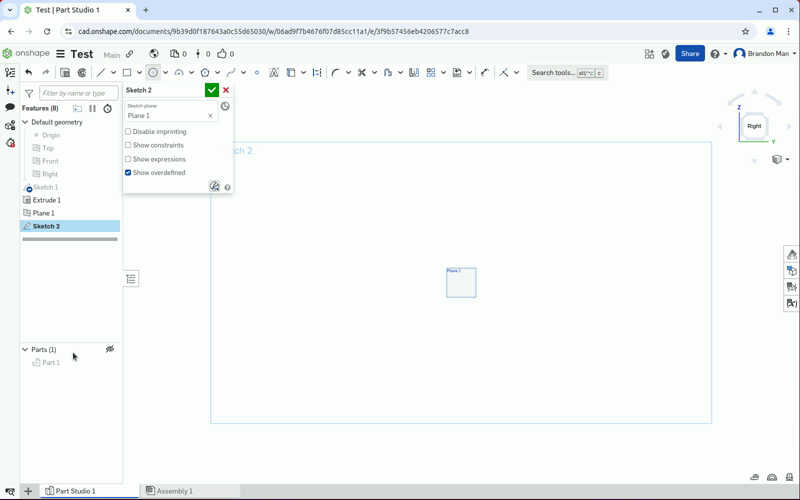
mouse_move(449, 275)
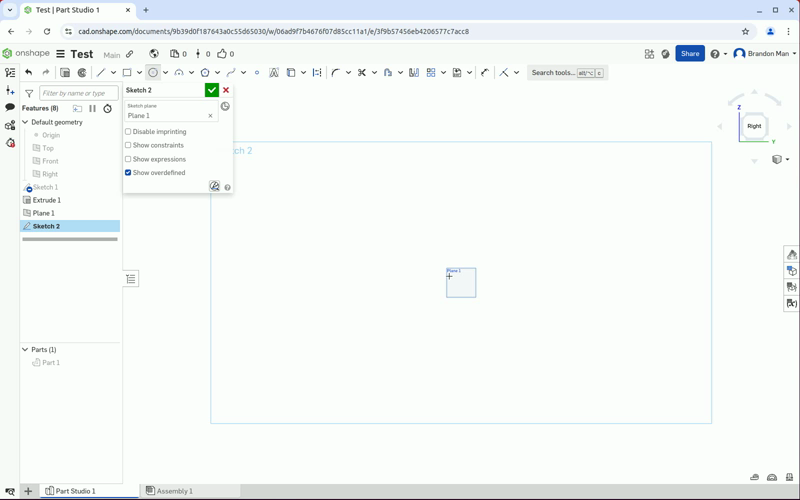
click(449, 275)
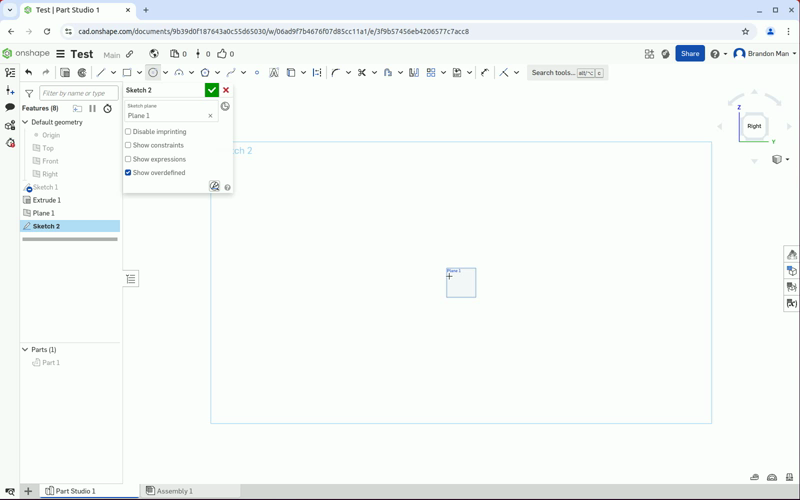
key_up(shift)
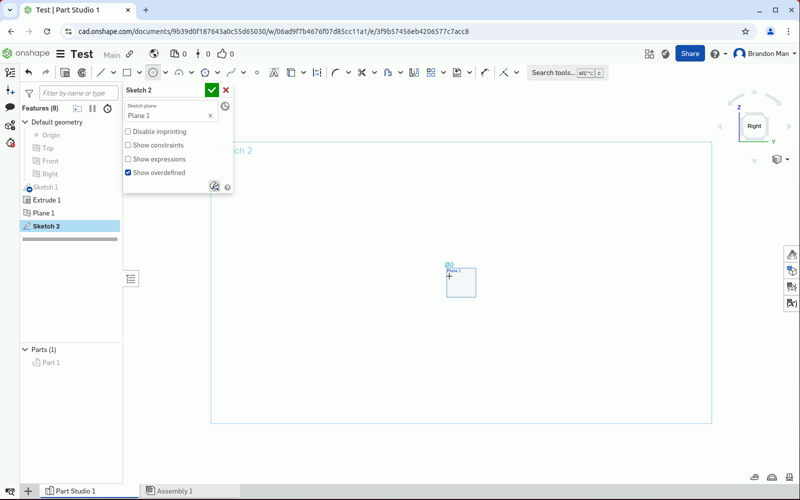
mouse_move(451, 275)
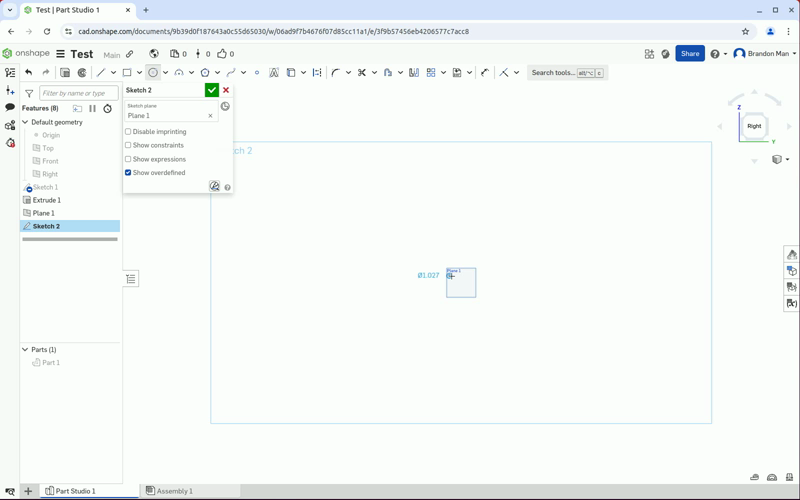
scroll(6)
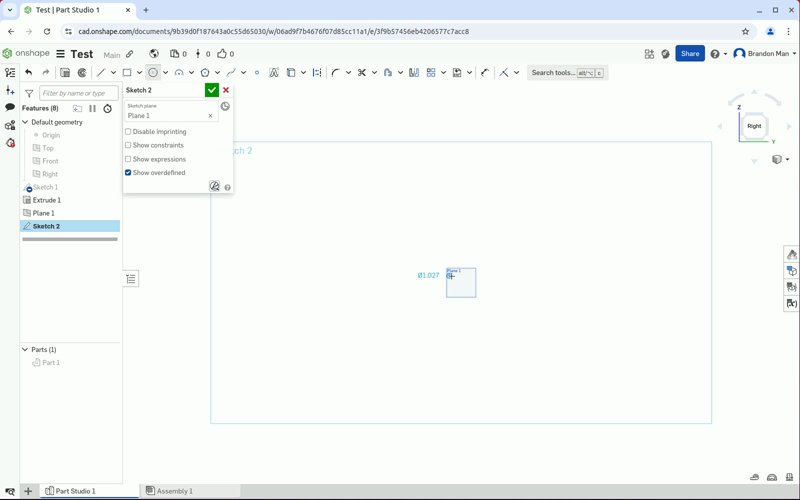
scroll(6)
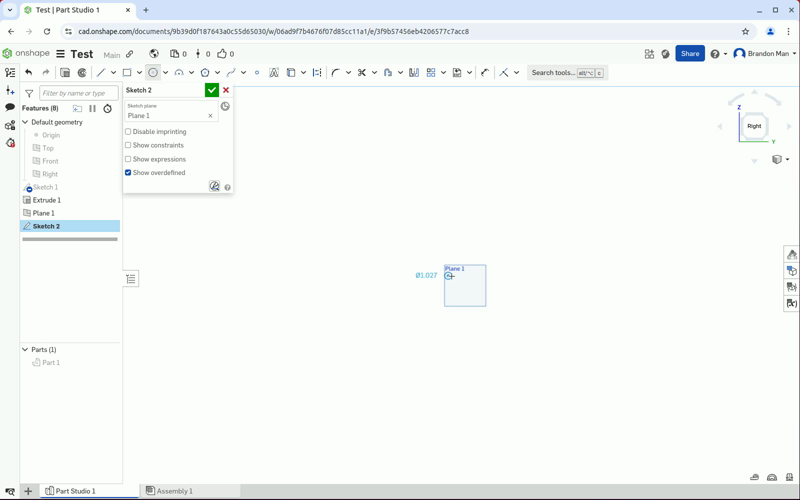
scroll(6)
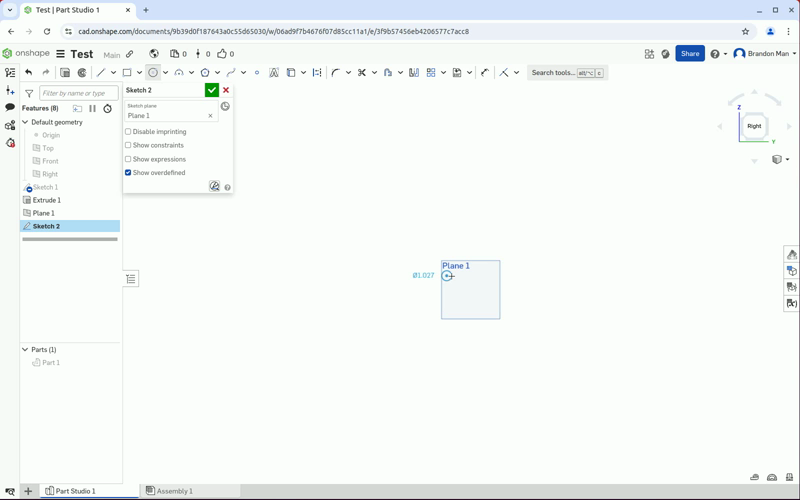
scroll(6)
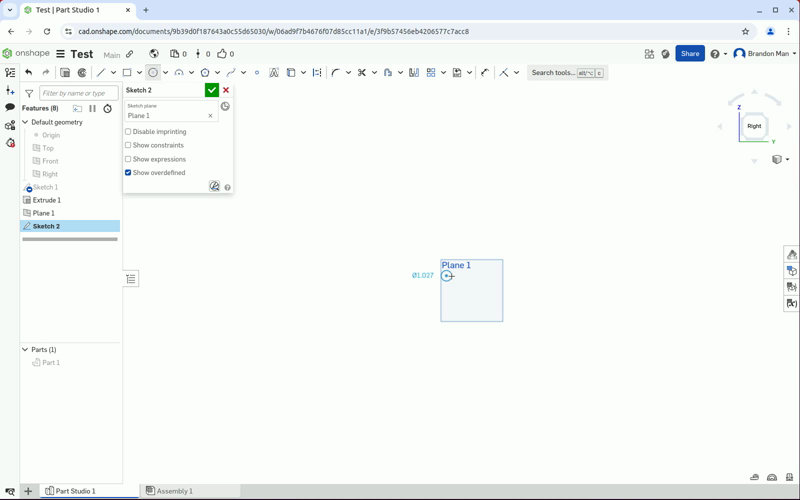
scroll(6)
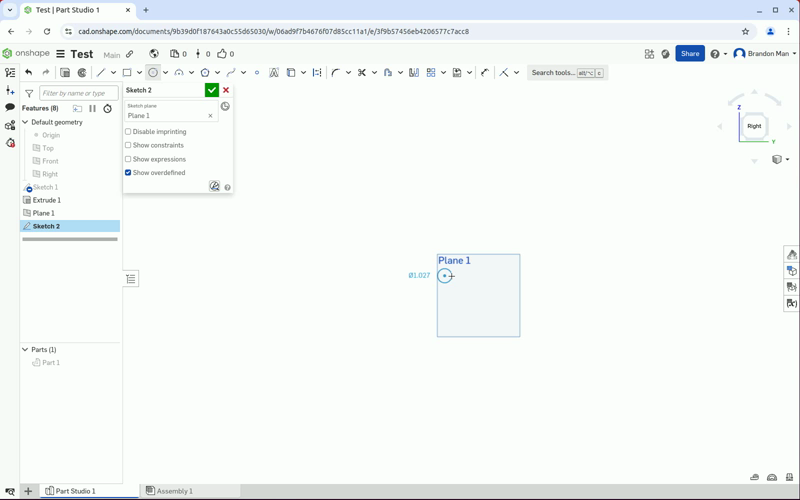
scroll(6)
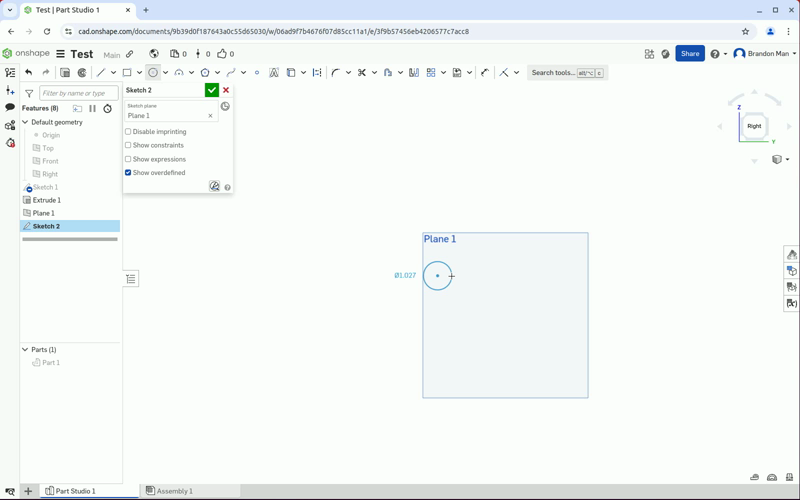
scroll(6)
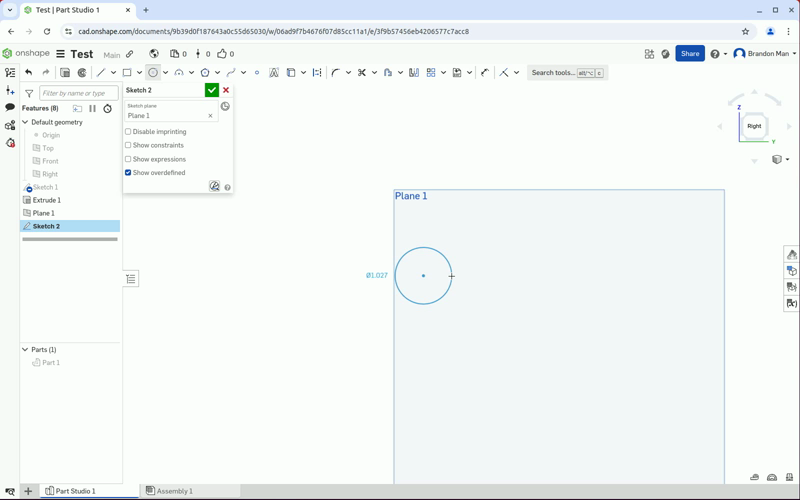
click(451, 275)
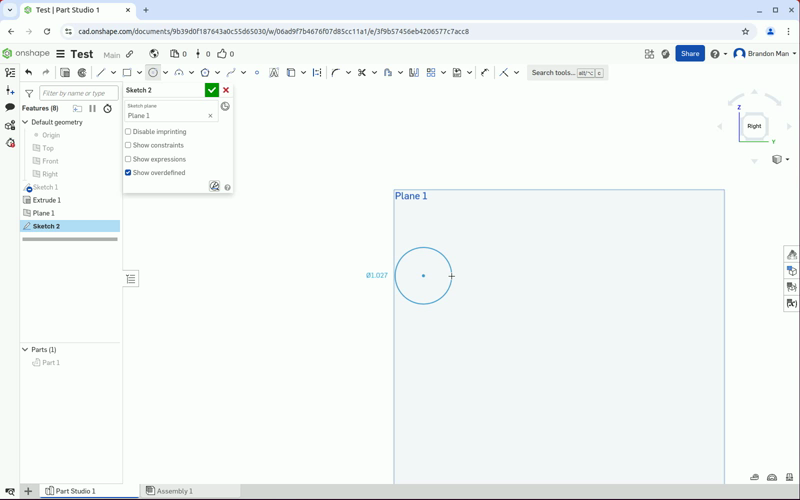
scroll(-6)
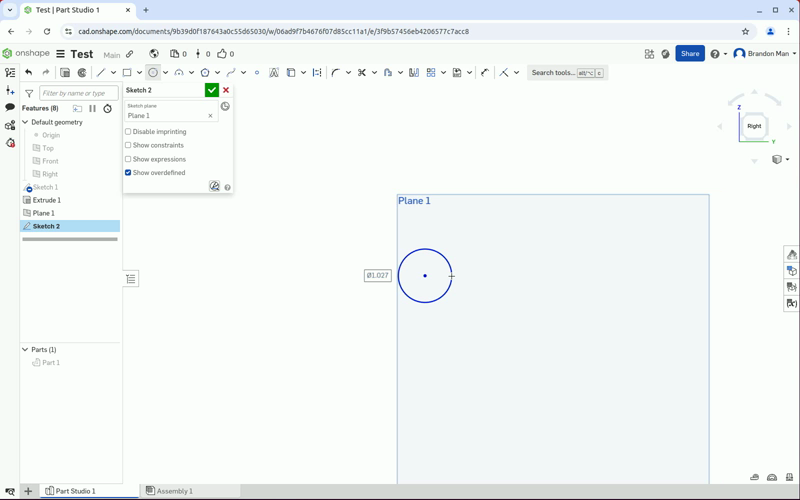
scroll(-6)
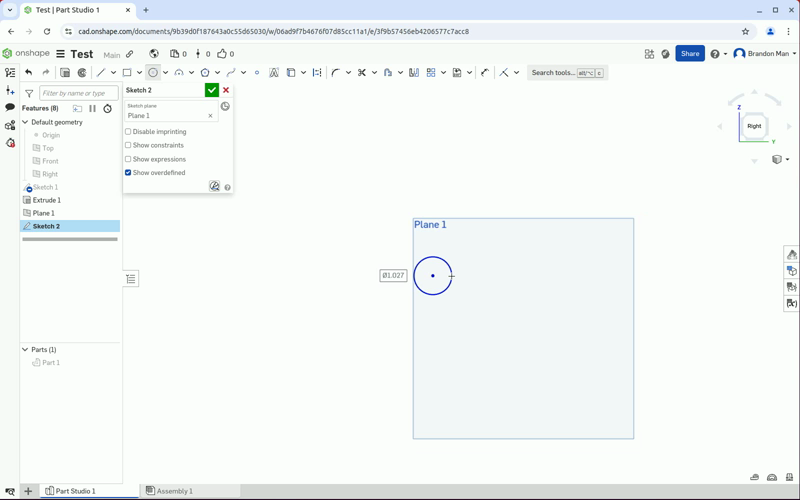
scroll(-6)
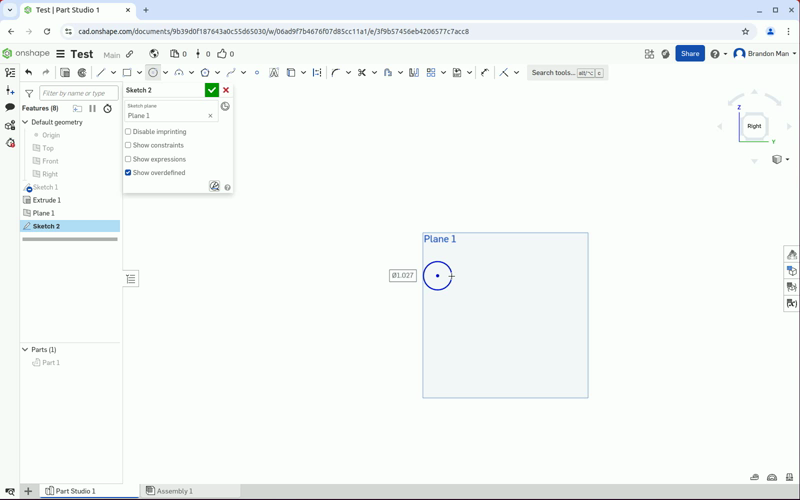
scroll(-6)
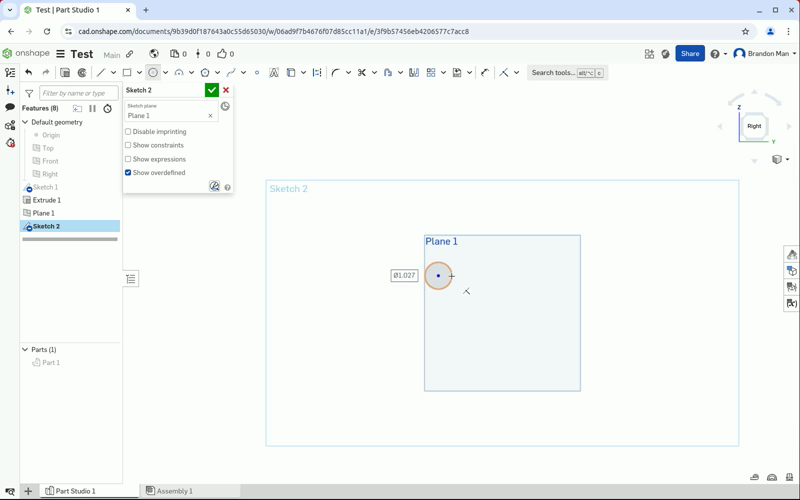
scroll(-6)
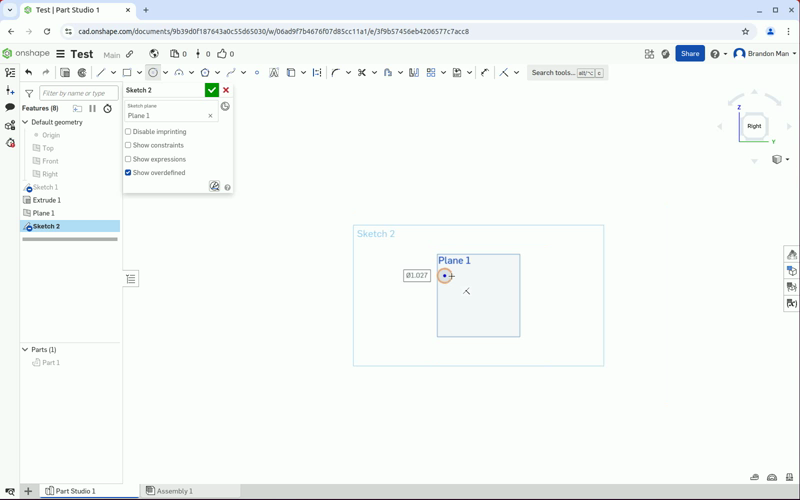
scroll(-6)
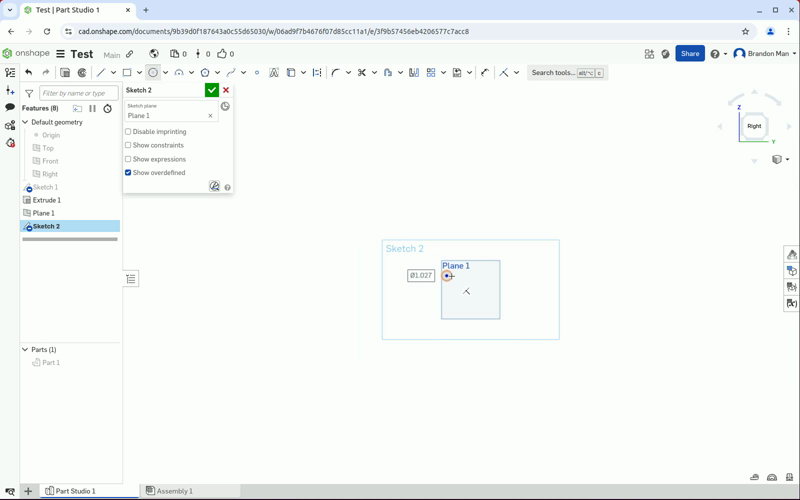
scroll(-6)
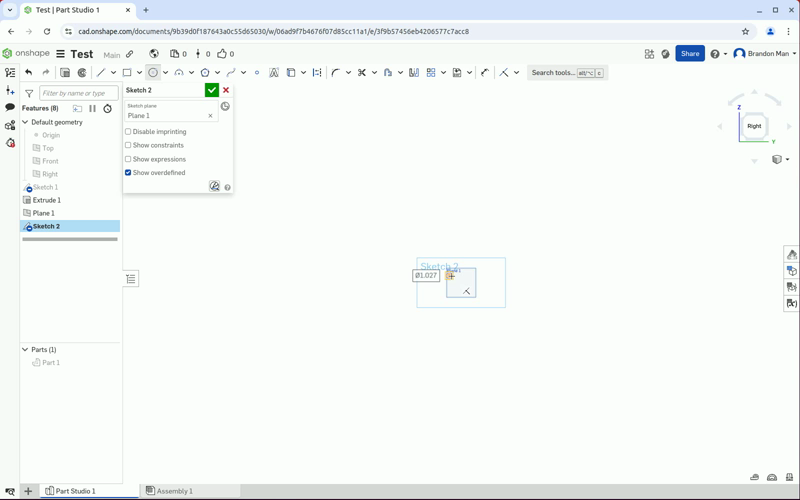
key(esc)
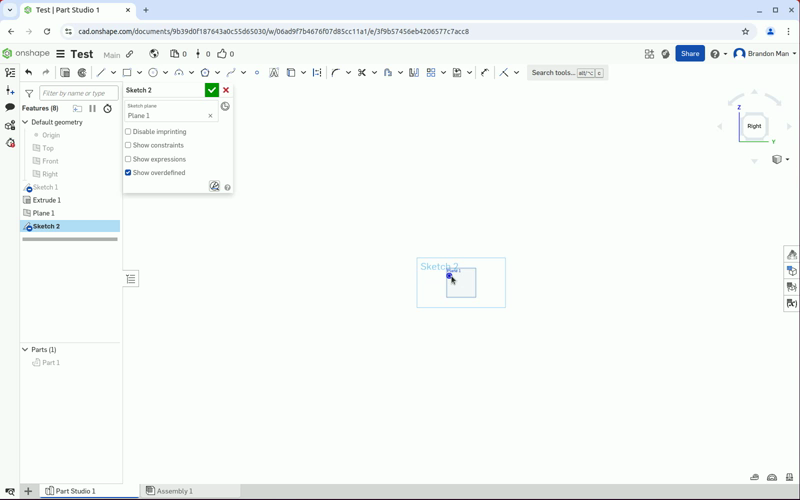
mouse_move(448, 273)
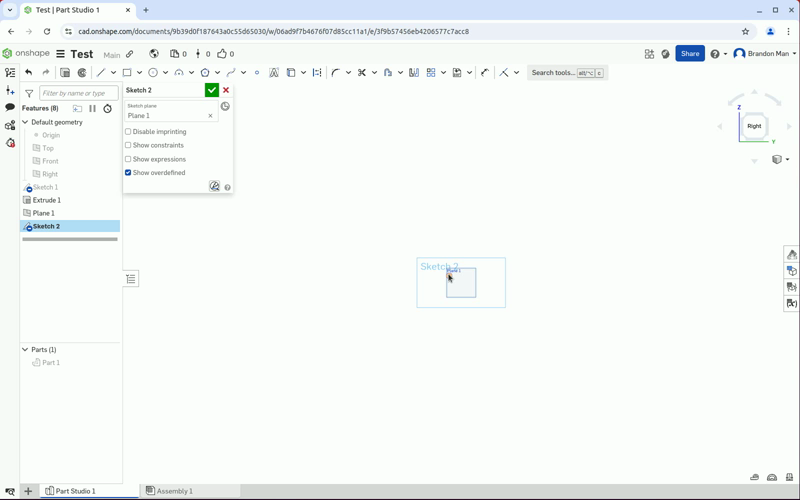
scroll(6)
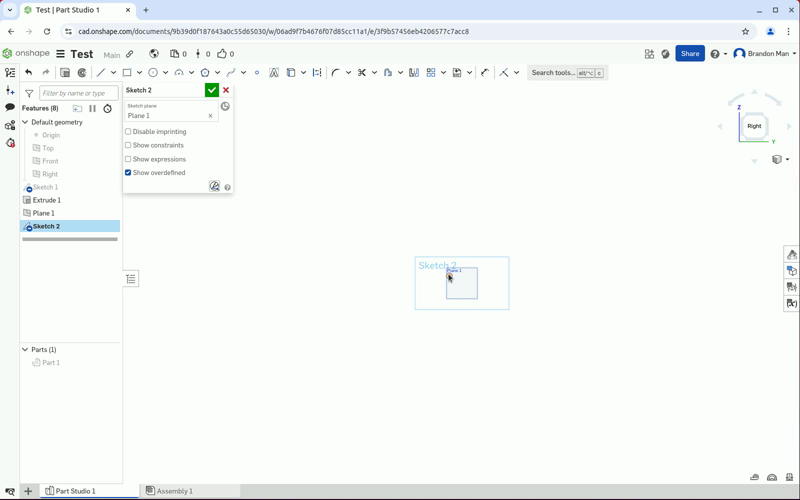
scroll(6)
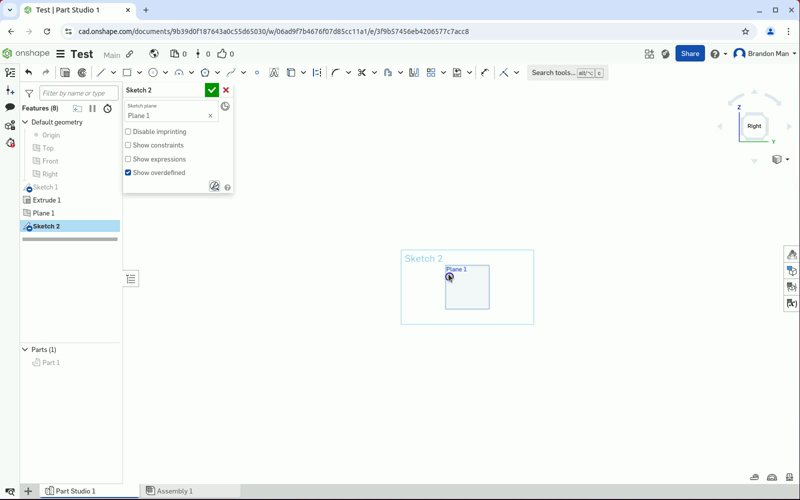
scroll(6)
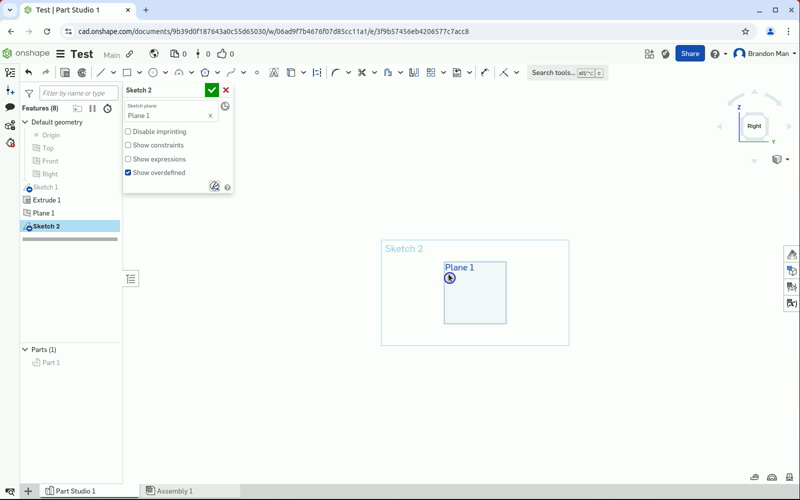
scroll(6)
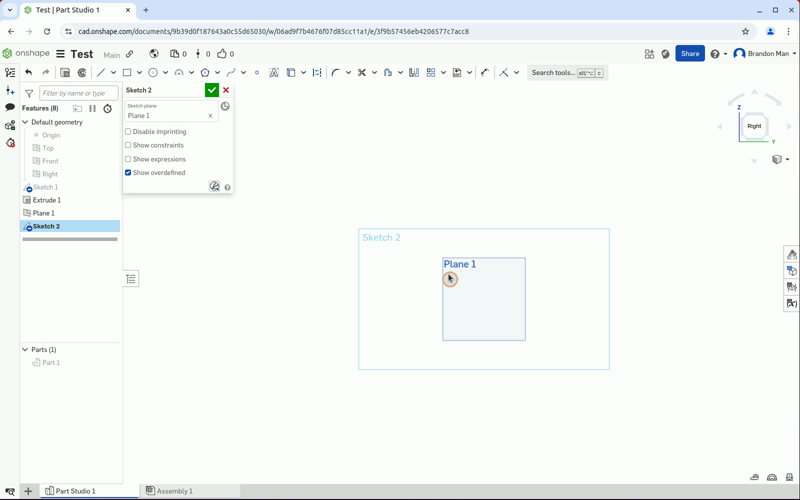
scroll(6)
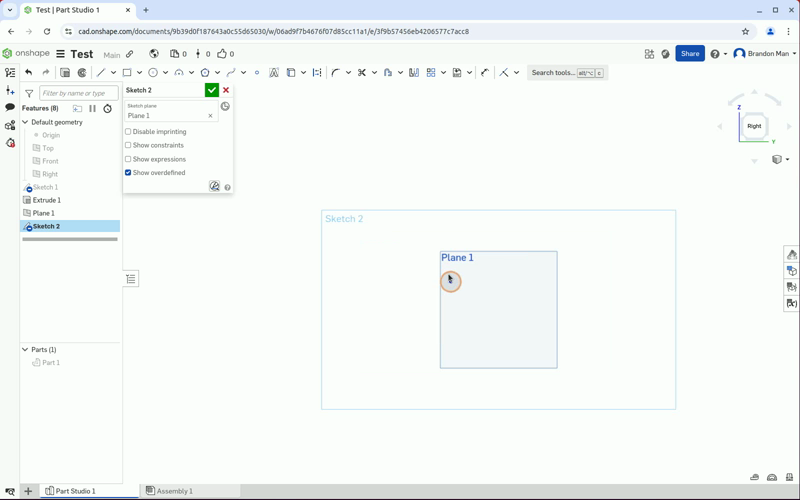
scroll(6)
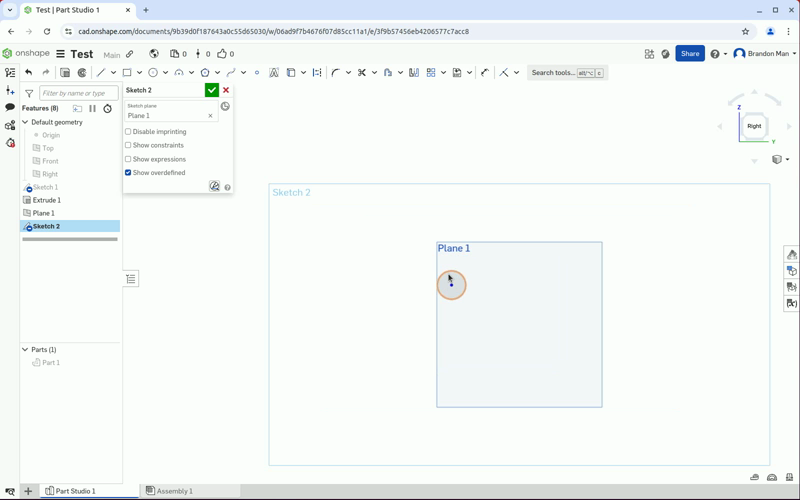
scroll(6)
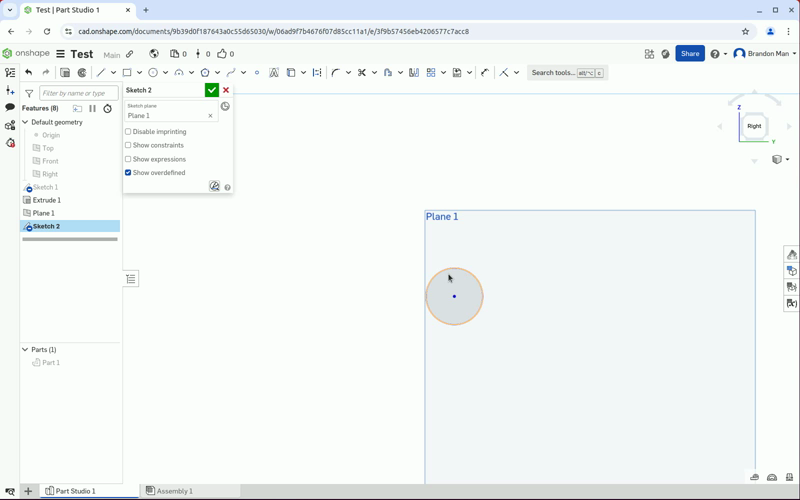
click(448, 273)
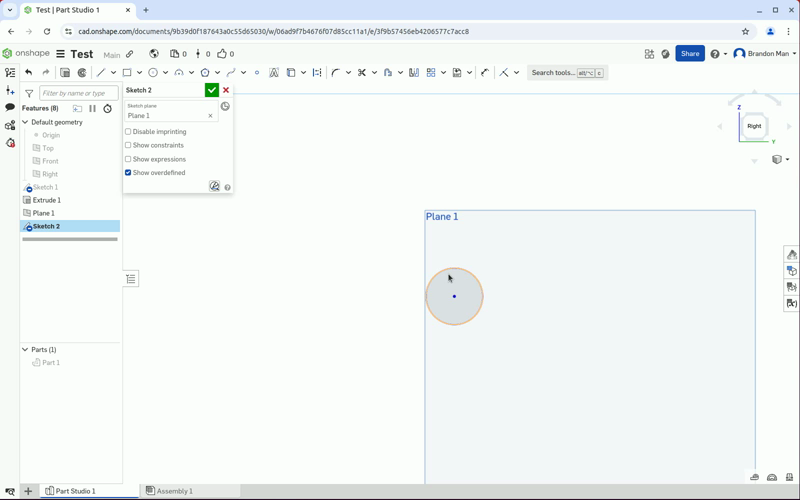
scroll(-6)
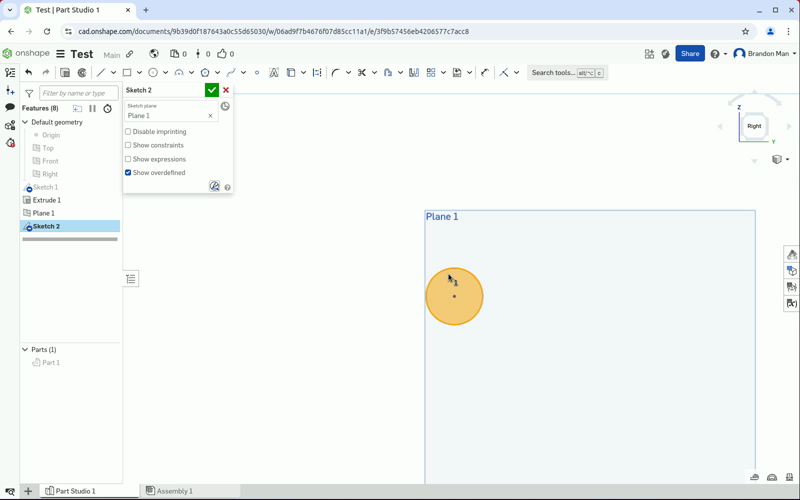
scroll(-6)
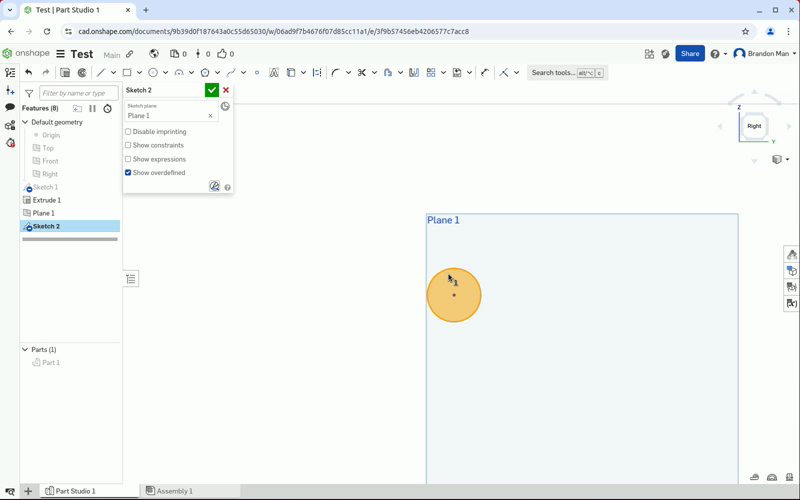
scroll(-6)
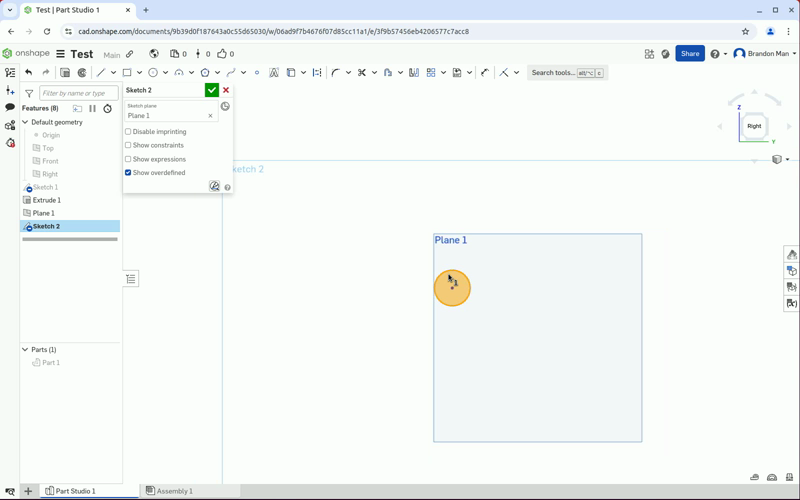
scroll(-6)
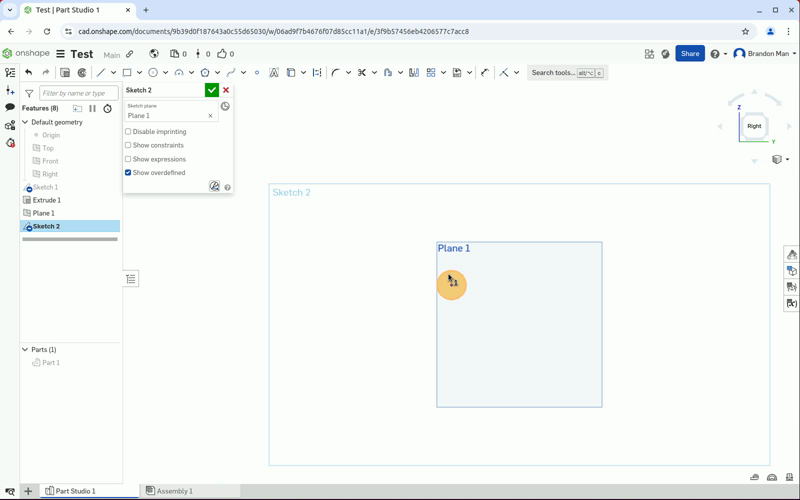
scroll(-6)
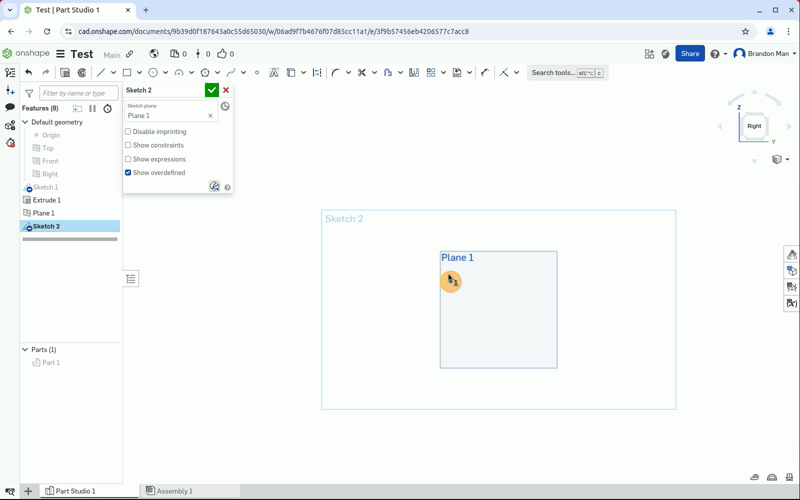
scroll(-6)
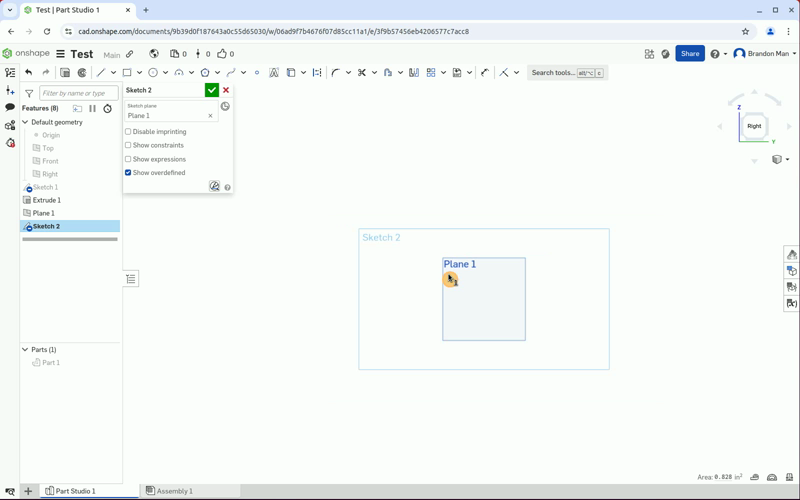
scroll(-6)
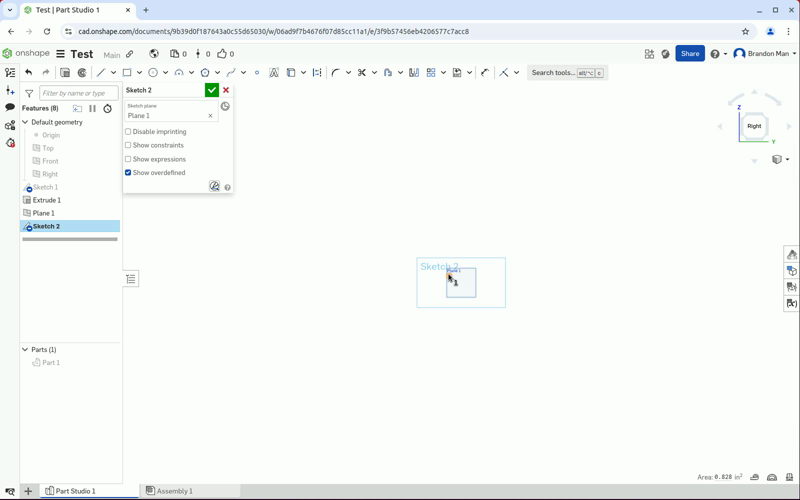
mouse_move(73, 352)
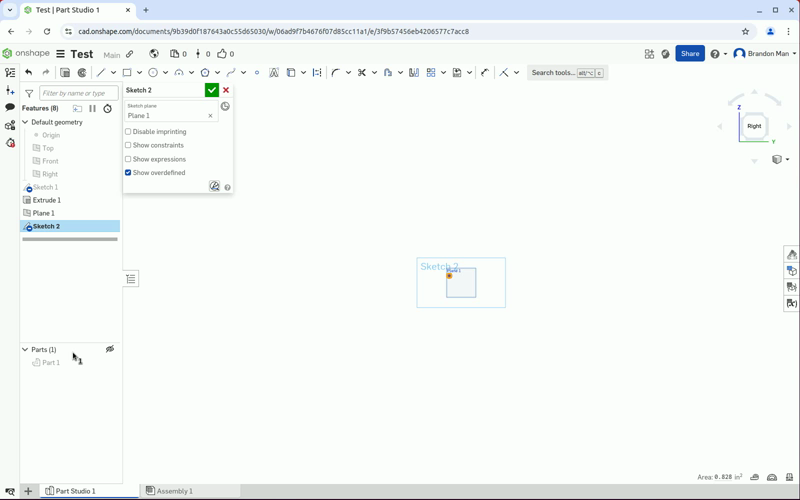
key(shift+y)
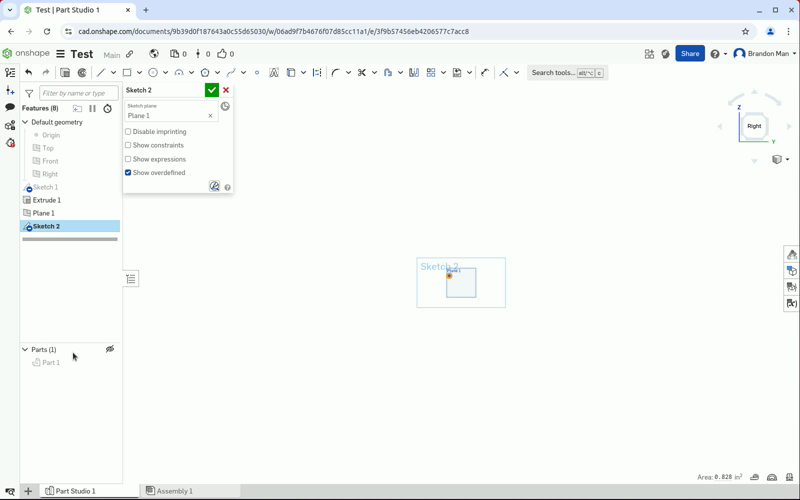
key(shift+e)
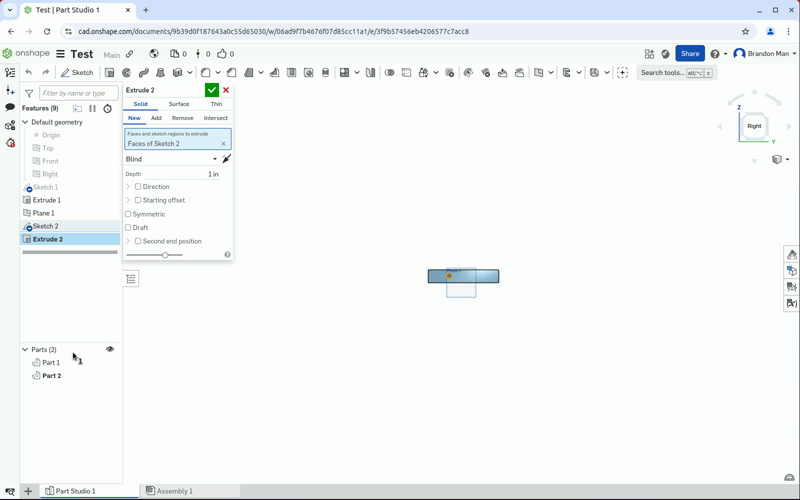
mouse_move(143, 106)
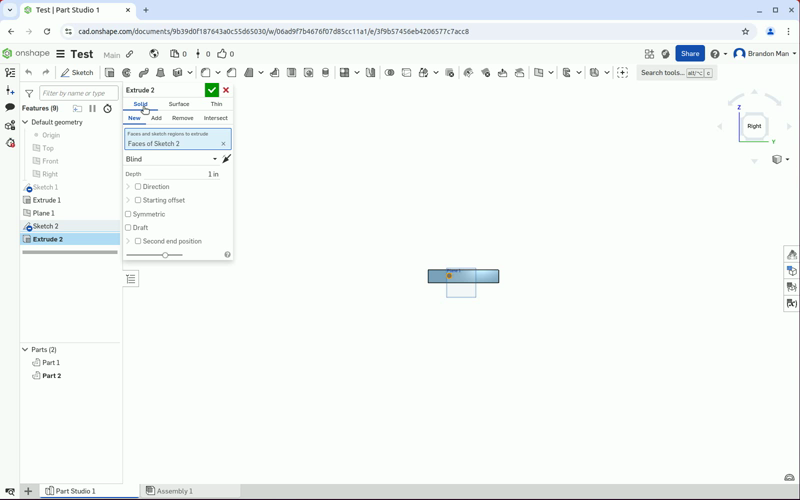
click(143, 106)
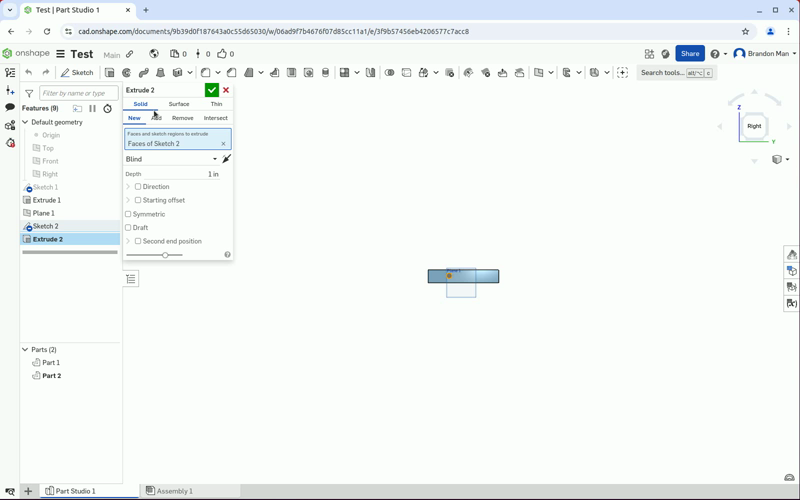
mouse_move(186, 120)
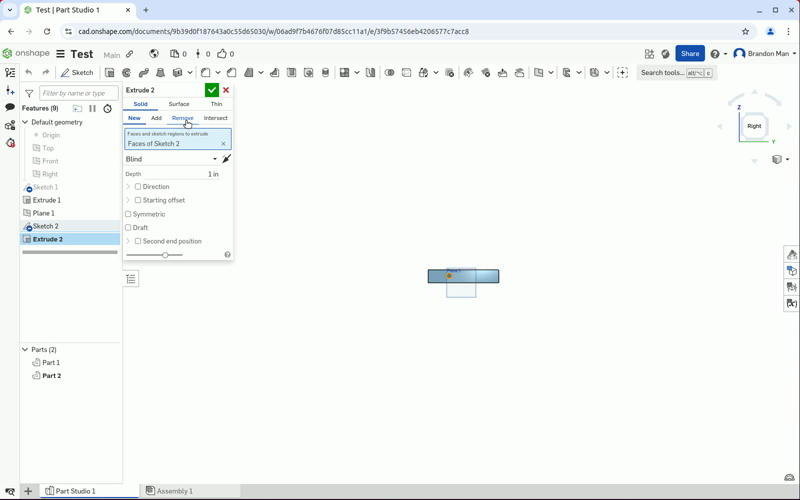
click(186, 120)
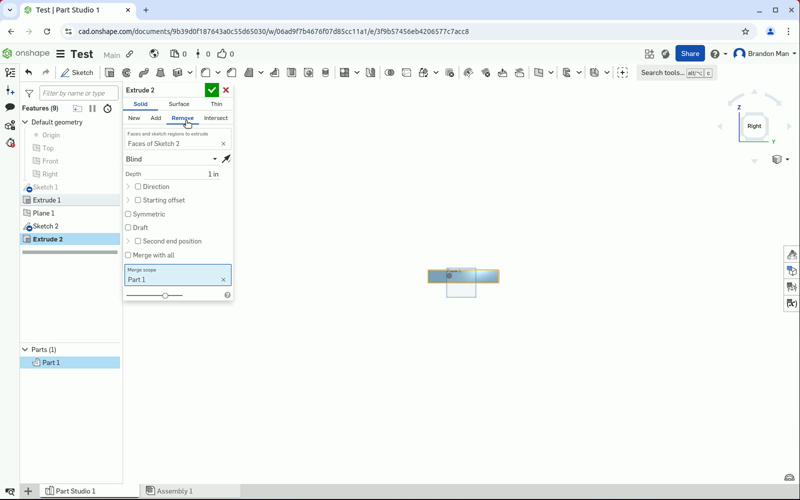
key(tab, 4)
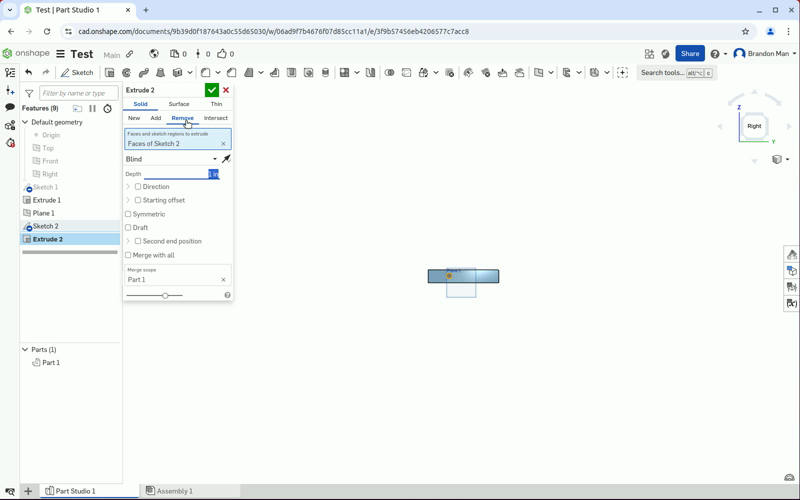
text(9.628)
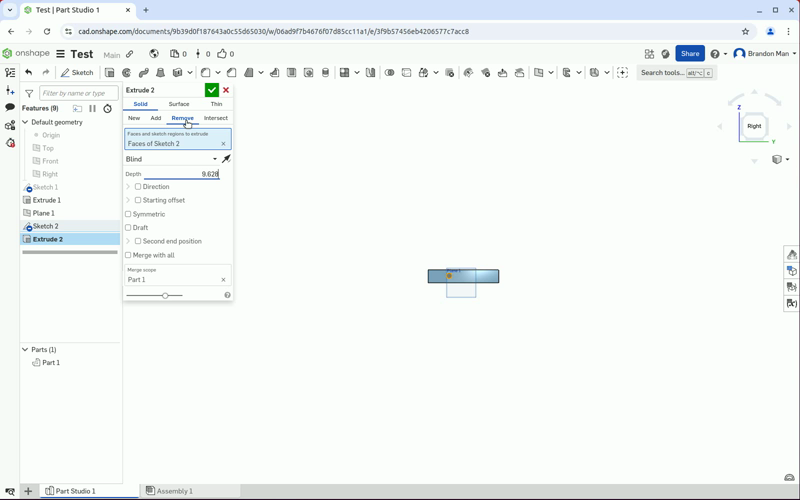
key(tab, 6)
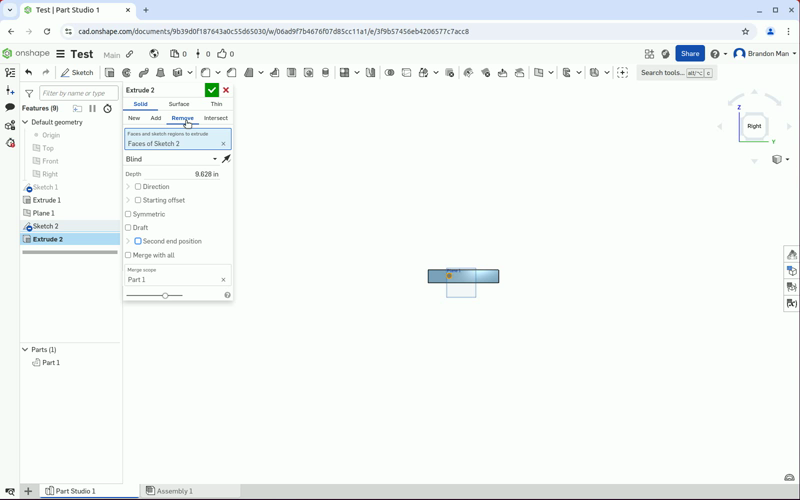
key(space)
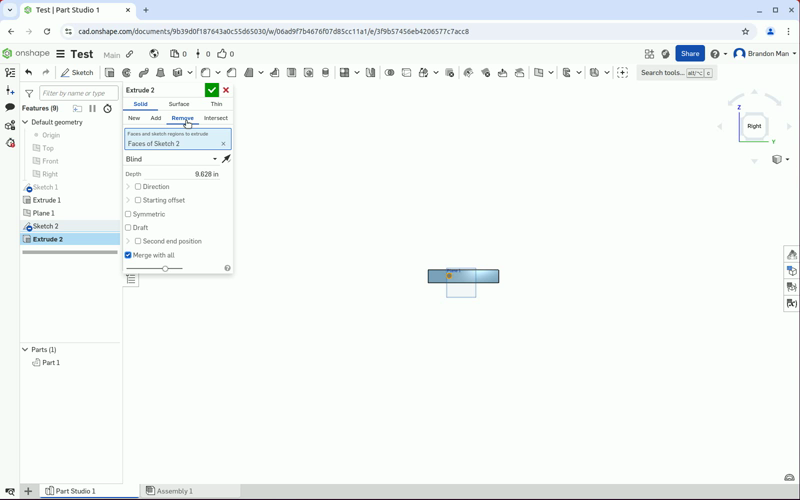
key(enter)
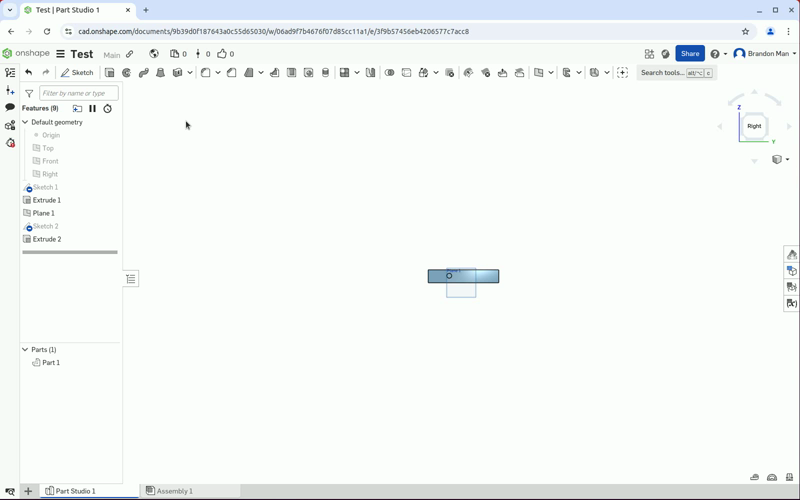
key(shift+h)
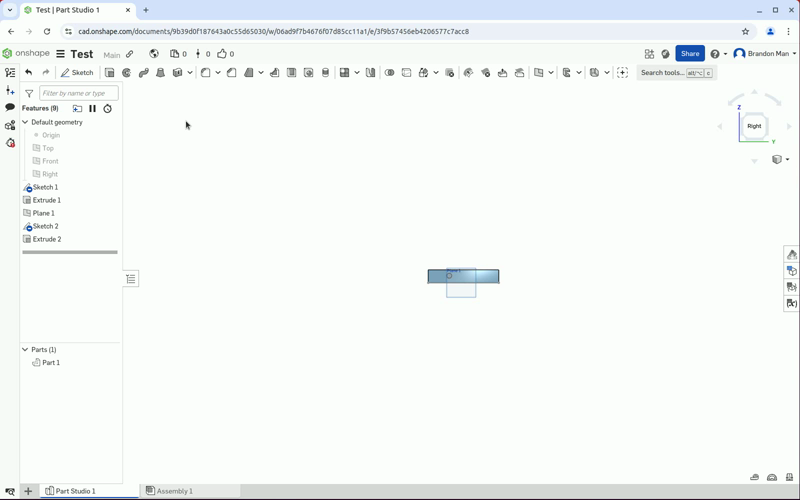
key(shift+h)
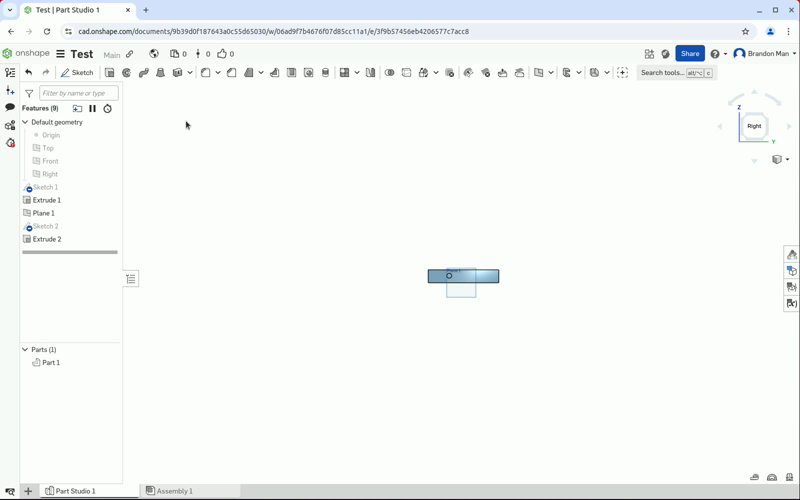
mouse_move(73, 189)
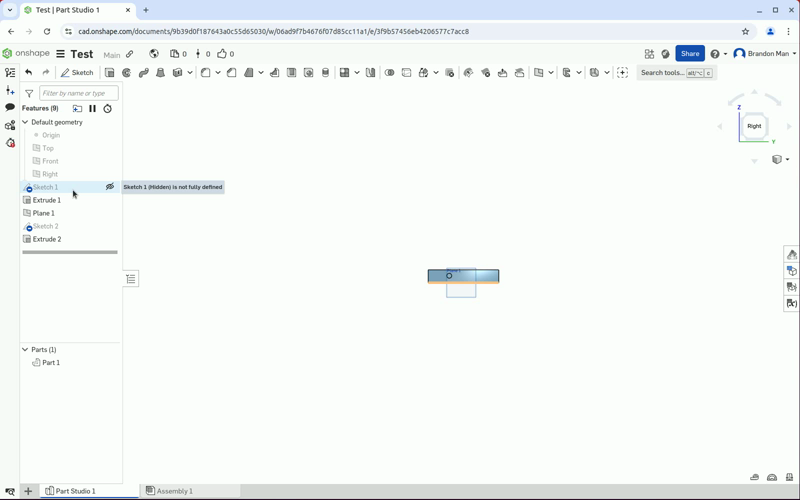
click(73, 189)
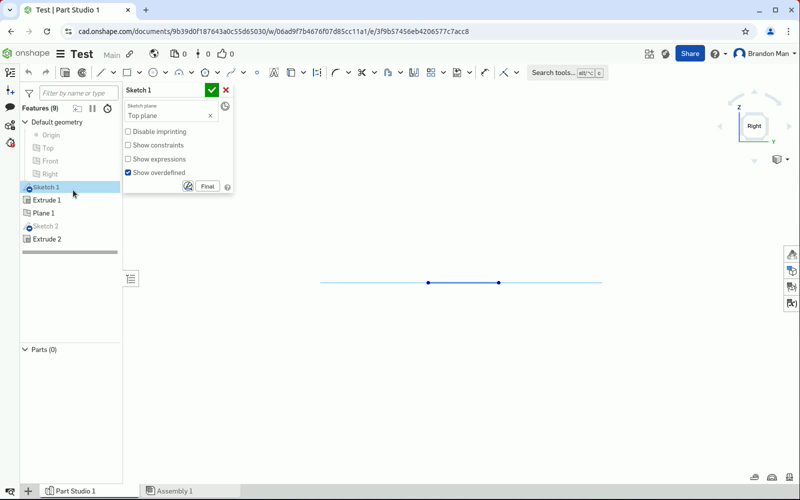
mouse_move(229, 92)
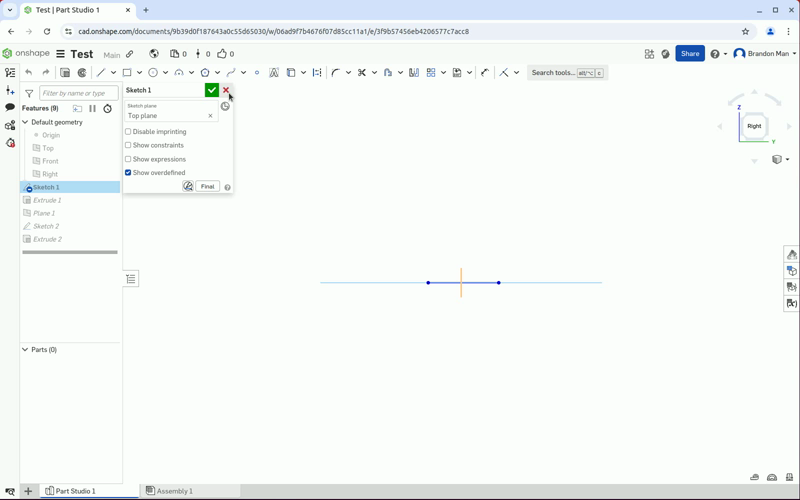
click(229, 92)
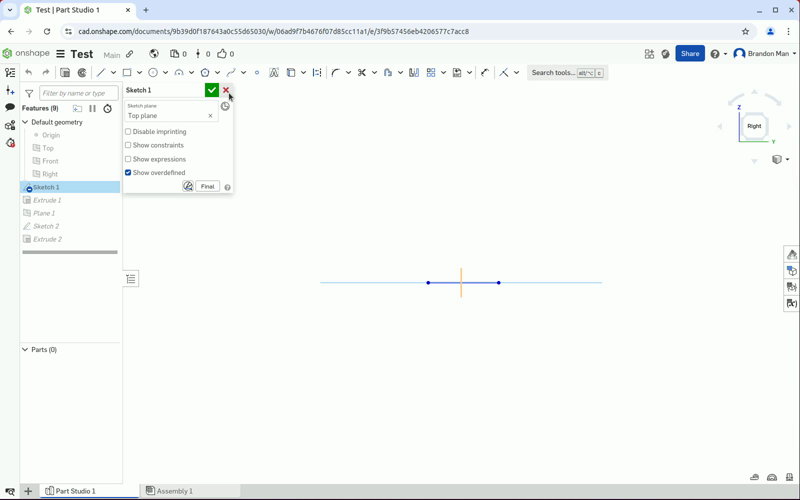
key(shift+s)
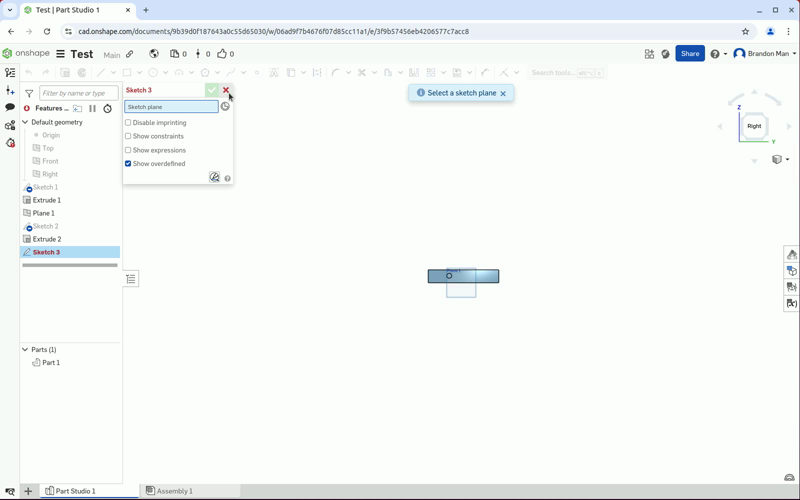
mouse_move(73, 215)
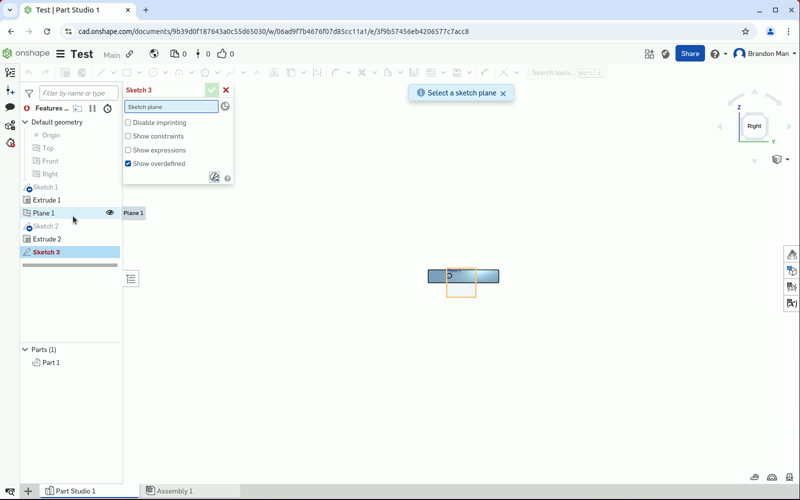
click(73, 215)
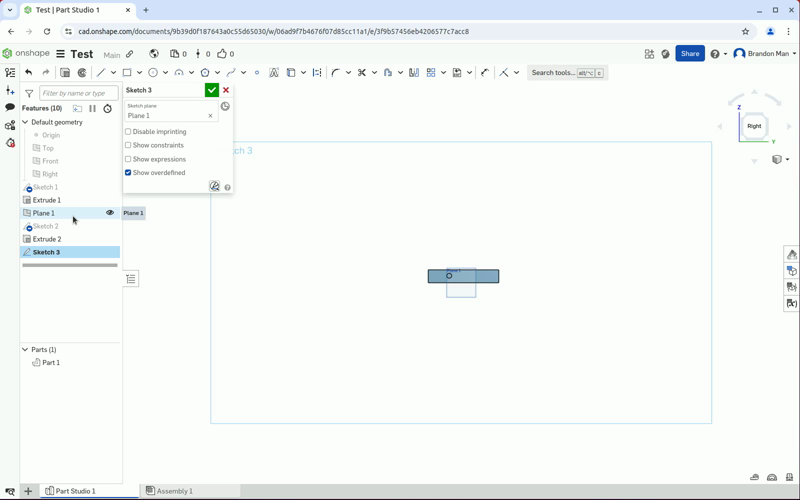
mouse_move(73, 352)
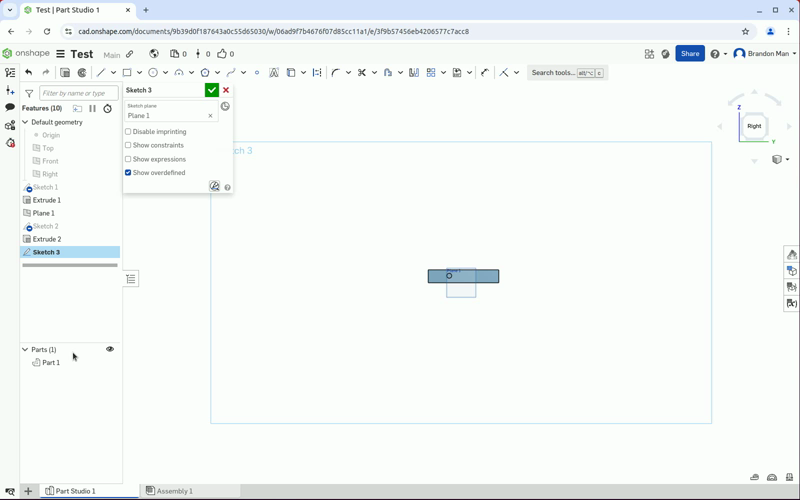
key(y)
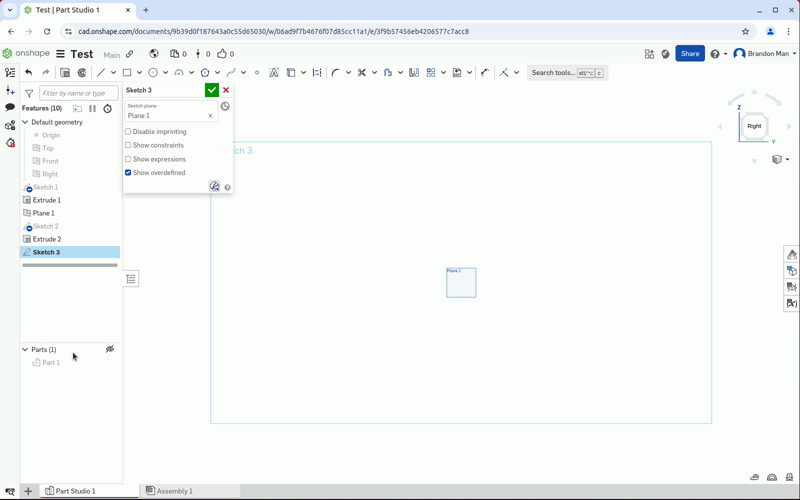
key(c)
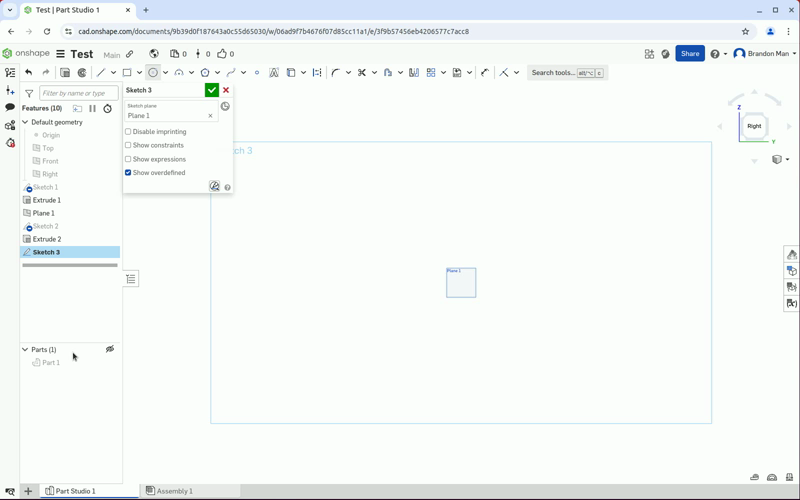
key_down(shift)
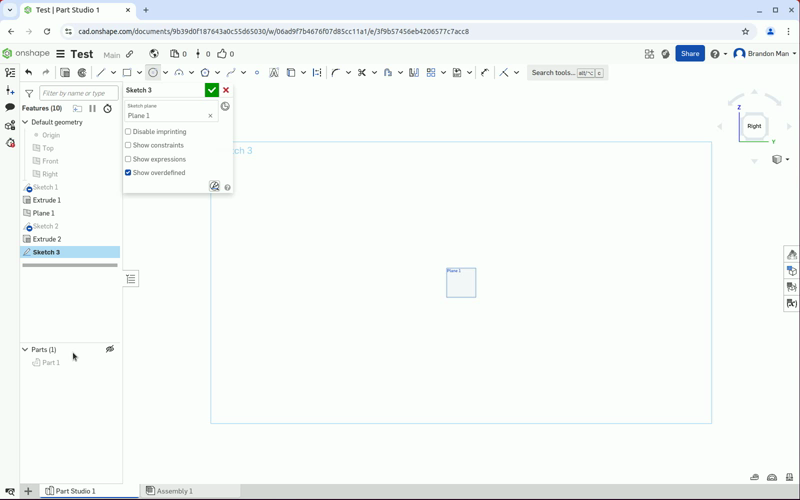
mouse_move(479, 275)
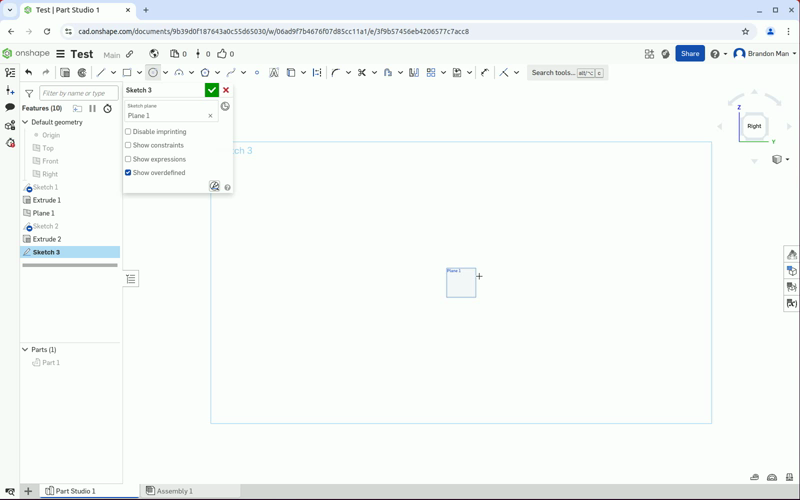
click(479, 275)
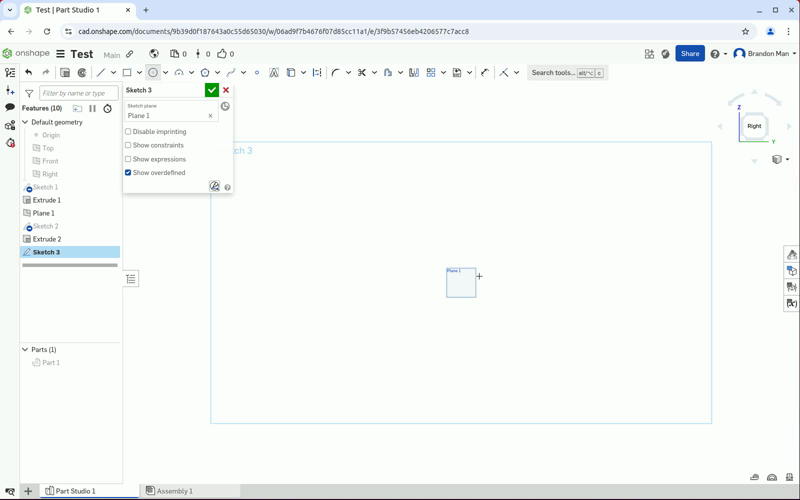
key_up(shift)
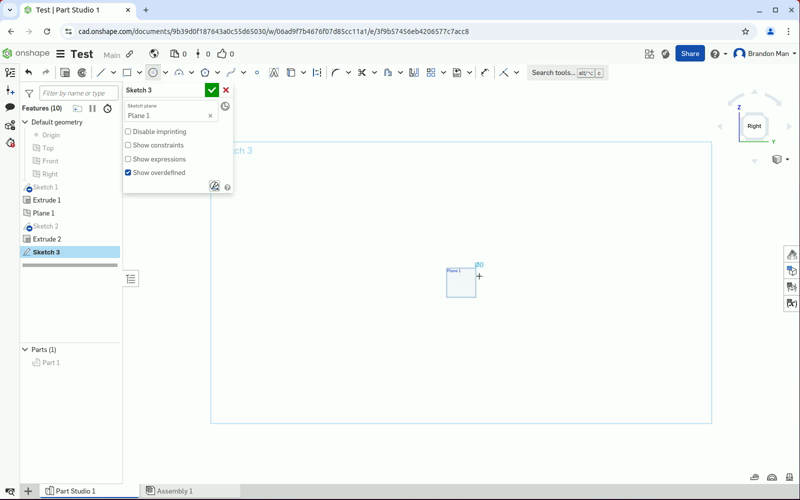
mouse_move(481, 275)
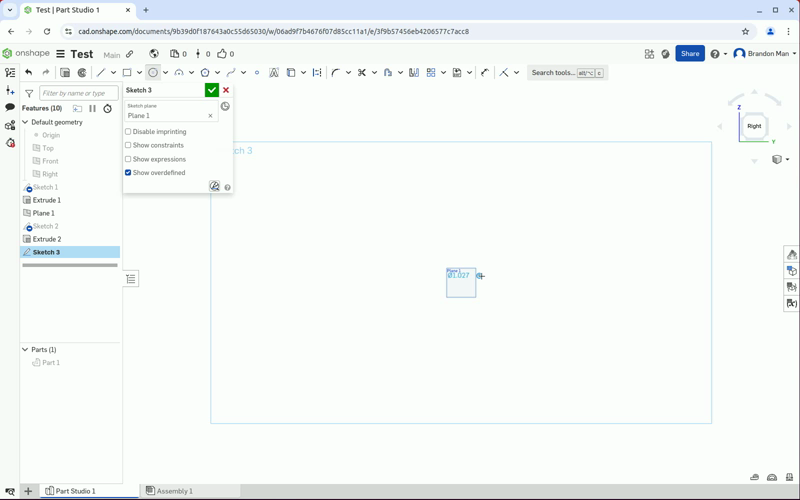
scroll(6)
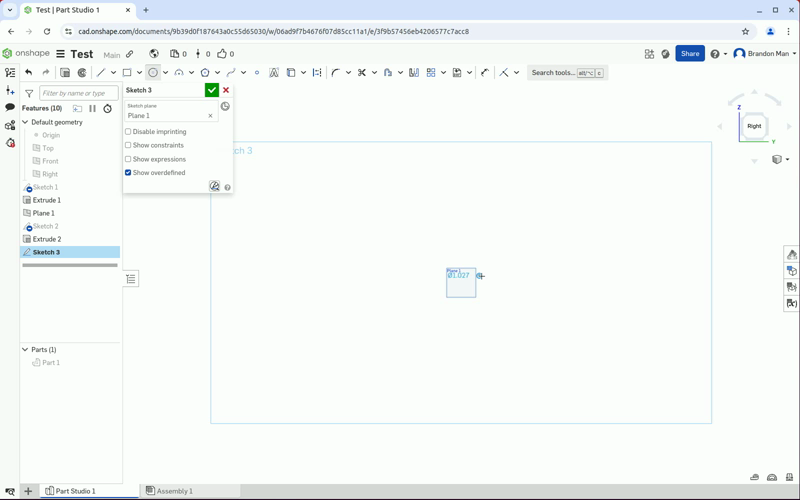
scroll(6)
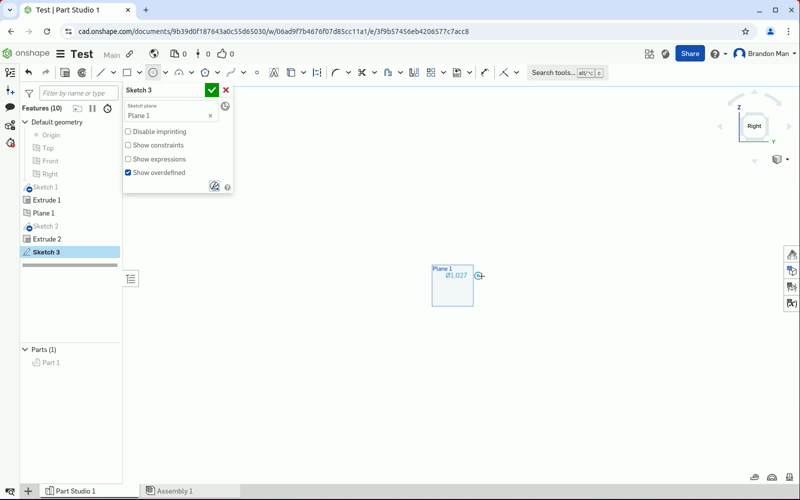
scroll(6)
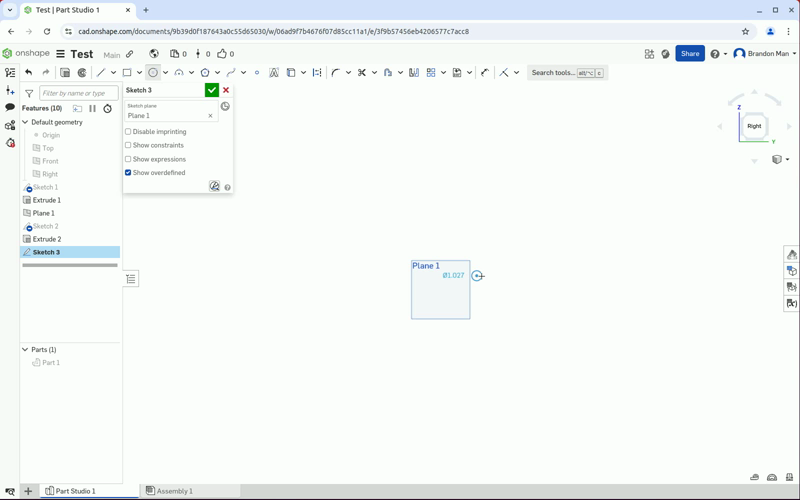
scroll(6)
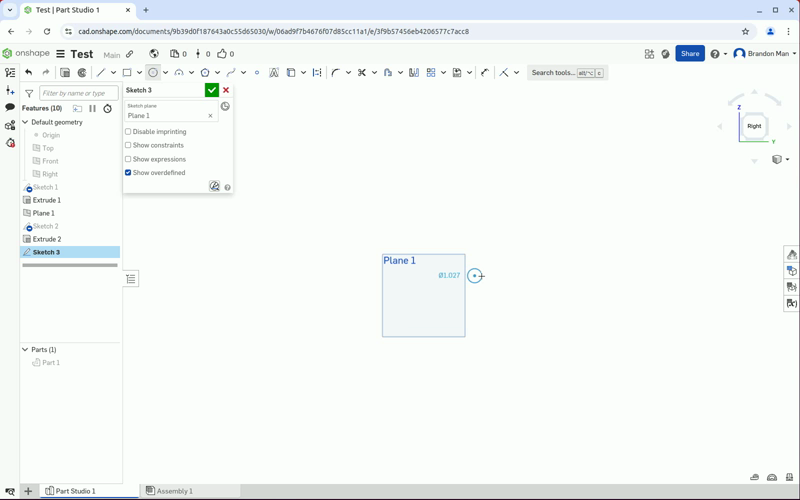
scroll(6)
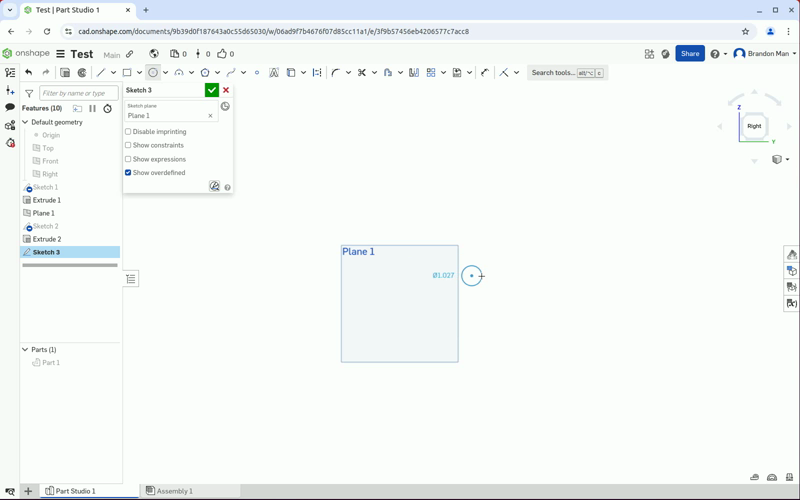
scroll(6)
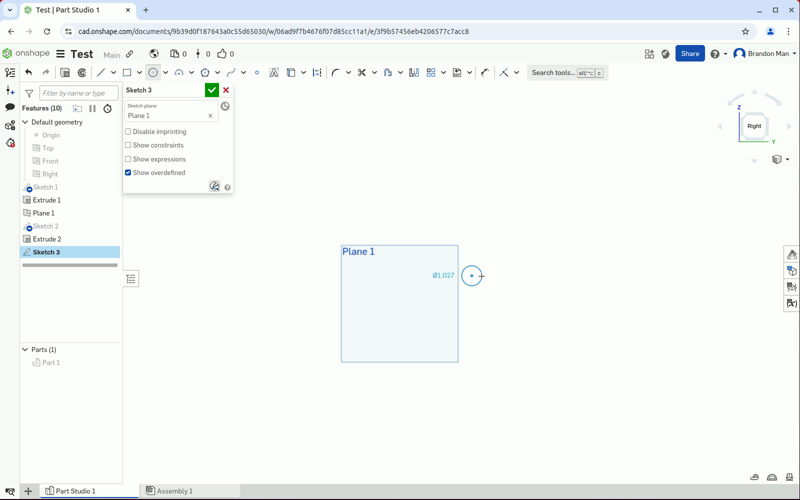
scroll(6)
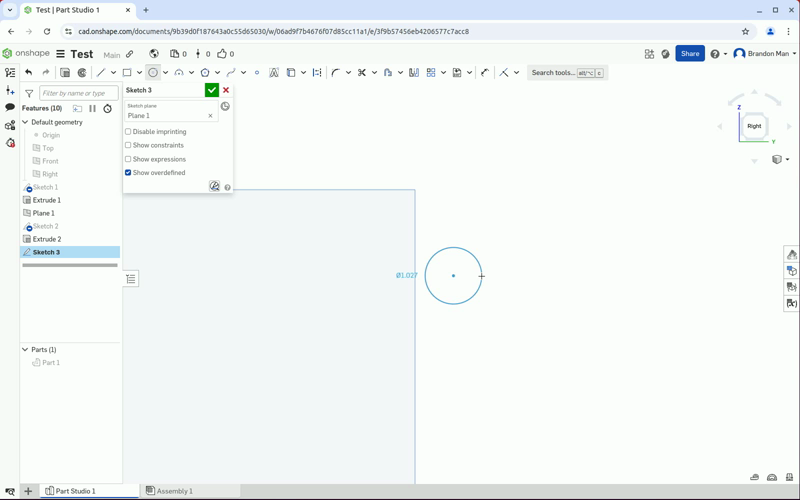
click(481, 275)
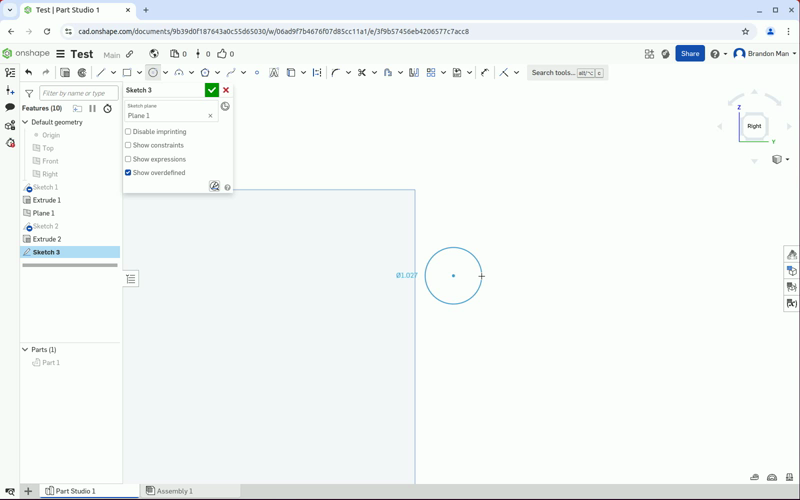
scroll(-6)
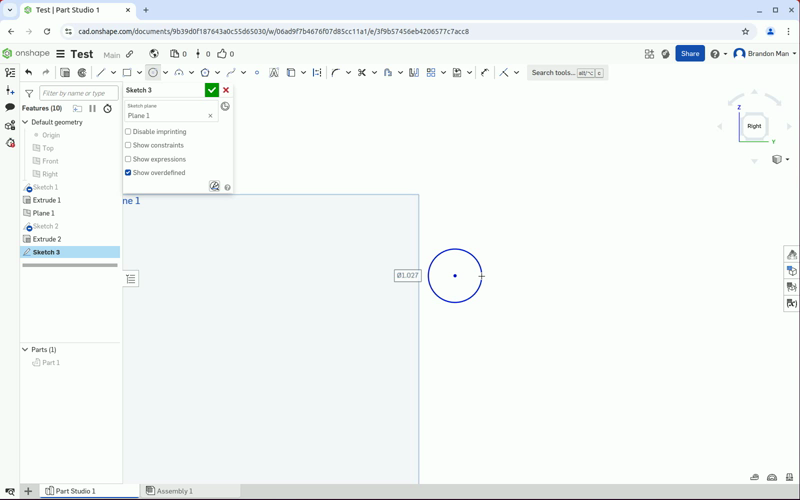
scroll(-6)
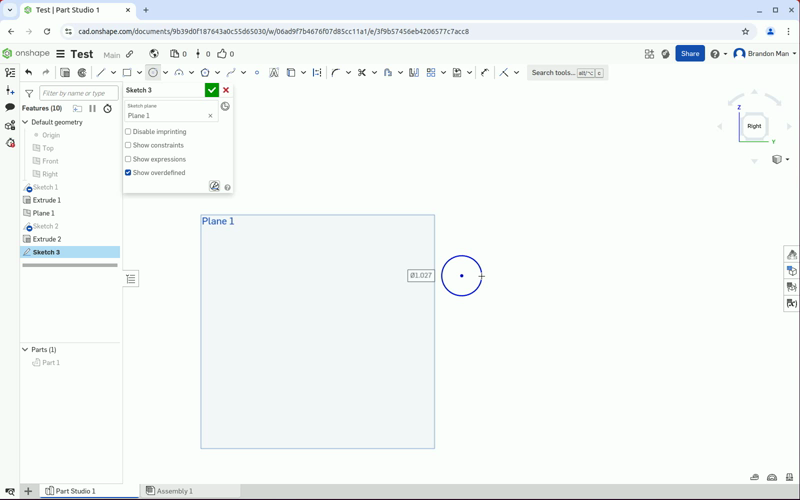
scroll(-6)
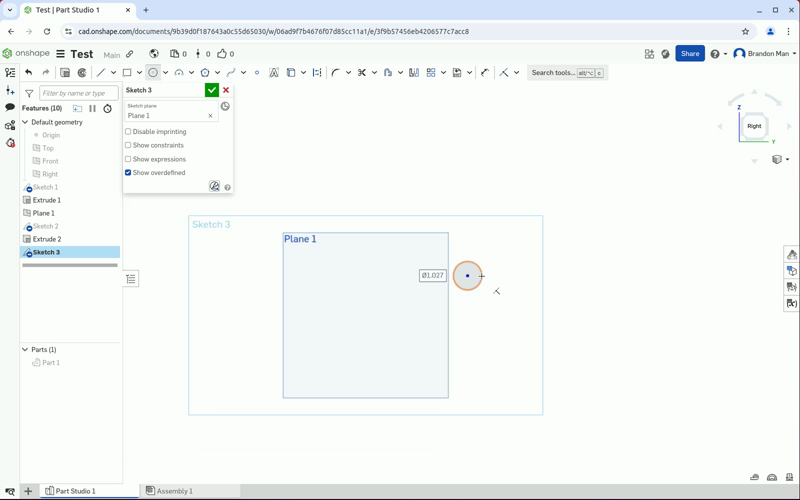
scroll(-6)
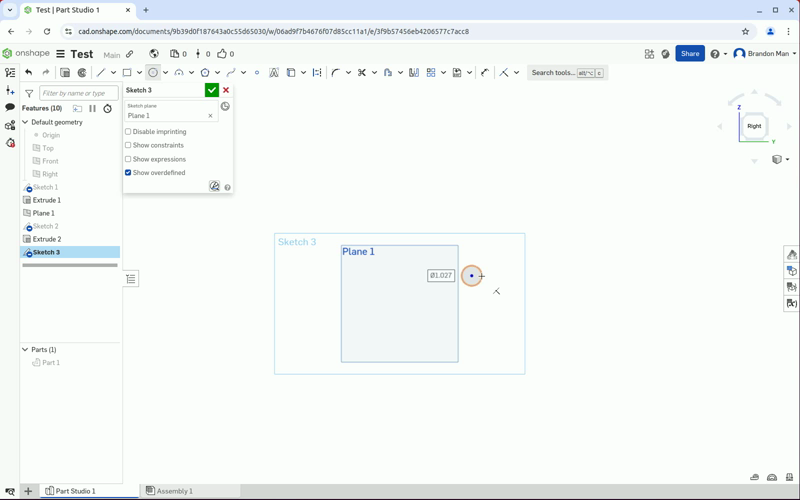
scroll(-6)
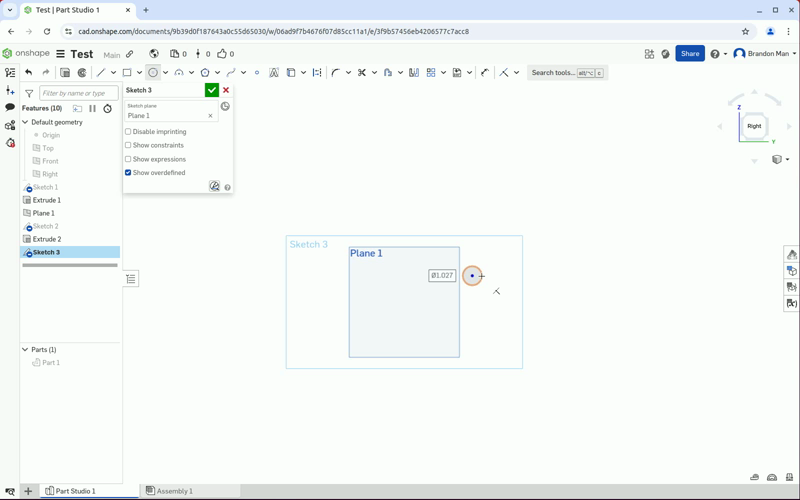
scroll(-6)
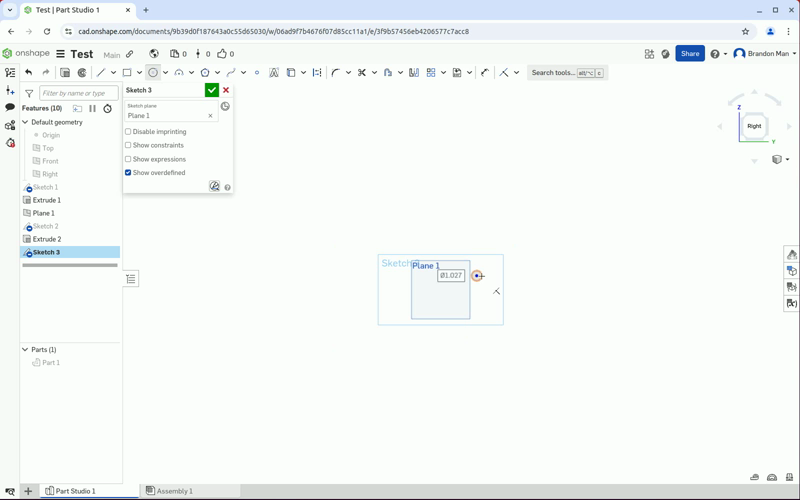
scroll(-6)
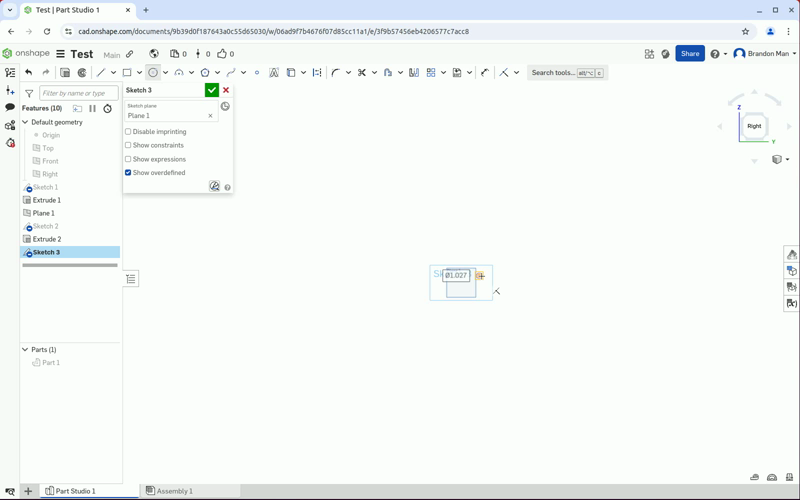
key(esc)
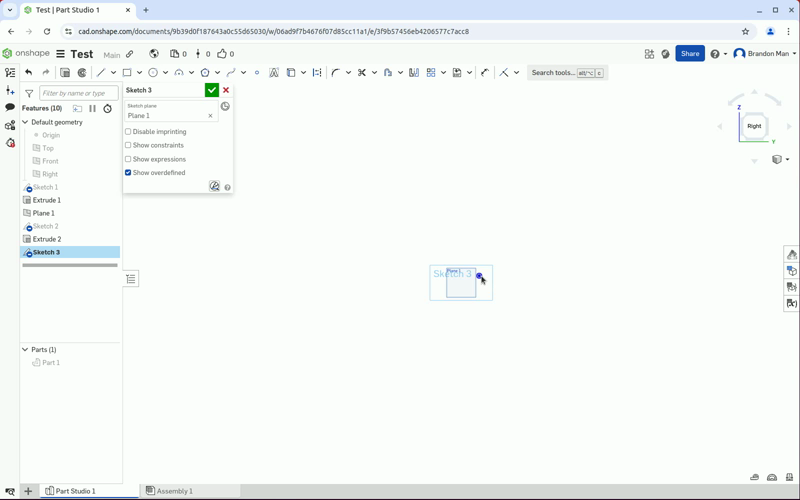
mouse_move(481, 276)
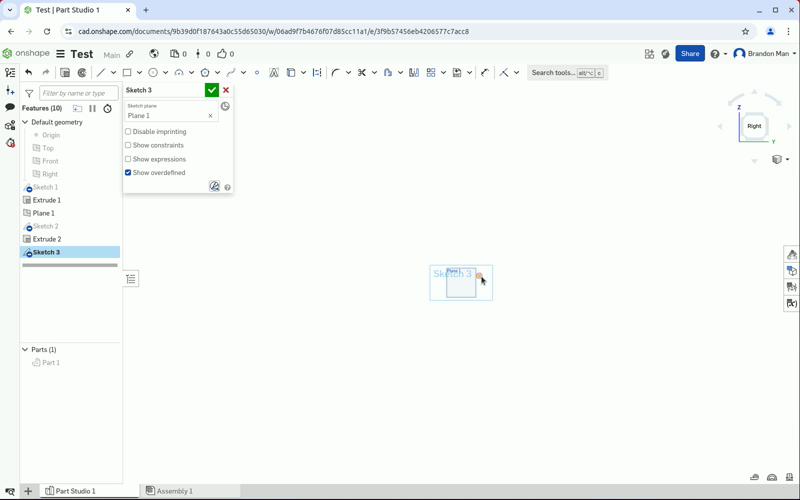
scroll(6)
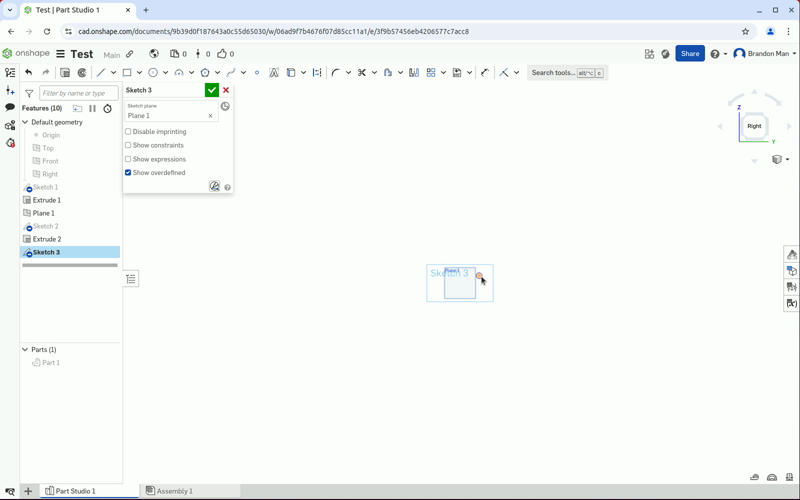
scroll(6)
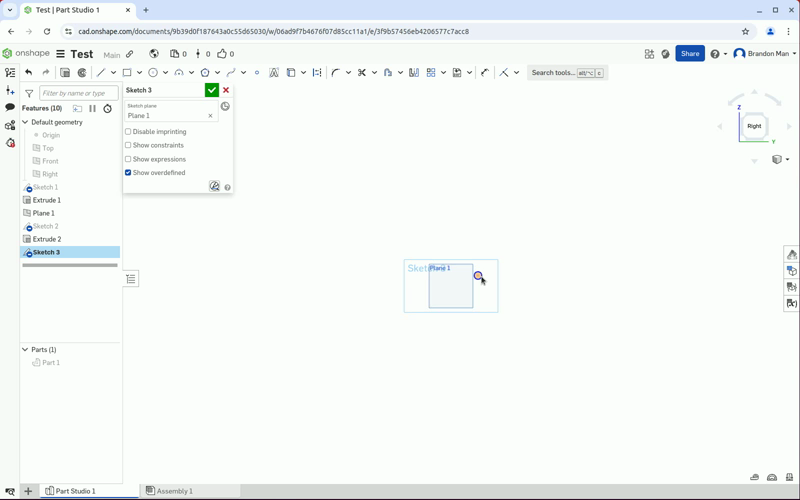
scroll(6)
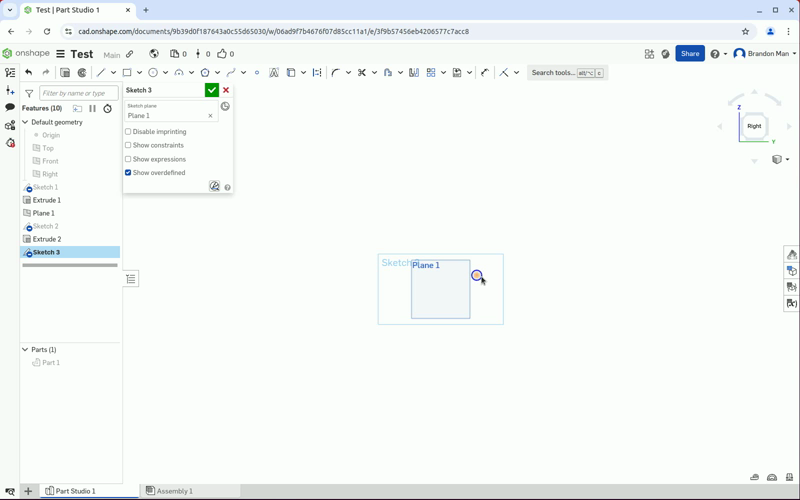
scroll(6)
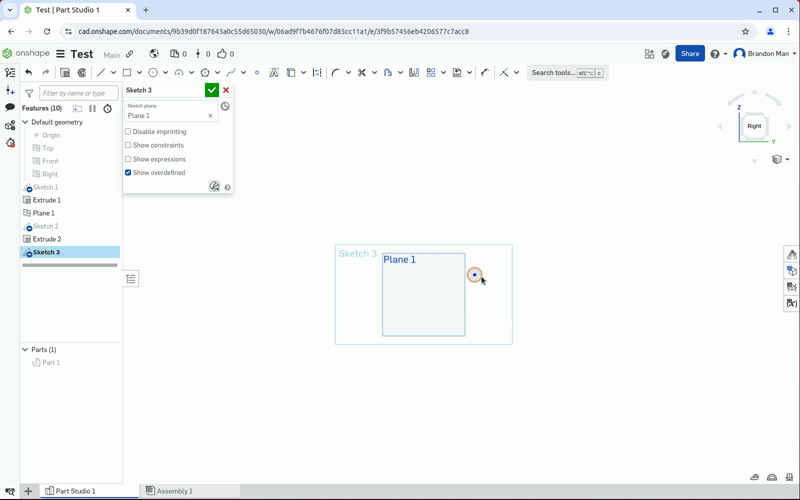
scroll(6)
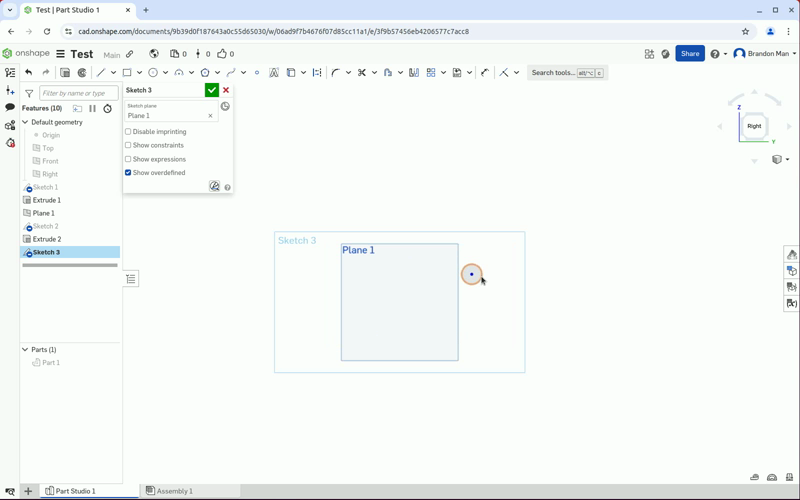
scroll(6)
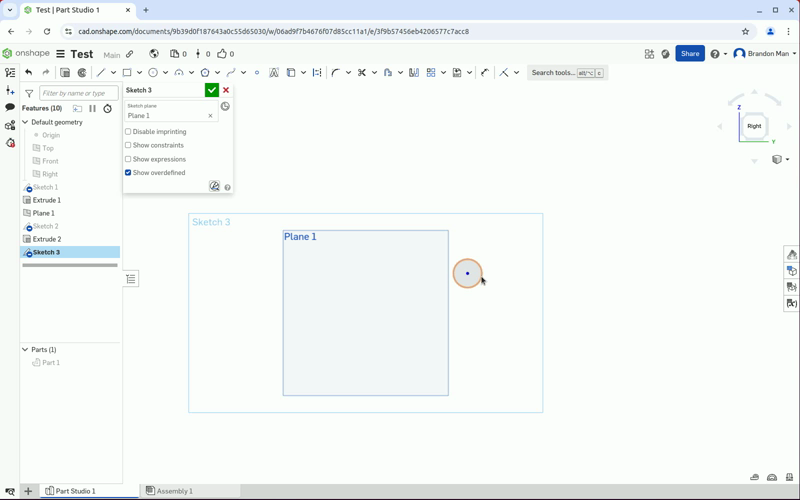
scroll(6)
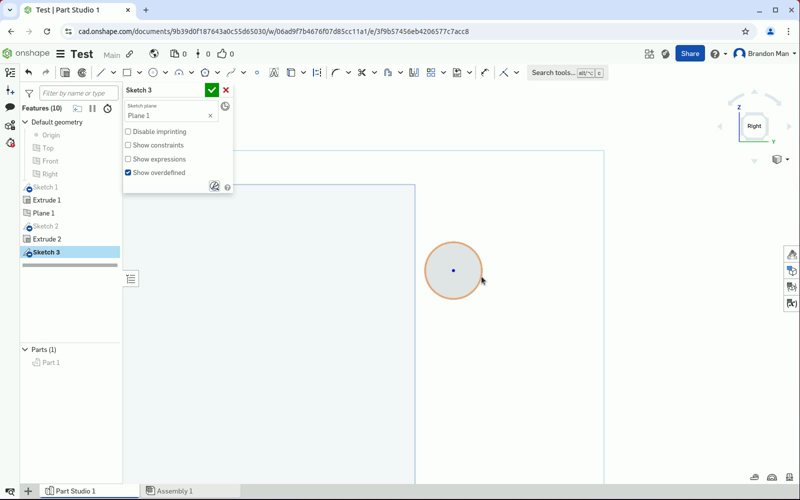
click(481, 276)
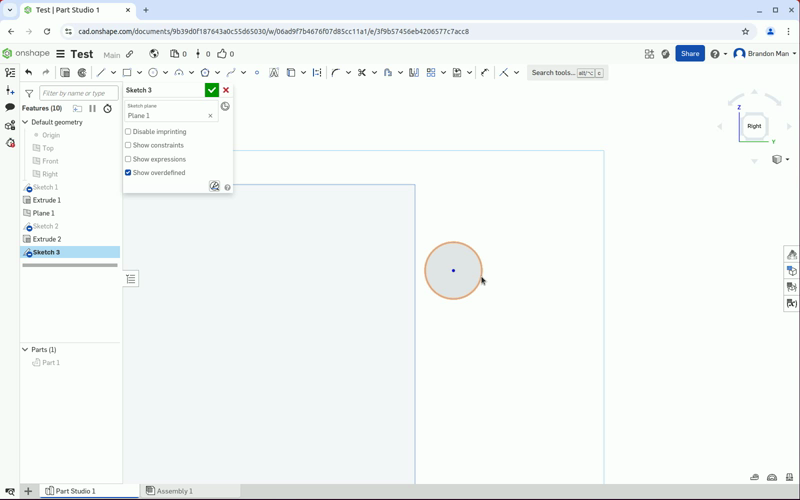
scroll(-6)
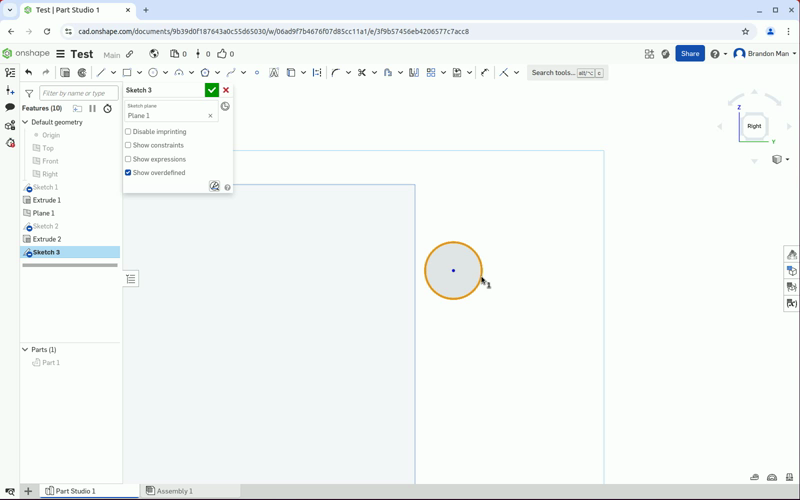
scroll(-6)
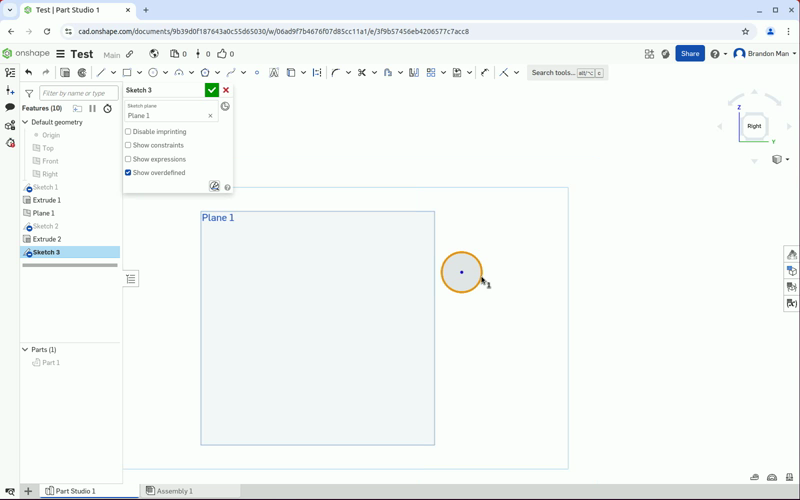
scroll(-6)
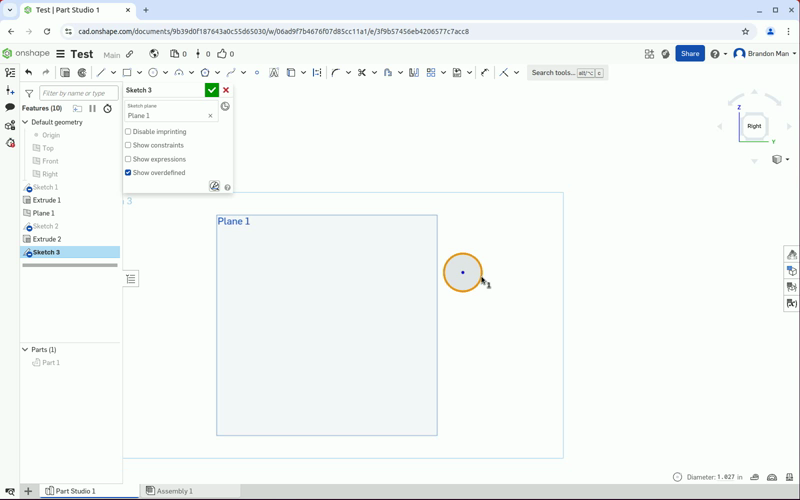
scroll(-6)
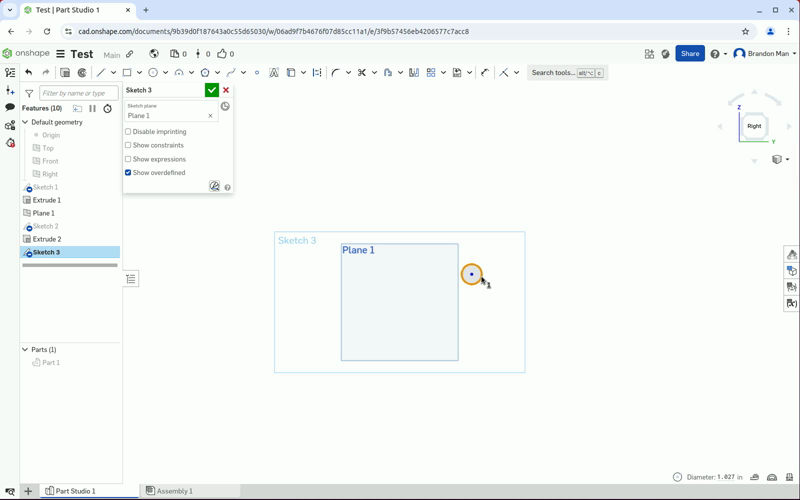
scroll(-6)
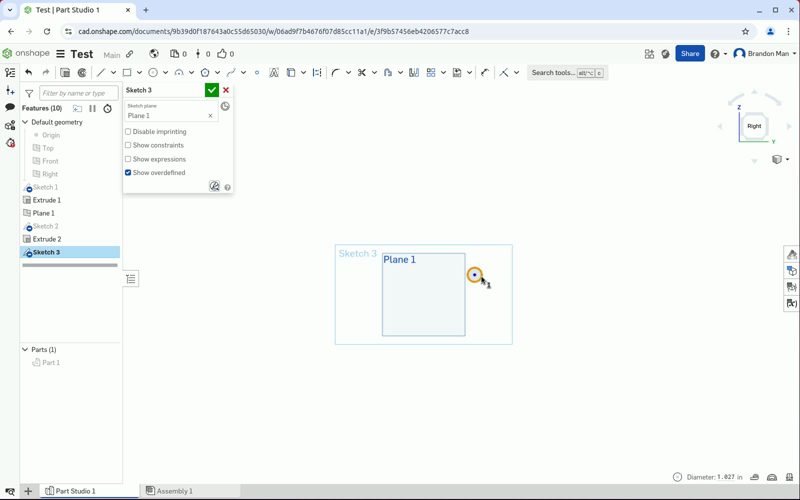
scroll(-6)
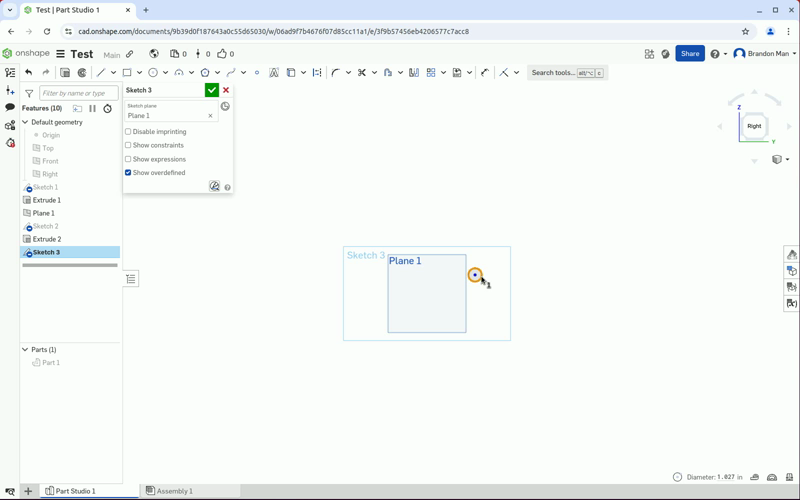
scroll(-6)
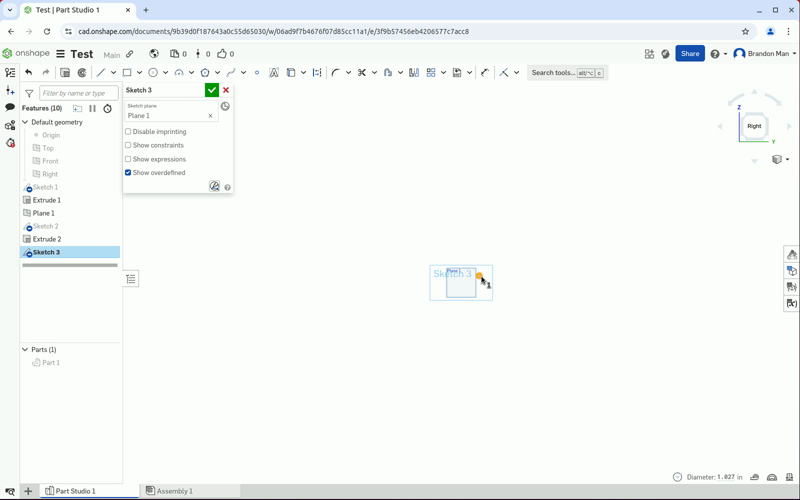
mouse_move(73, 352)
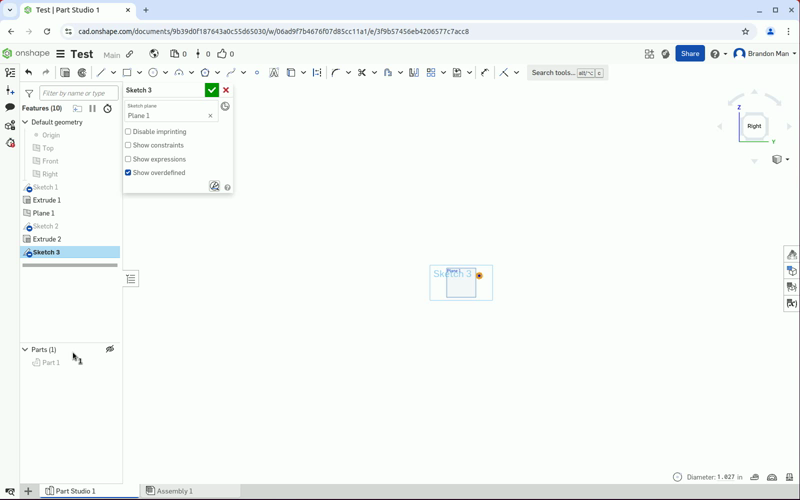
key(shift+y)
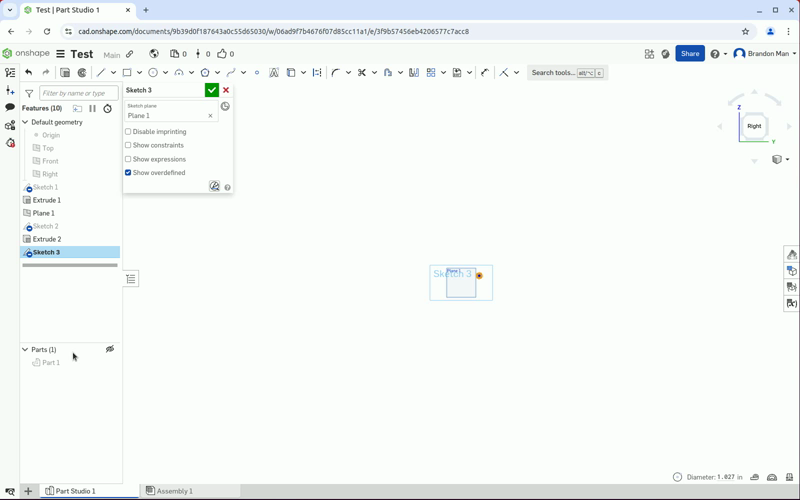
key(shift+e)
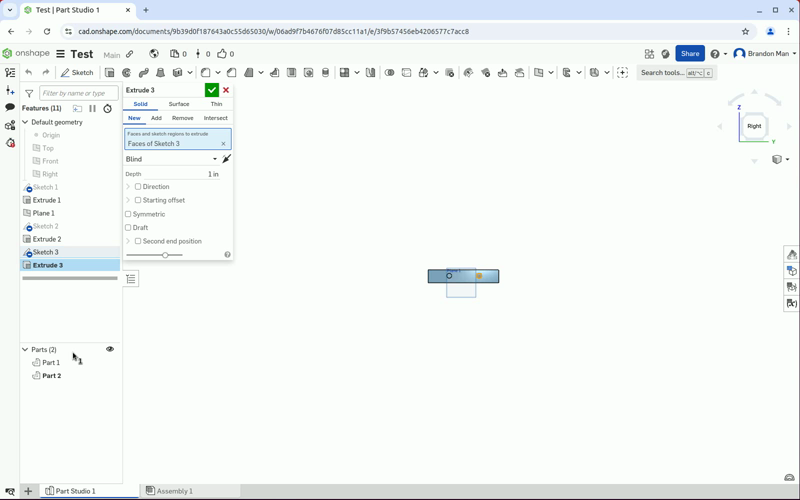
mouse_move(143, 106)
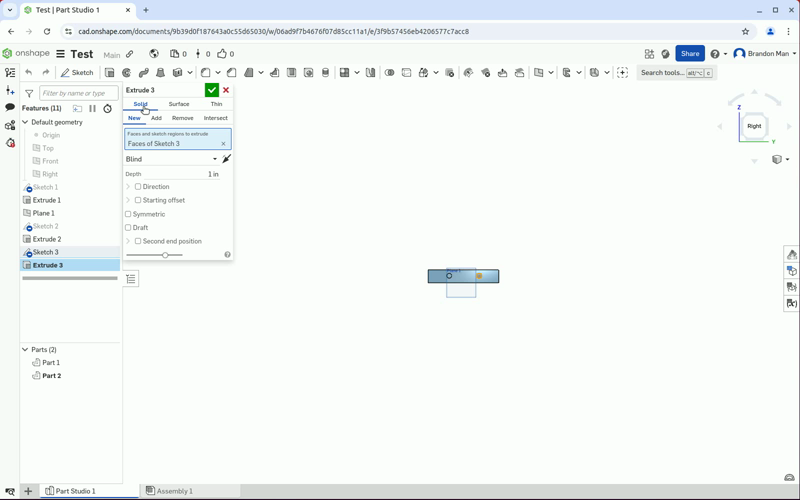
click(143, 106)
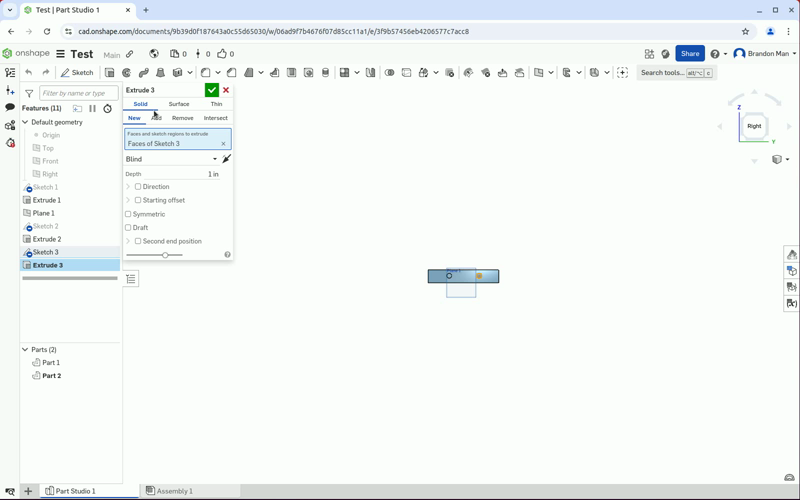
mouse_move(186, 120)
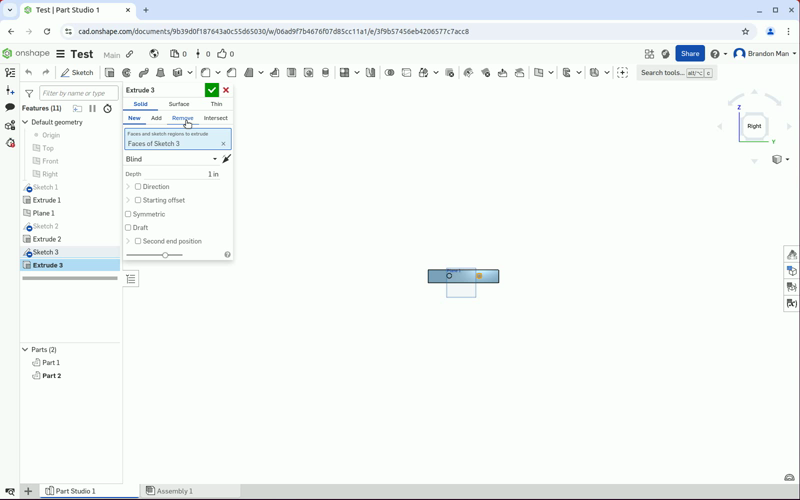
click(186, 120)
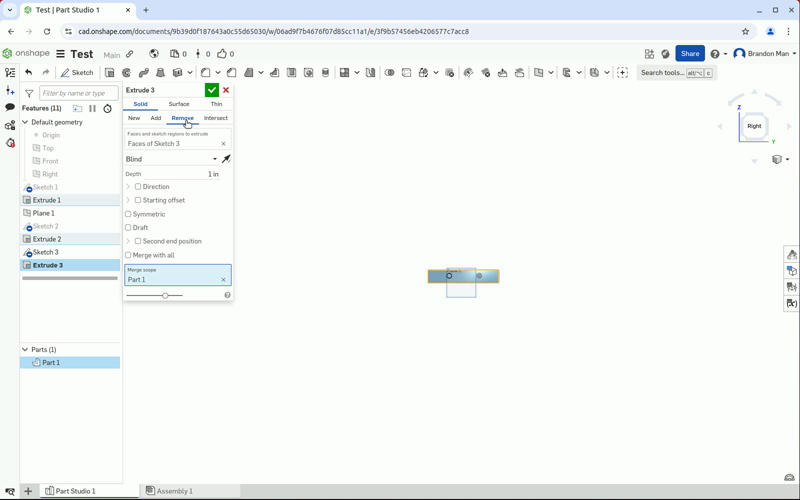
key(tab, 4)
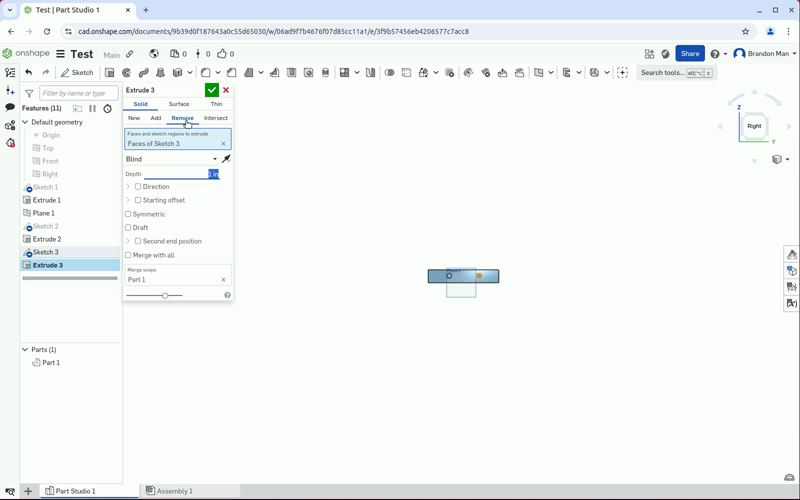
text(9.628)
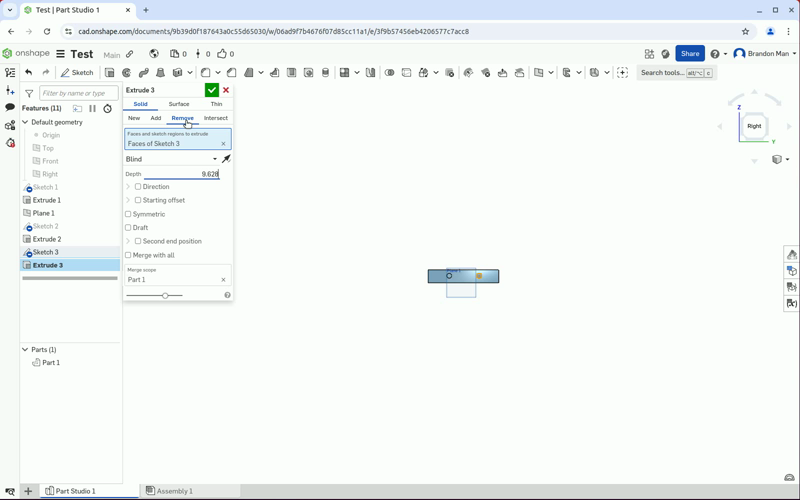
key(tab, 6)
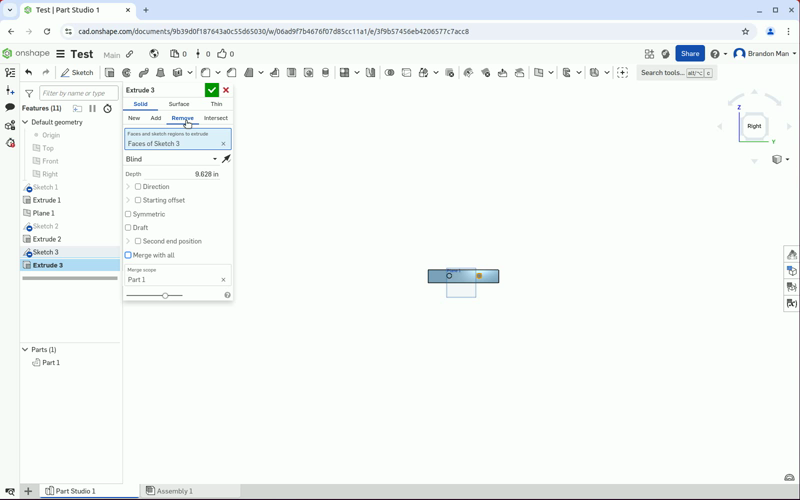
key(space)
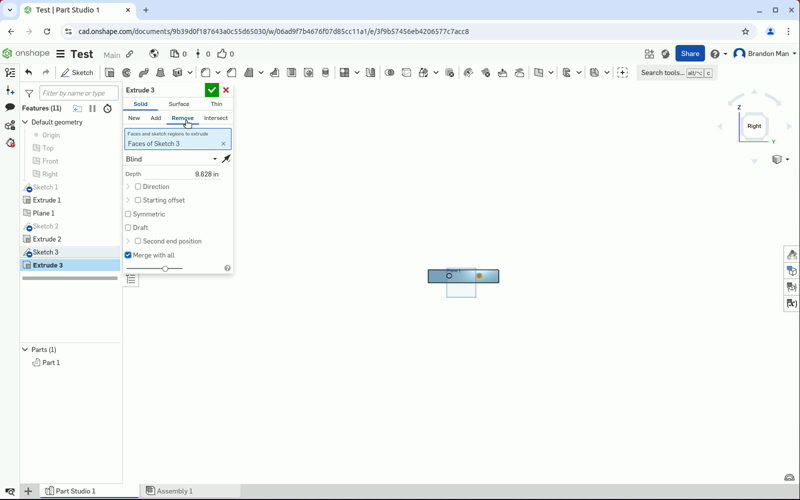
key(enter)
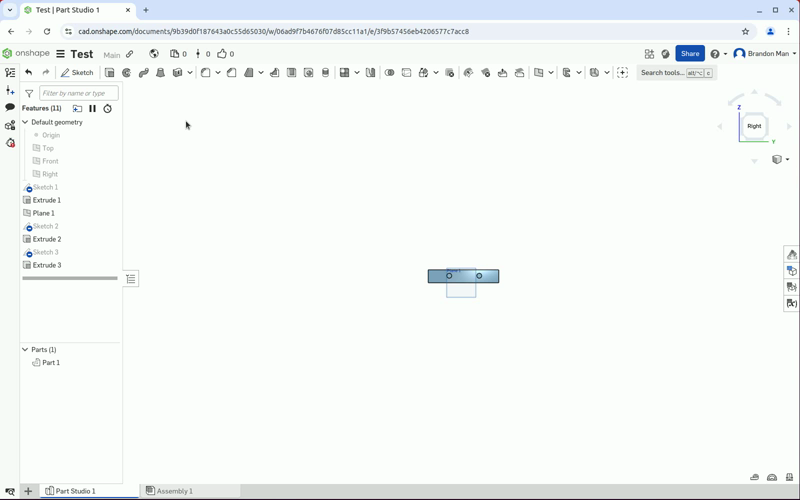
key(shift+h)
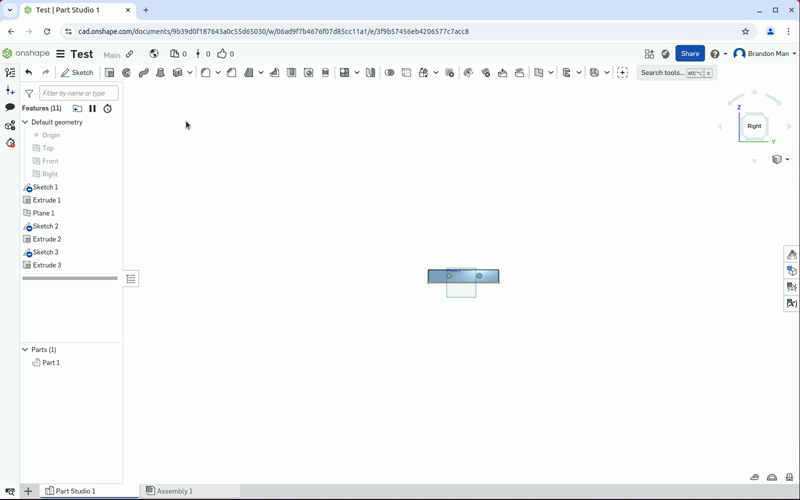
key(shift+h)
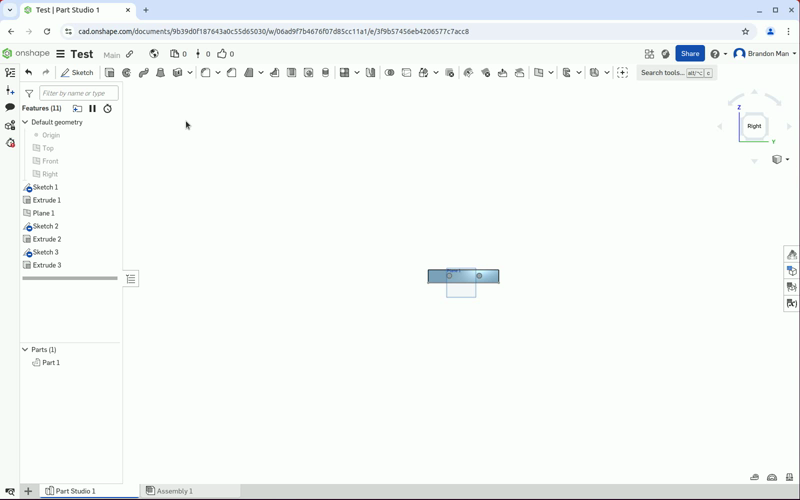
key(shift+7)
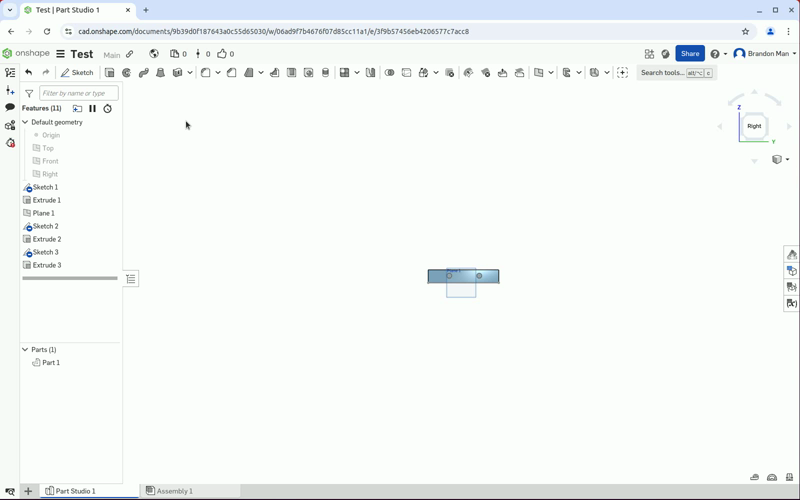
key(right, 2)
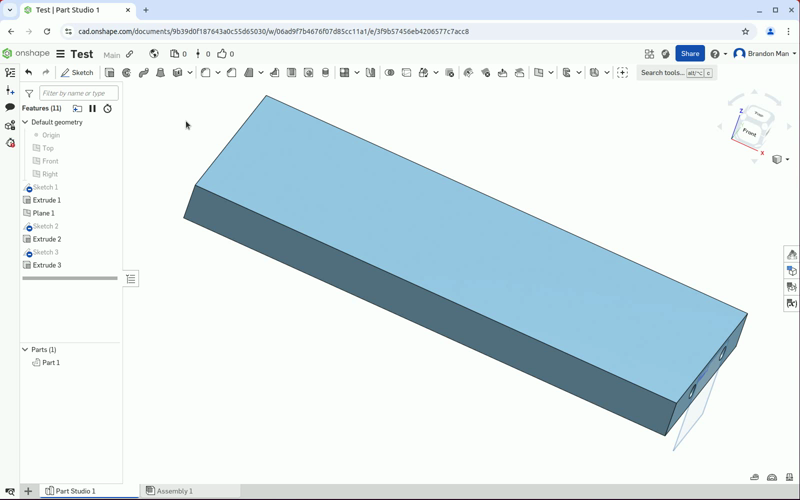
key(down, 2)
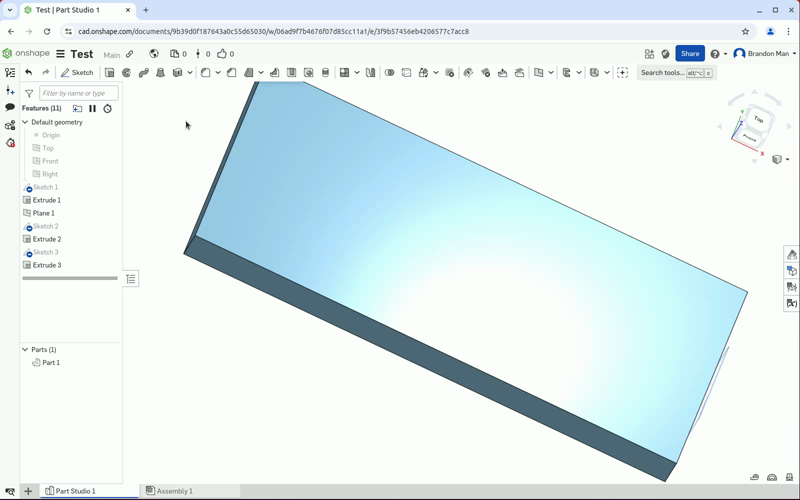
key(up, 2)
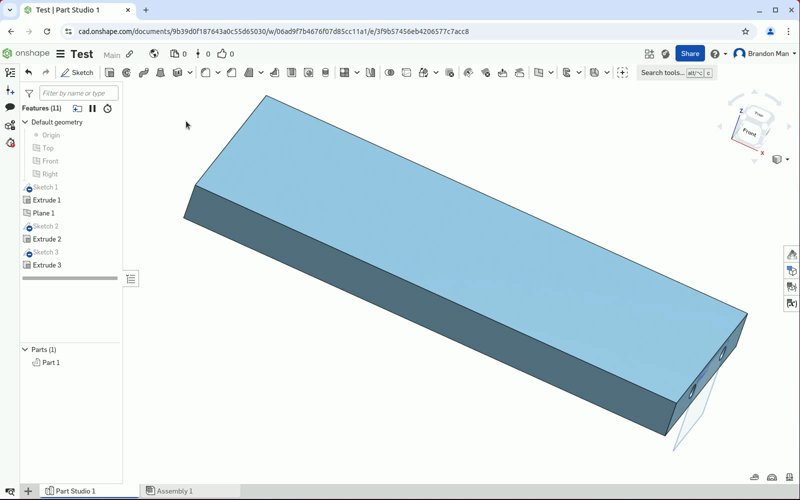
key(left, 2)
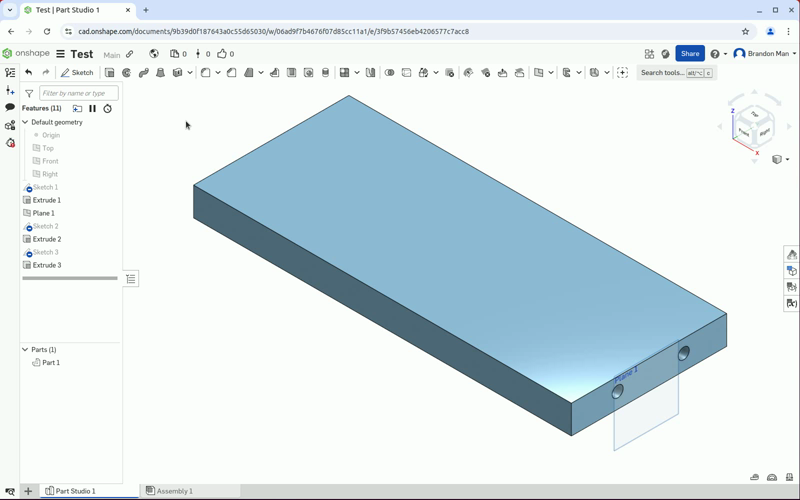
mouse_move(73, 189)
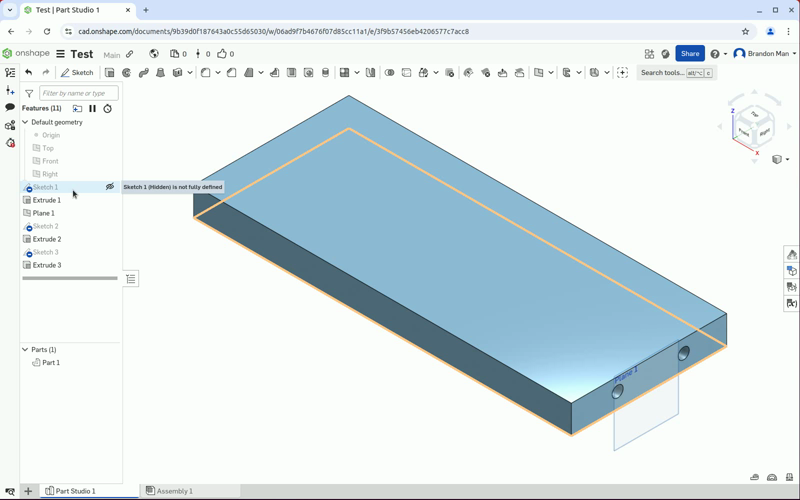
click(73, 189)